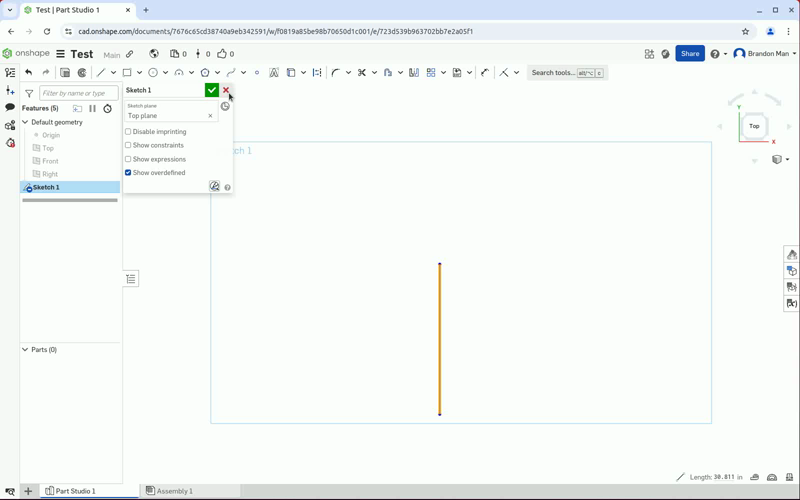
key(shift+h)
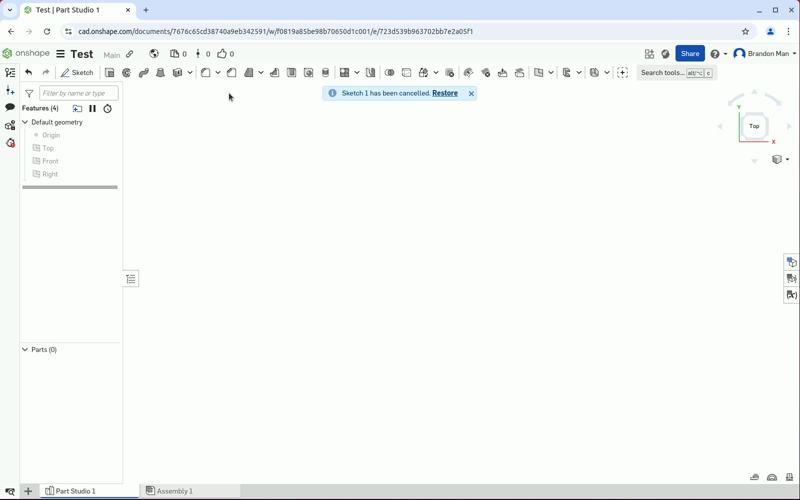
mouse_move(73, 352)
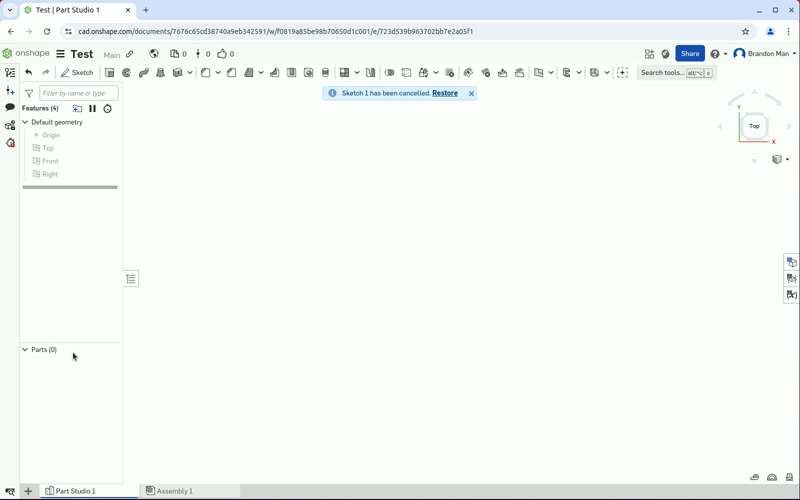
key(y)
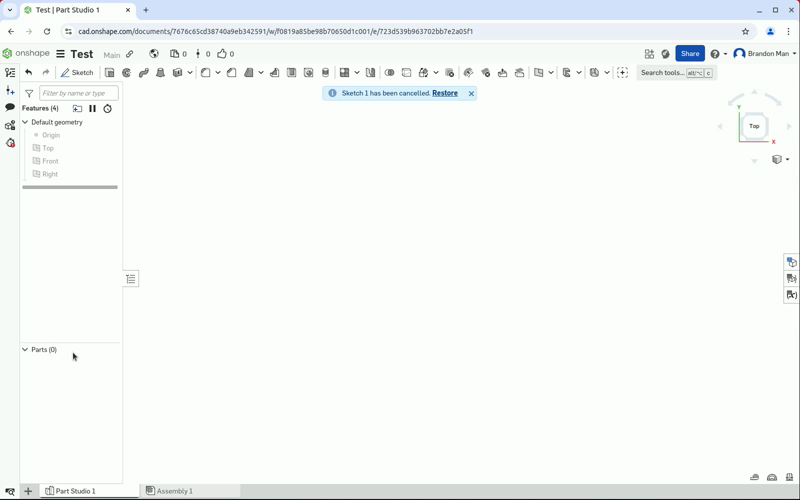
key(shift+p)
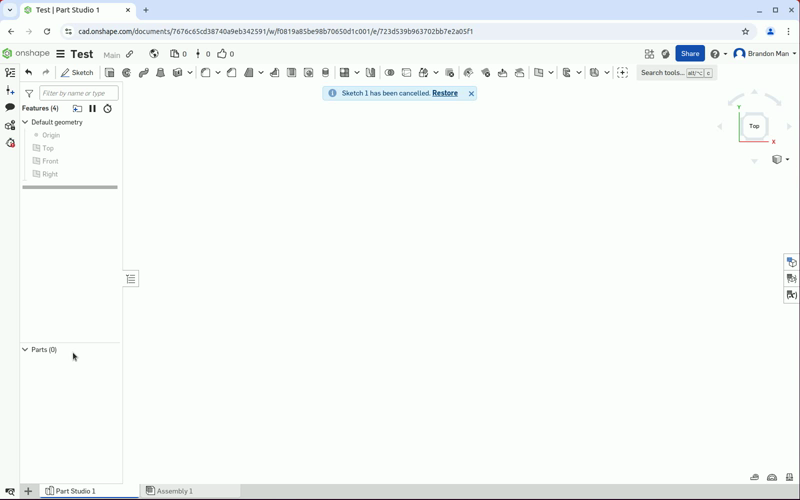
key(space)
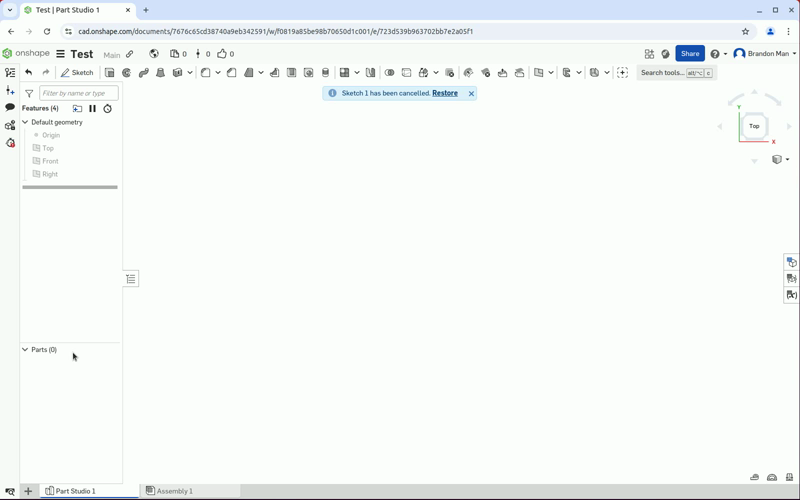
key_down(shift)
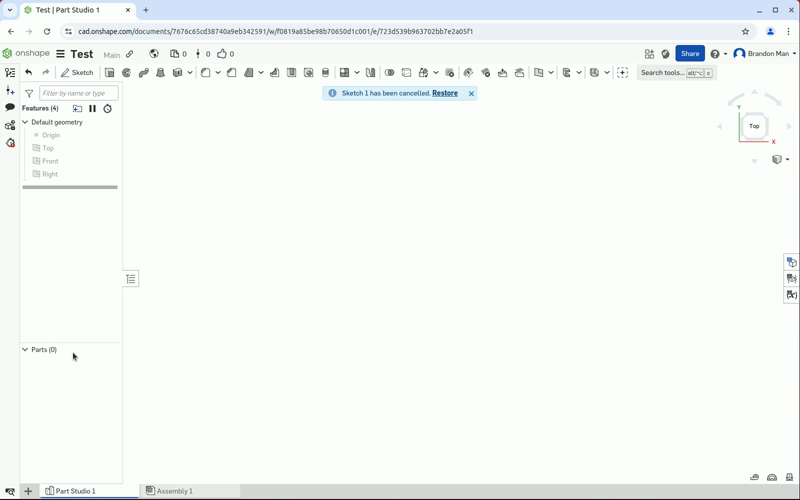
key(up)
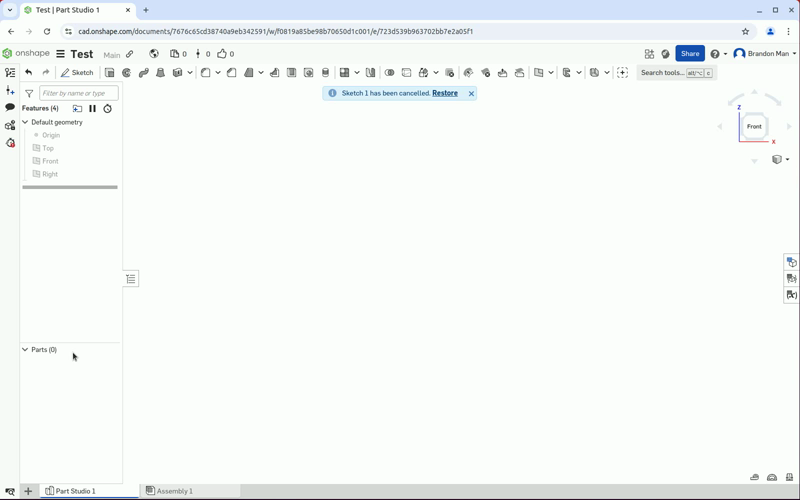
key_up(shift)
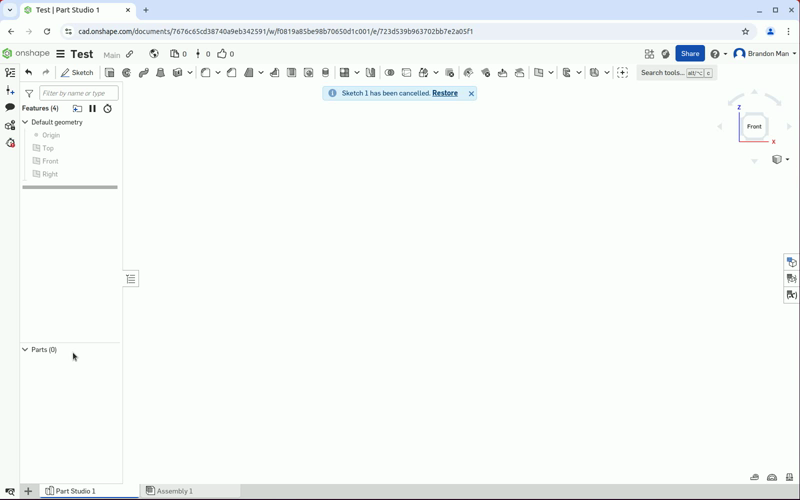
mouse_move(73, 352)
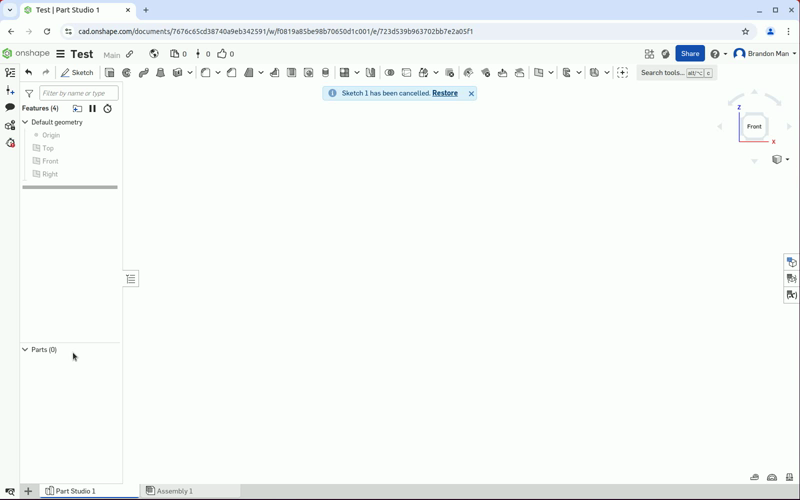
key(shift+y)
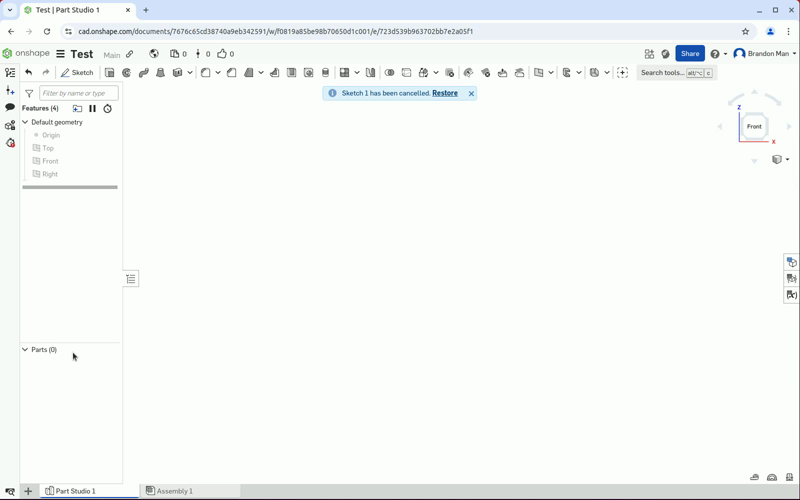
key(shift+s)
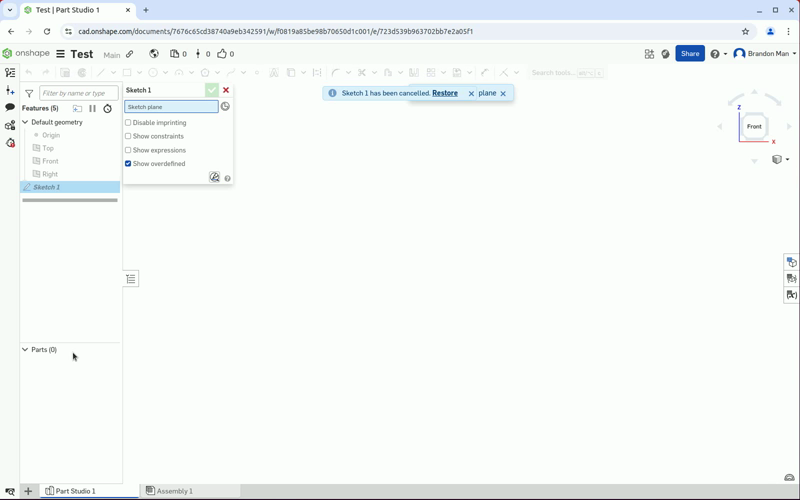
mouse_move(73, 163)
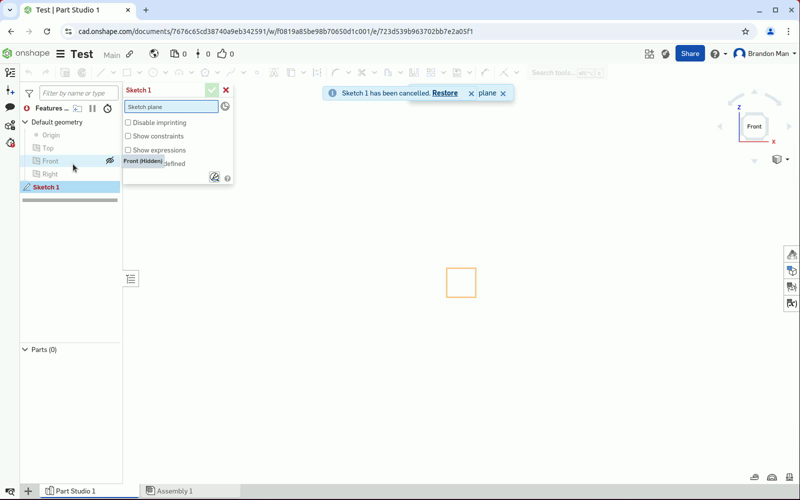
click(73, 163)
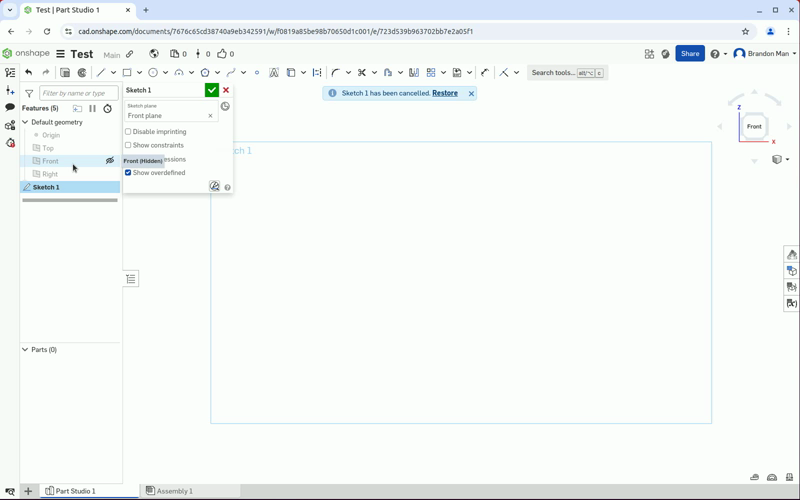
mouse_move(73, 352)
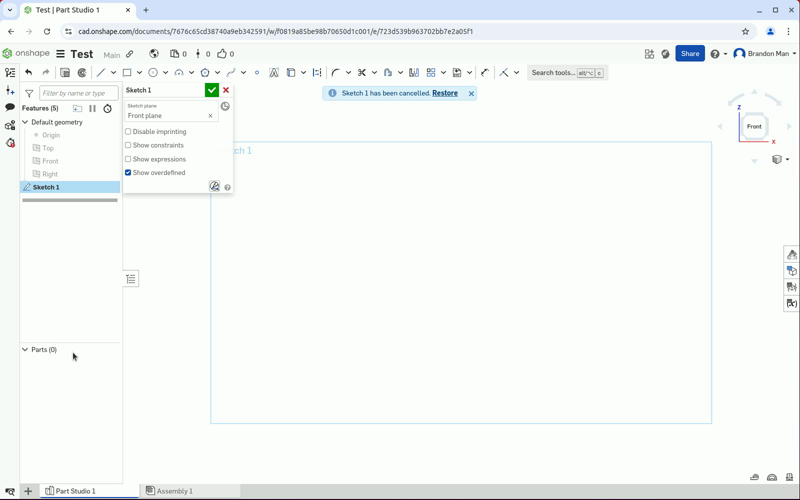
key(y)
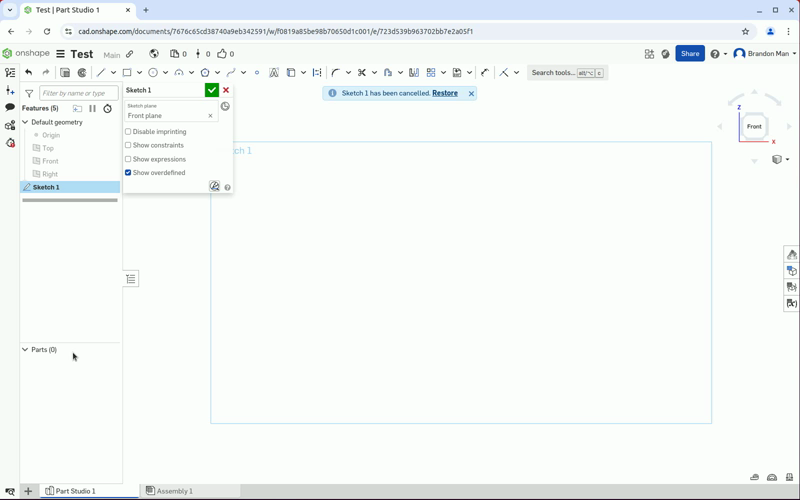
key(l)
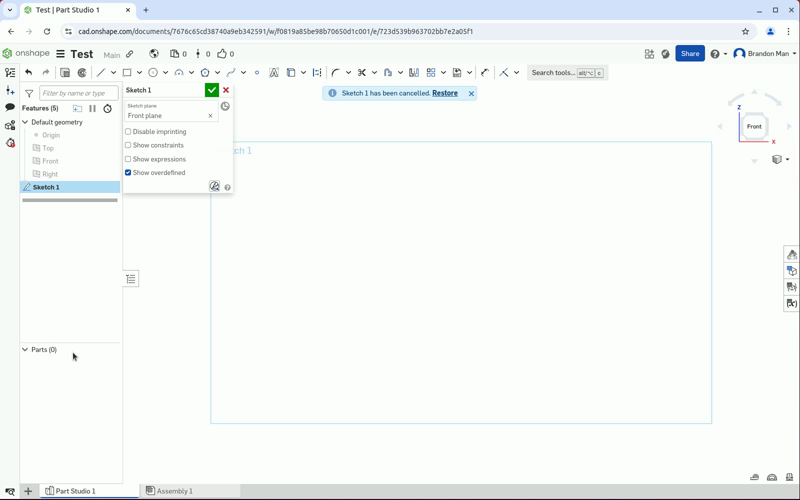
key_down(shift)
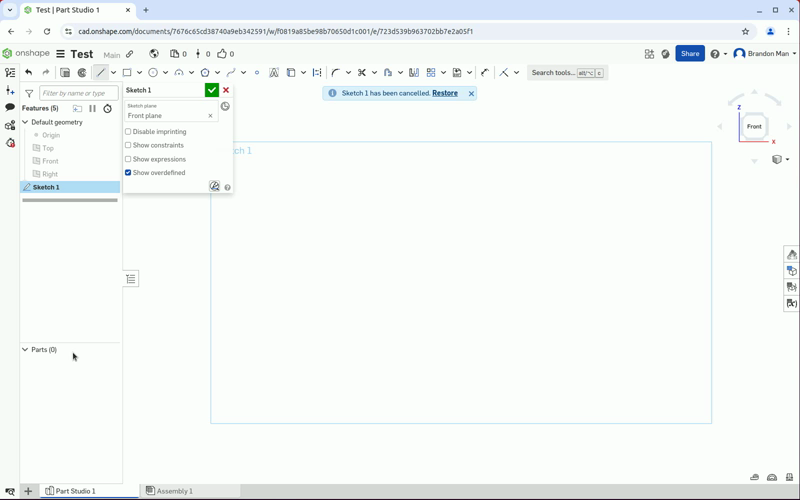
mouse_move(460, 282)
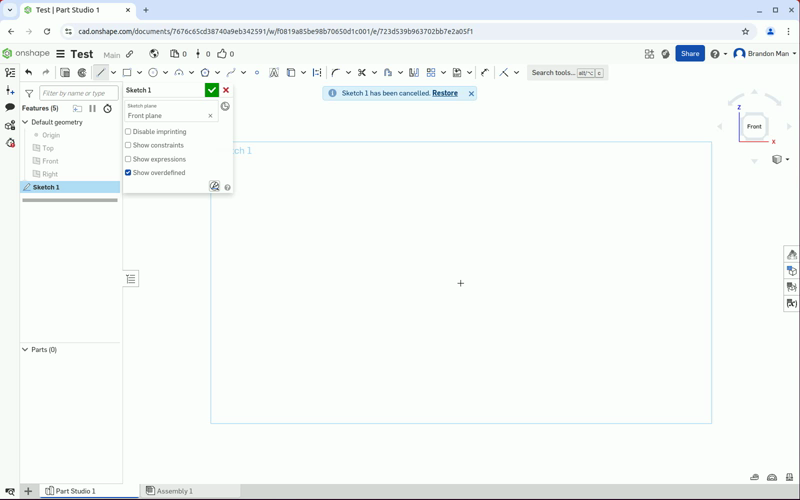
click(460, 282)
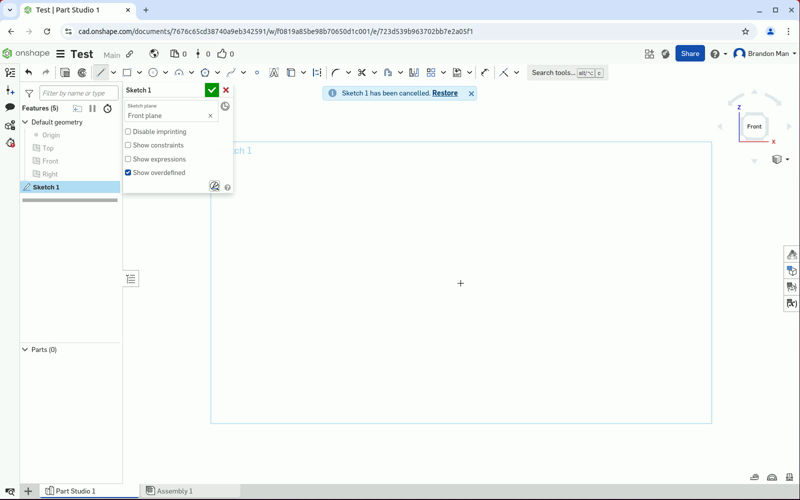
key_up(shift)
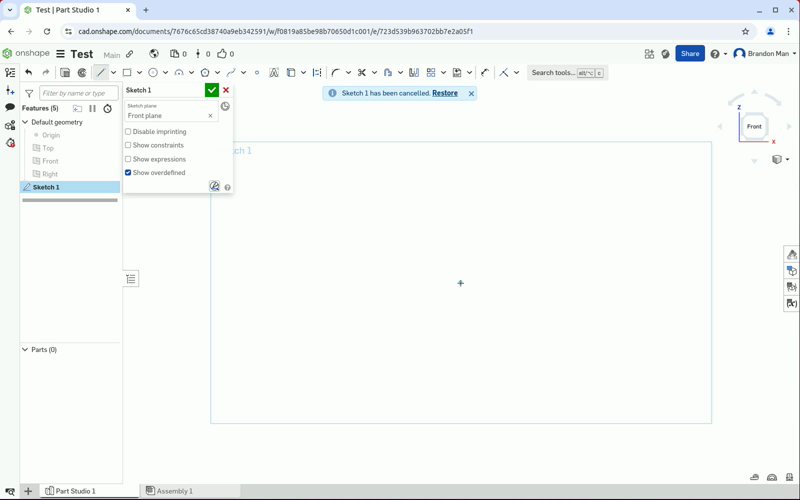
key_down(shift)
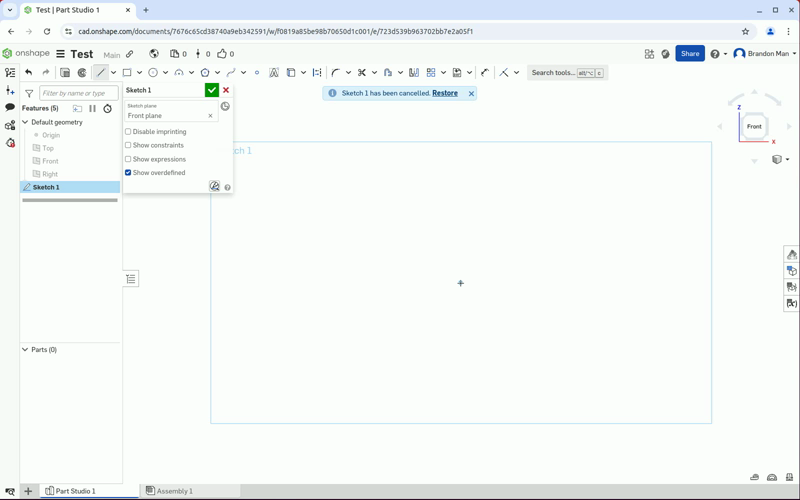
mouse_move(490, 282)
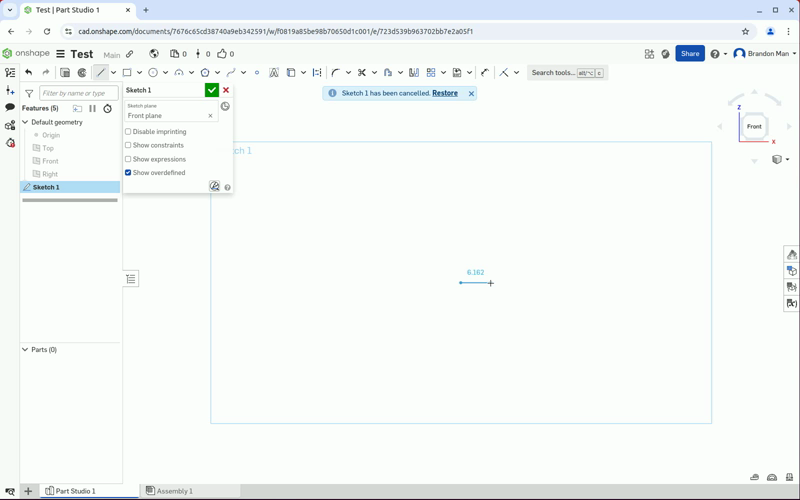
mouse_move(466, 282)
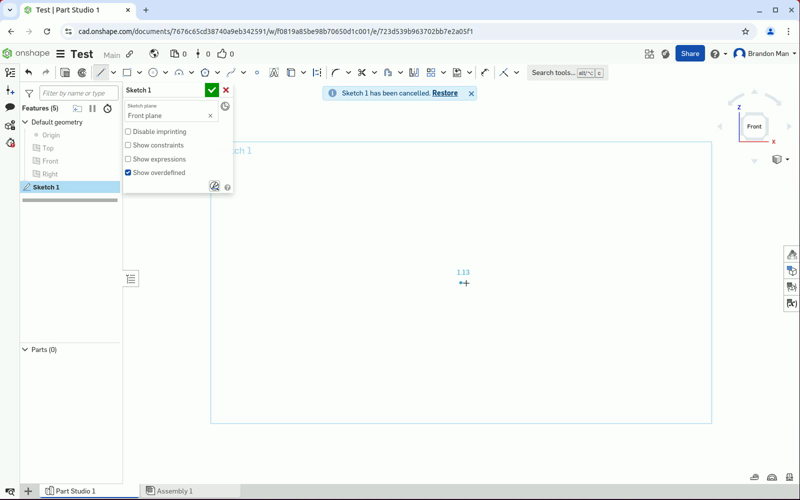
scroll(6)
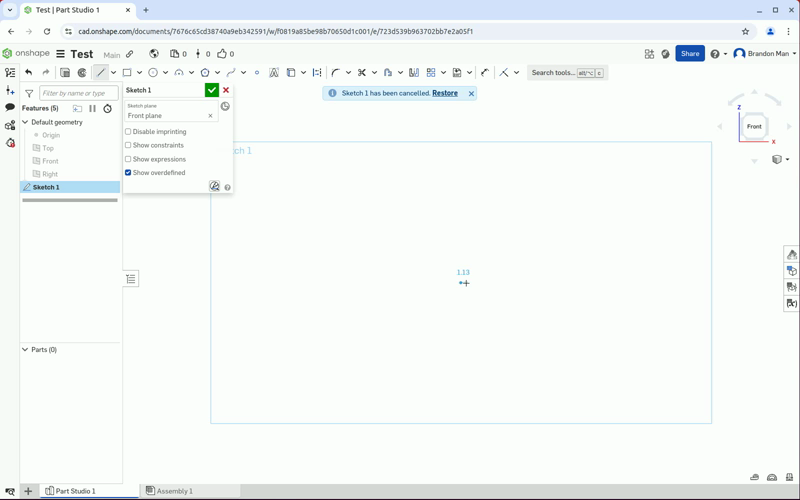
scroll(6)
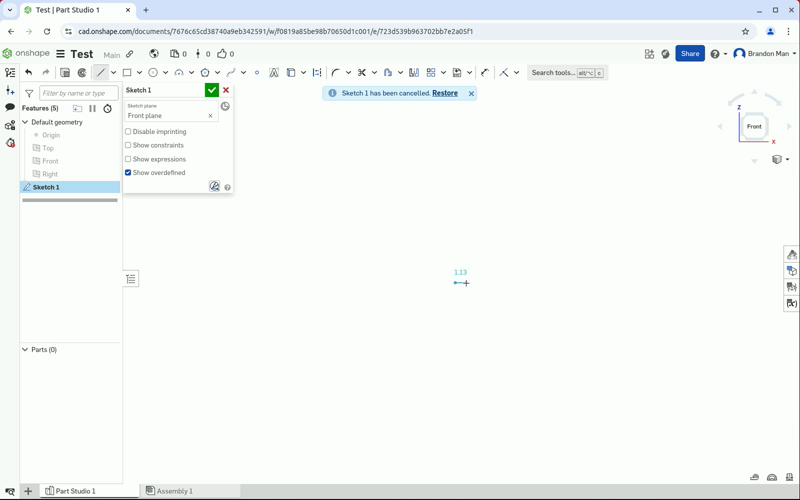
scroll(6)
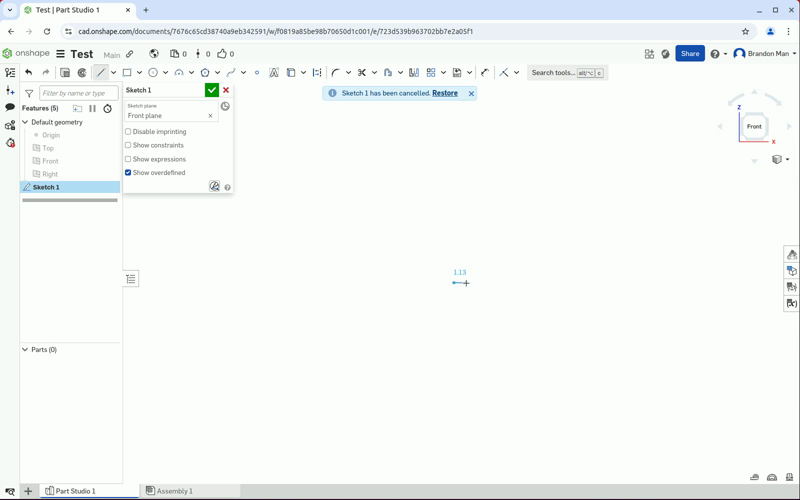
scroll(6)
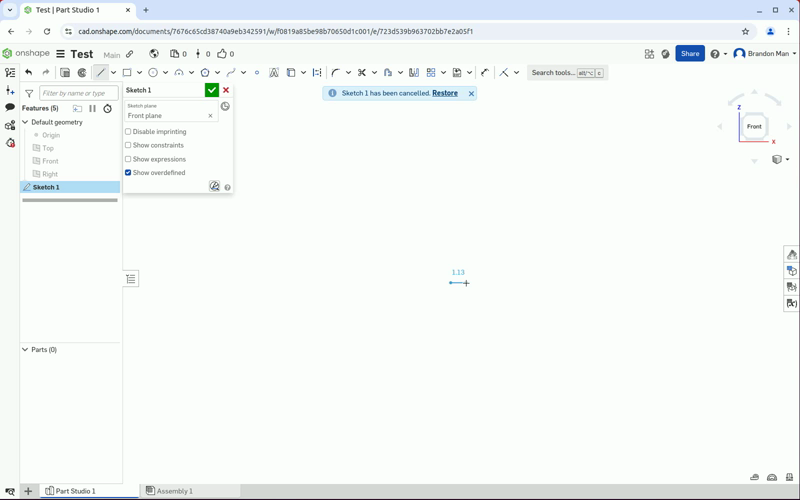
scroll(6)
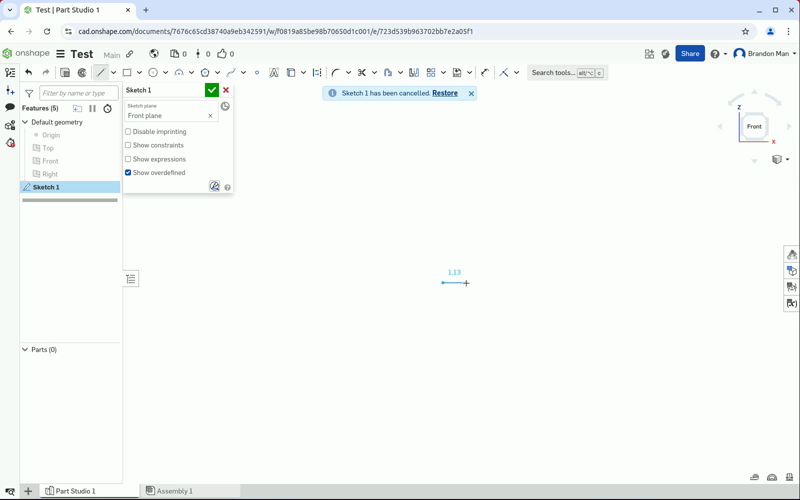
scroll(6)
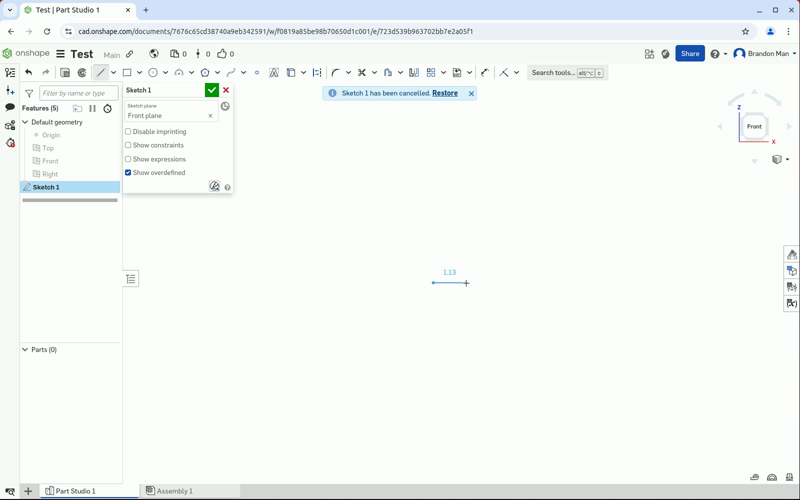
scroll(6)
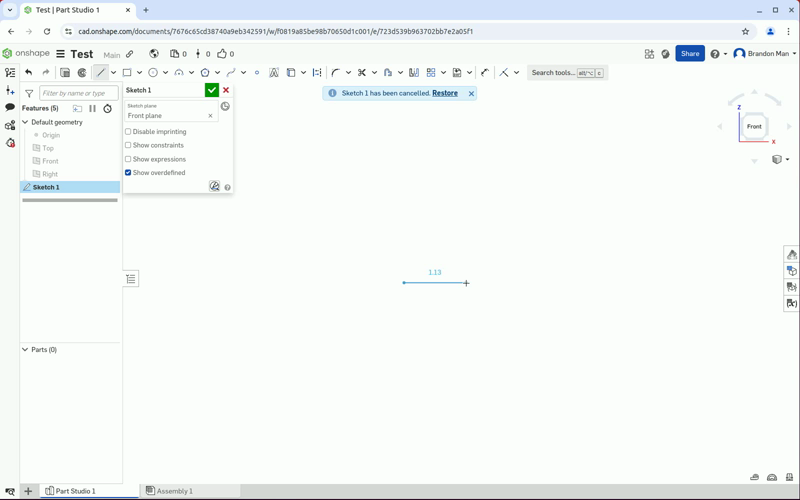
click(466, 282)
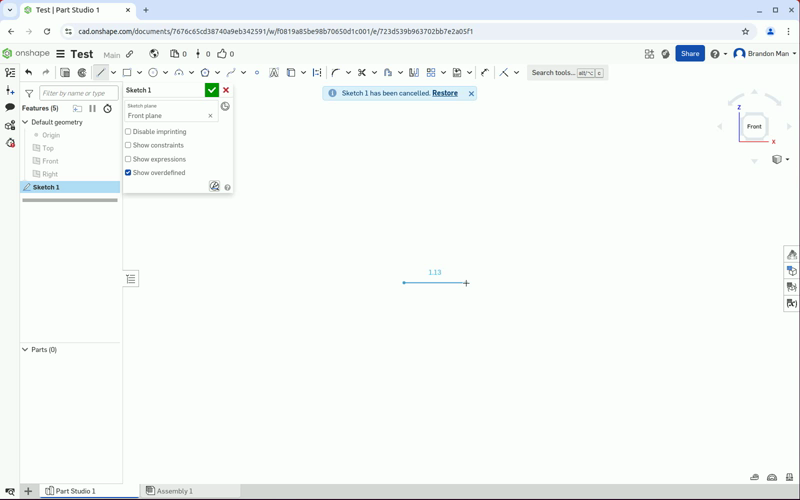
scroll(-6)
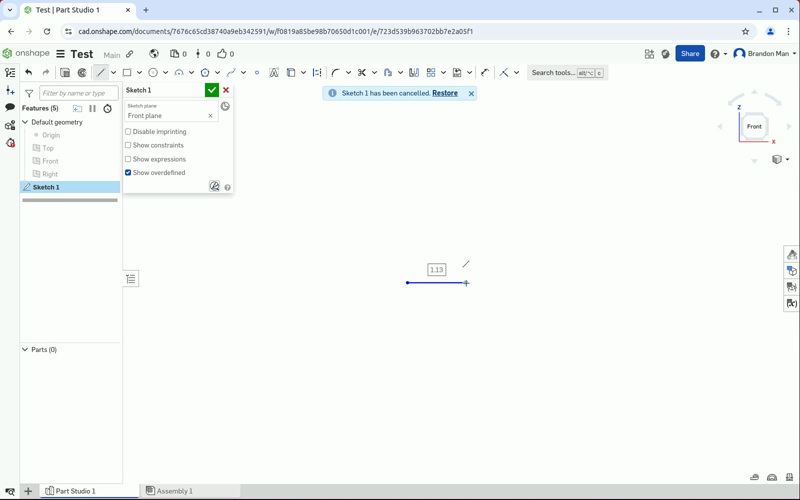
scroll(-6)
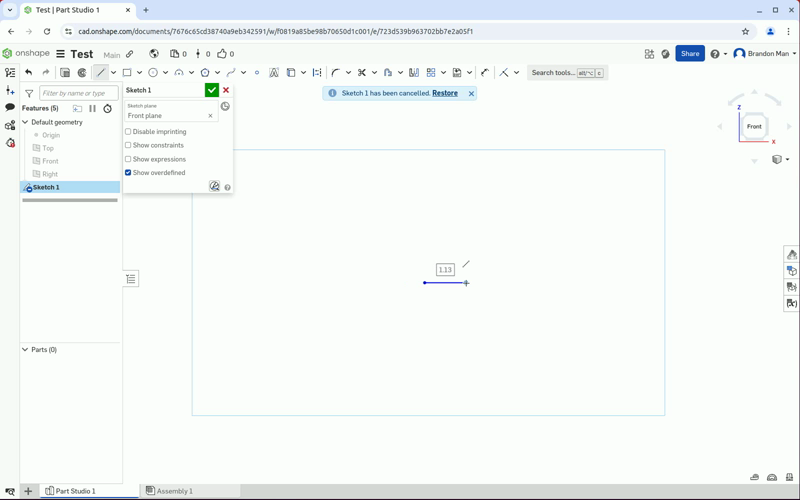
scroll(-6)
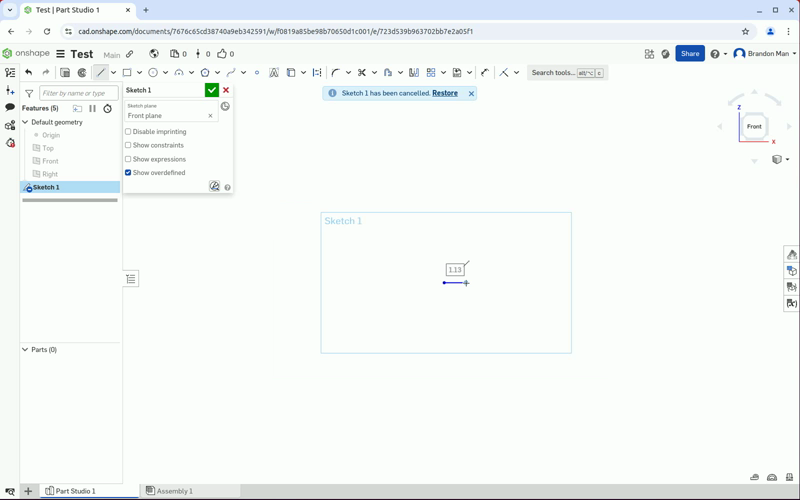
scroll(-6)
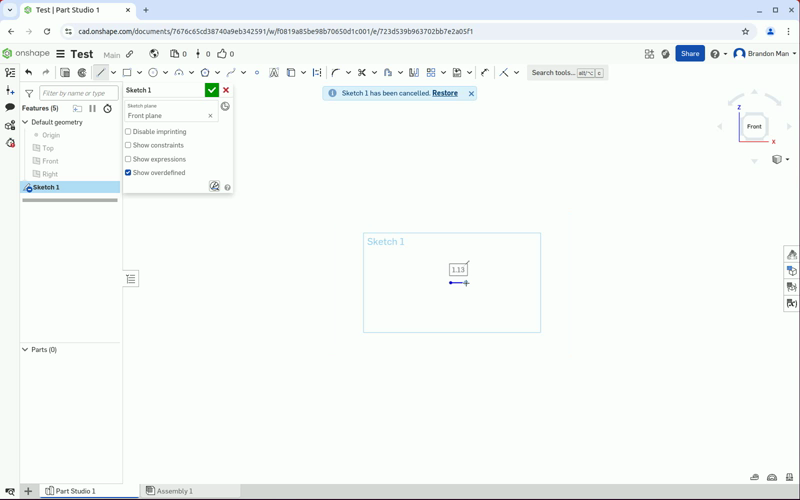
scroll(-6)
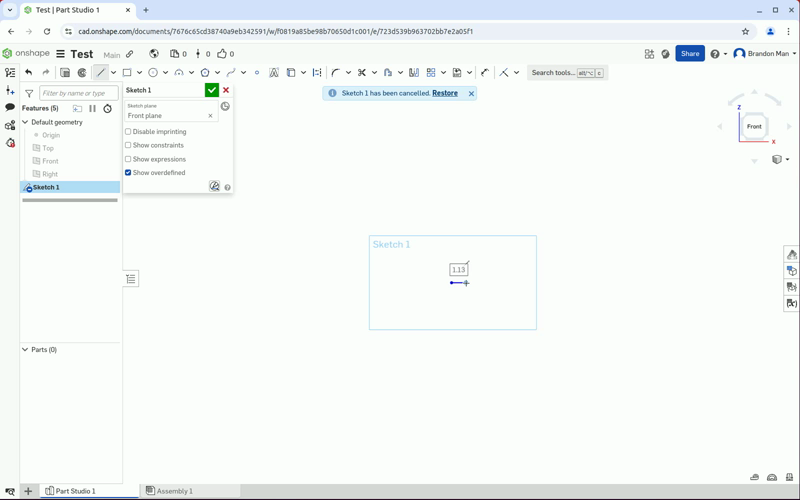
scroll(-6)
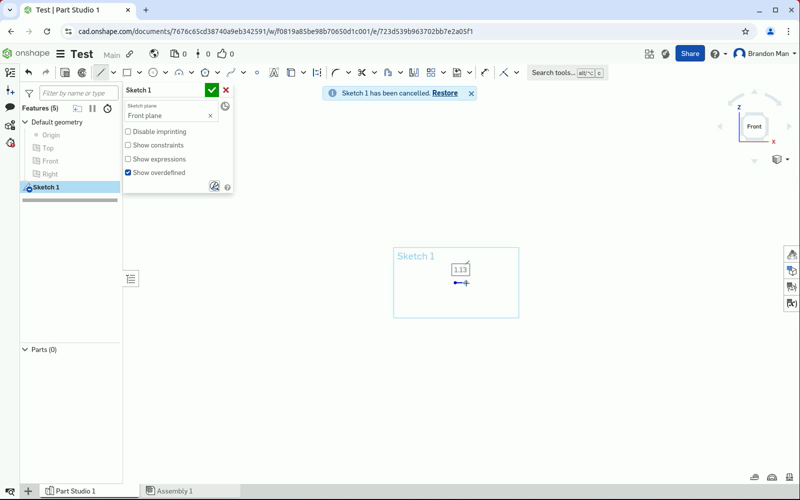
scroll(-6)
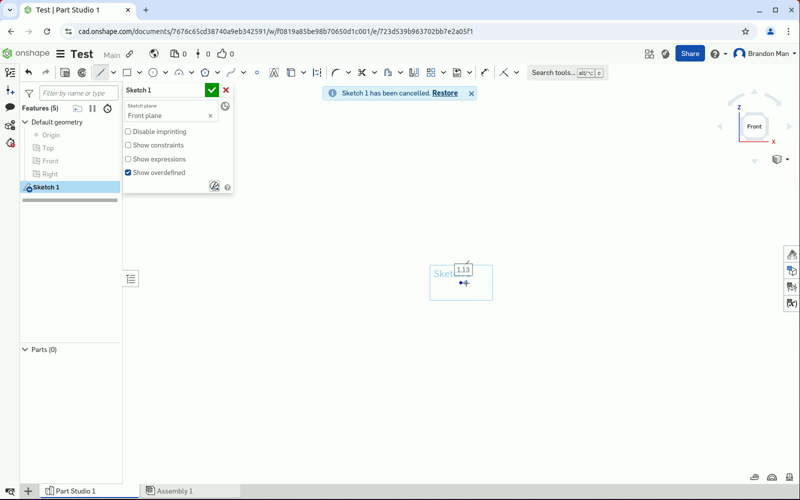
key_up(shift)
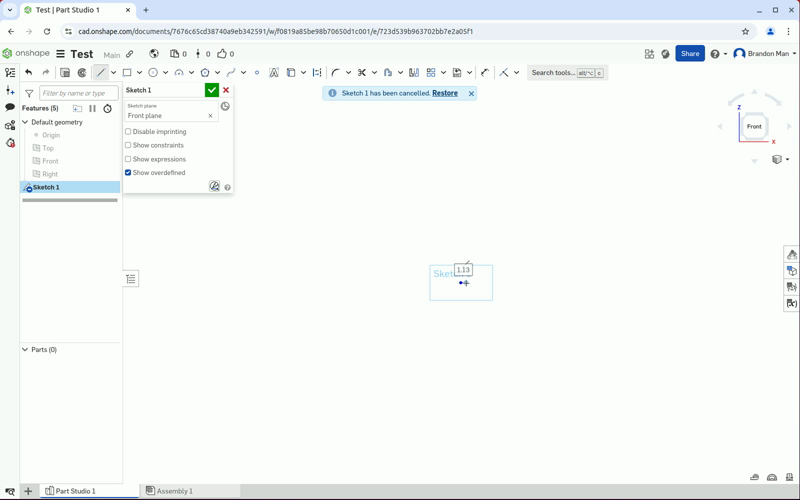
key_down(shift)
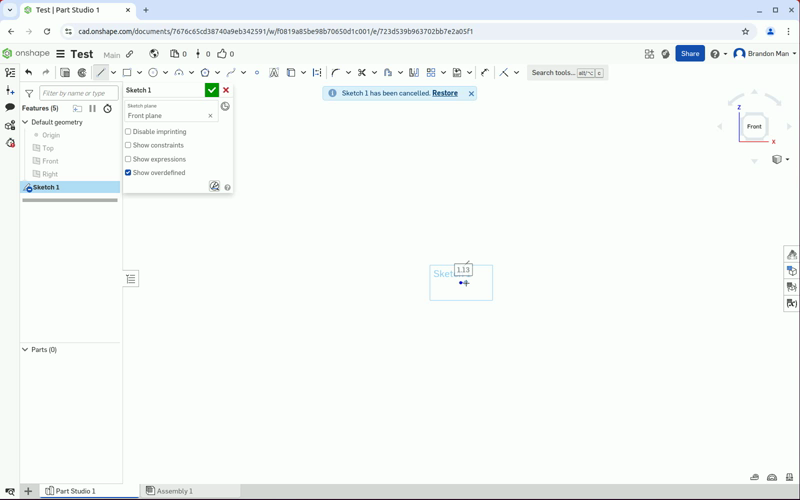
key_up(shift)
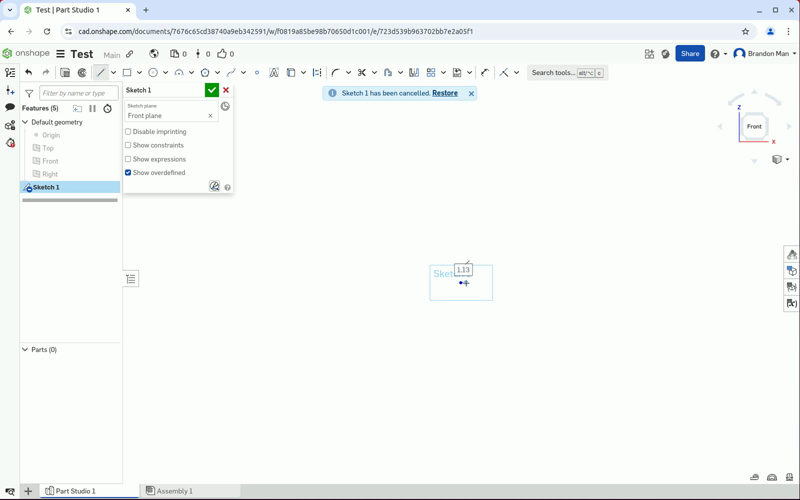
key_down(shift)
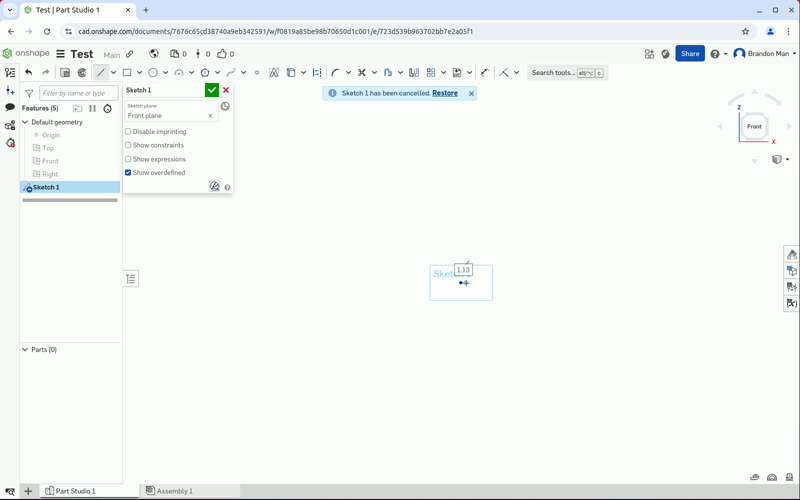
mouse_move(496, 282)
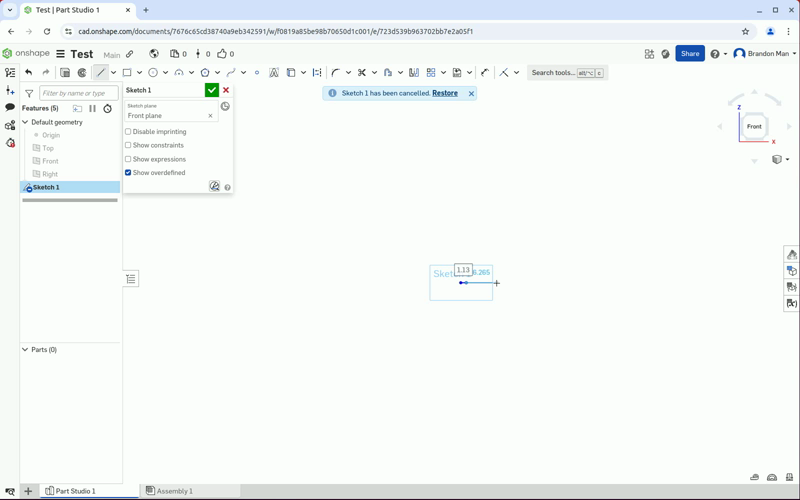
mouse_move(461, 282)
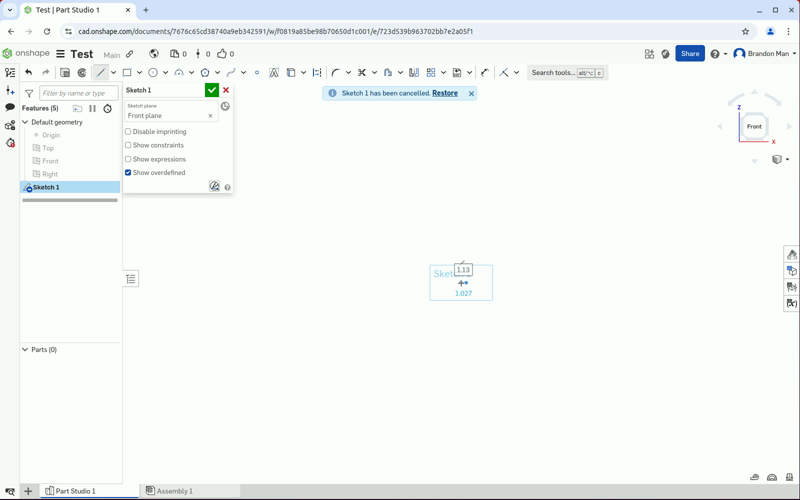
scroll(6)
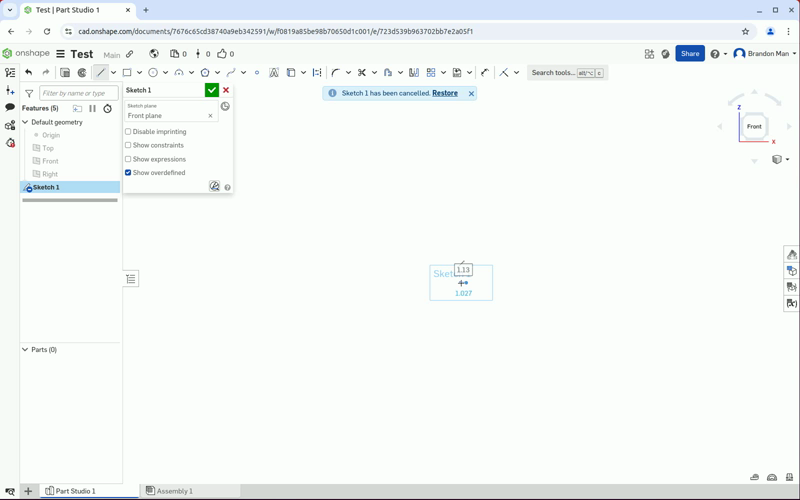
scroll(6)
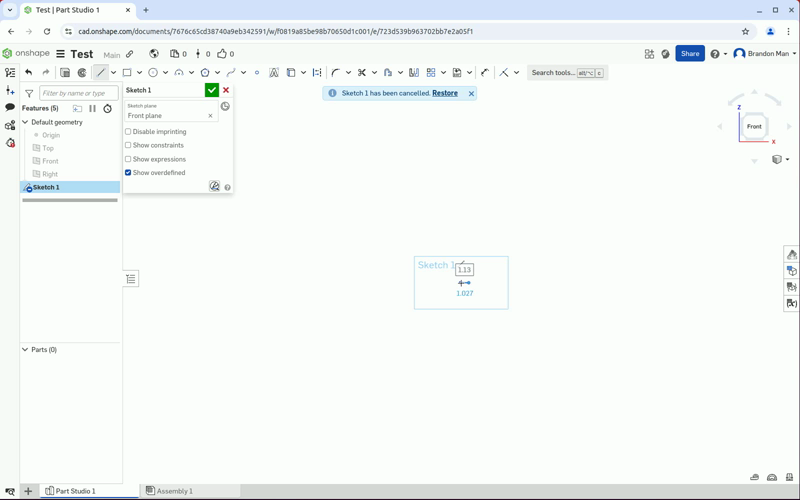
scroll(6)
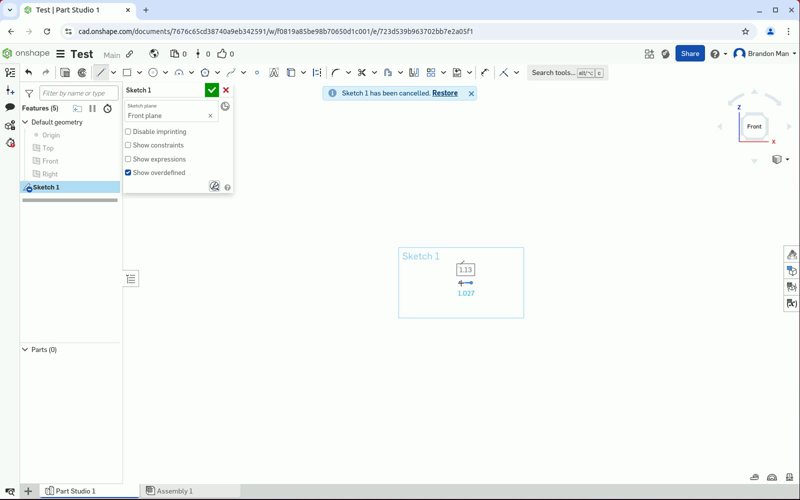
scroll(6)
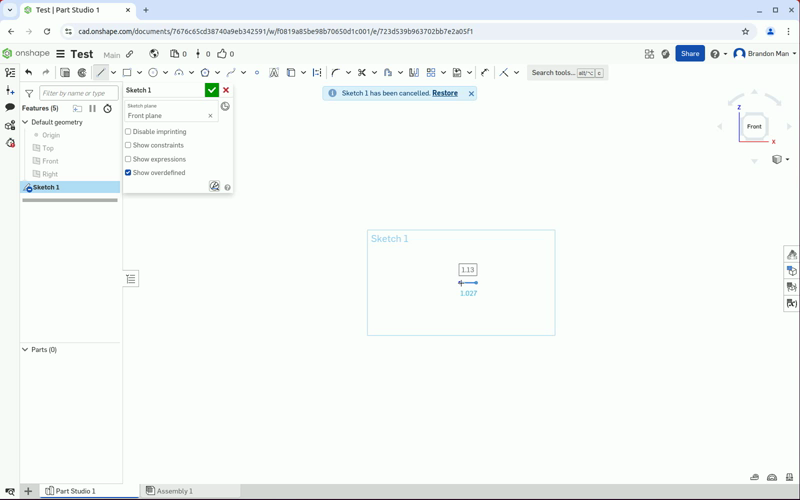
scroll(6)
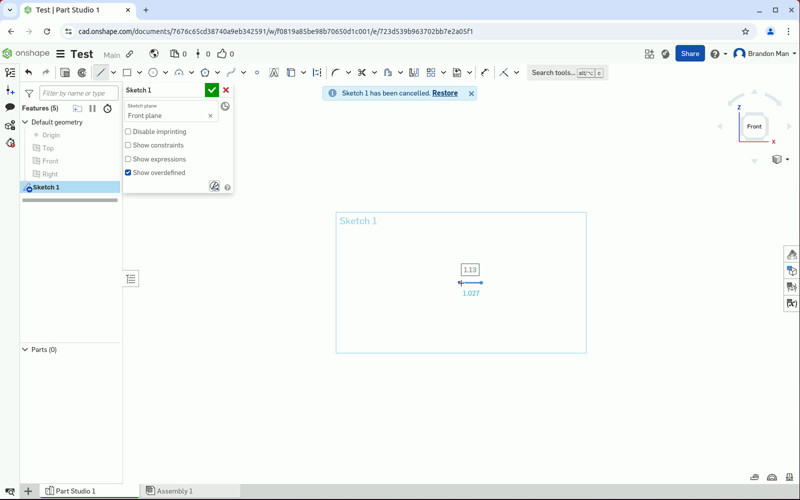
scroll(6)
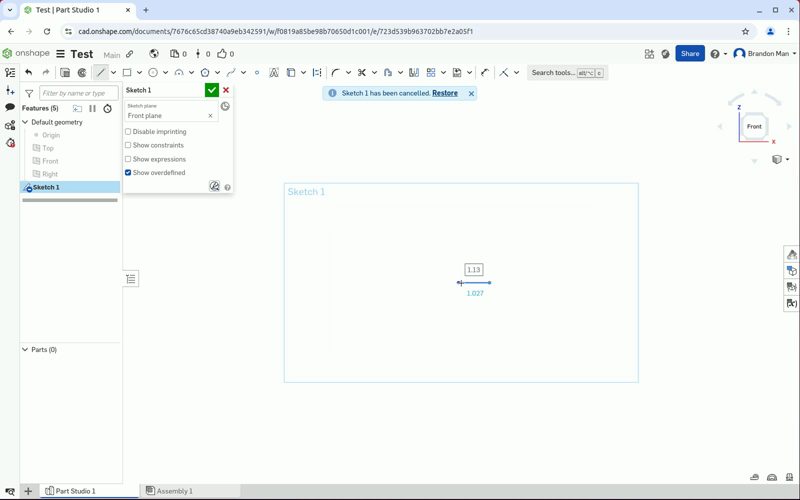
scroll(6)
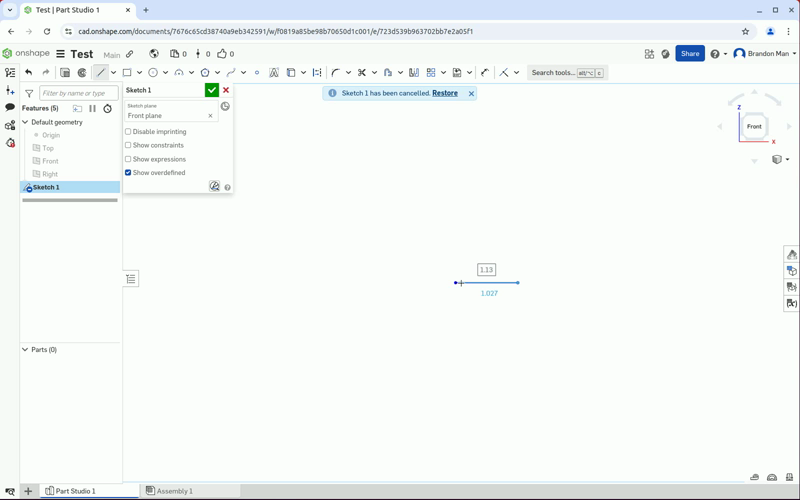
click(461, 282)
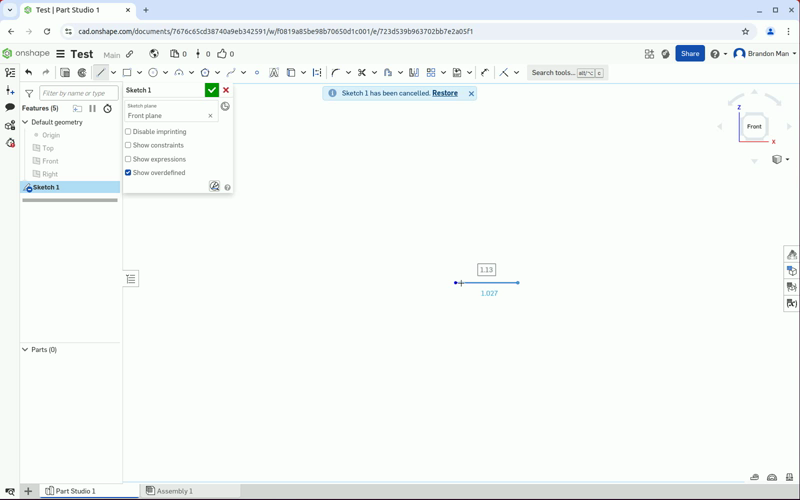
scroll(-6)
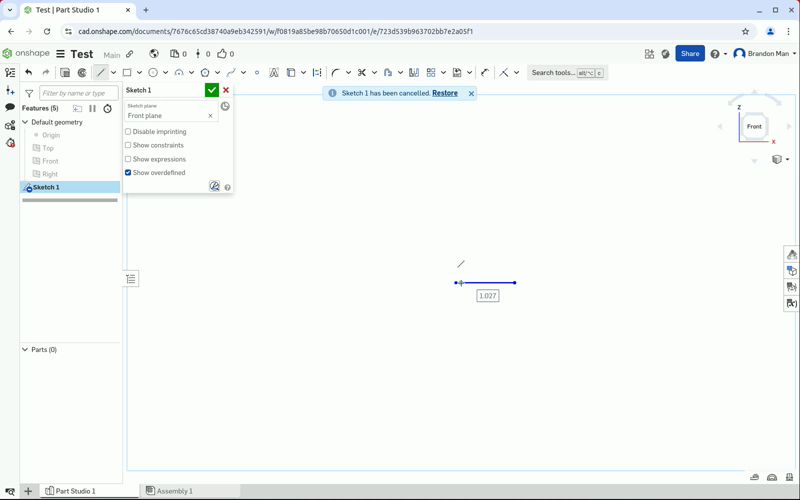
scroll(-6)
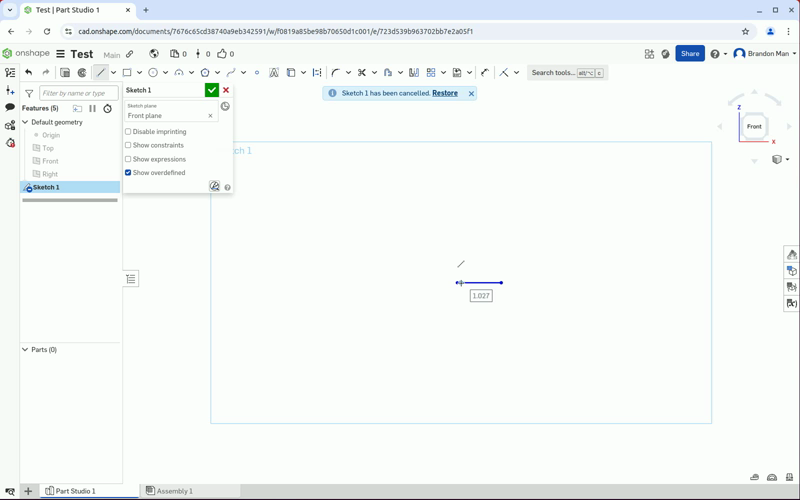
scroll(-6)
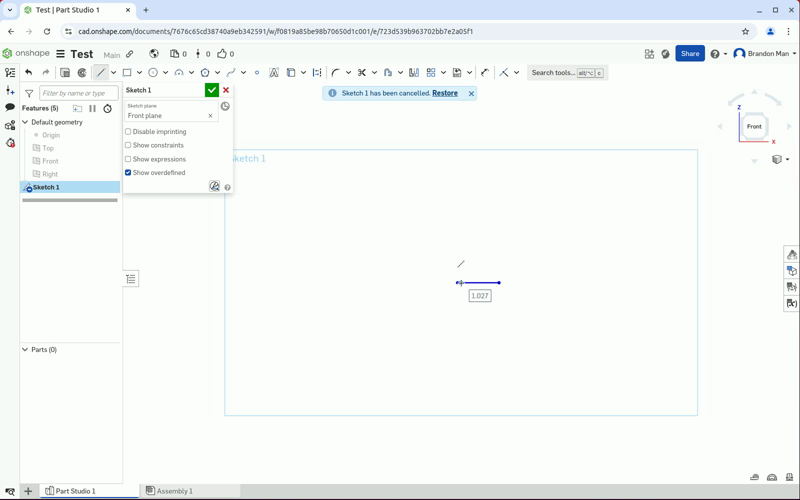
scroll(-6)
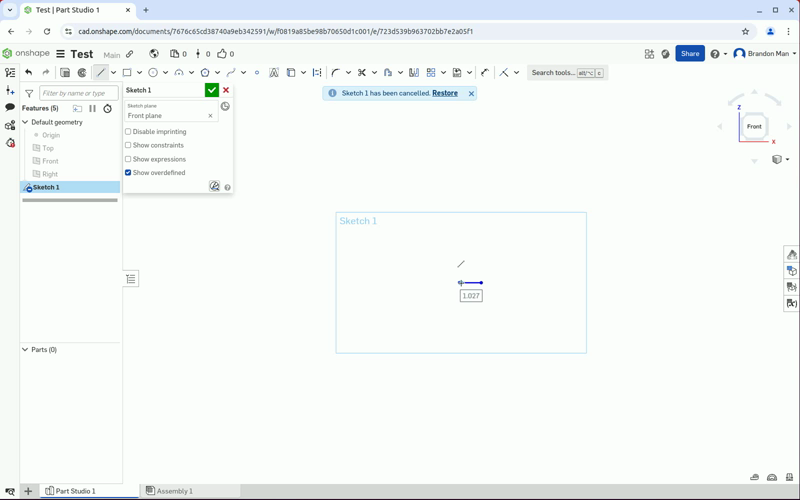
scroll(-6)
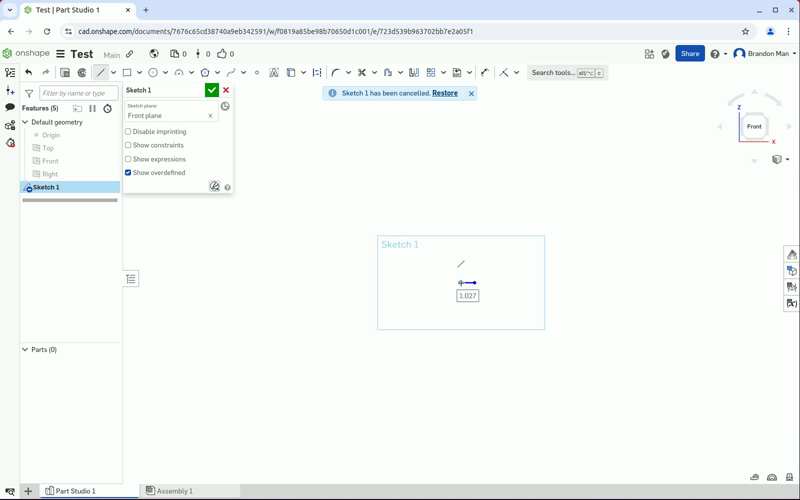
scroll(-6)
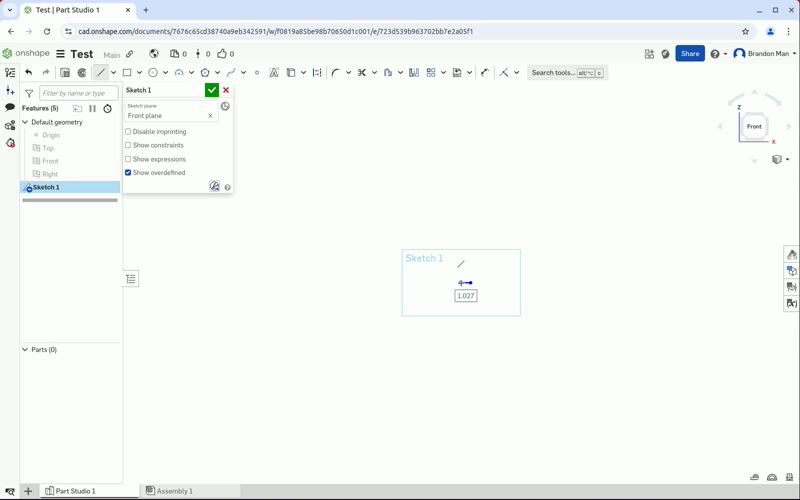
scroll(-6)
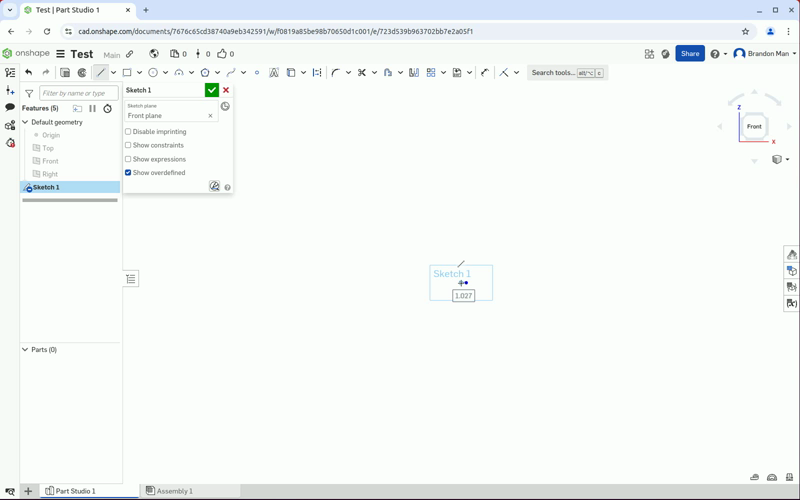
key_up(shift)
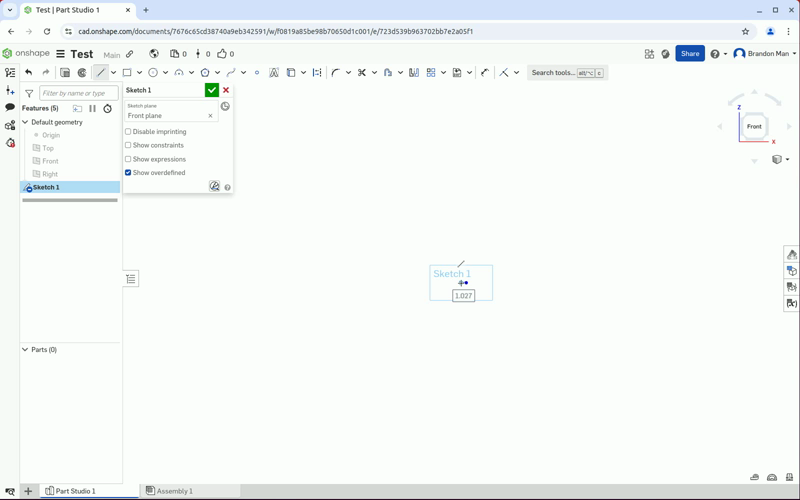
key_down(shift)
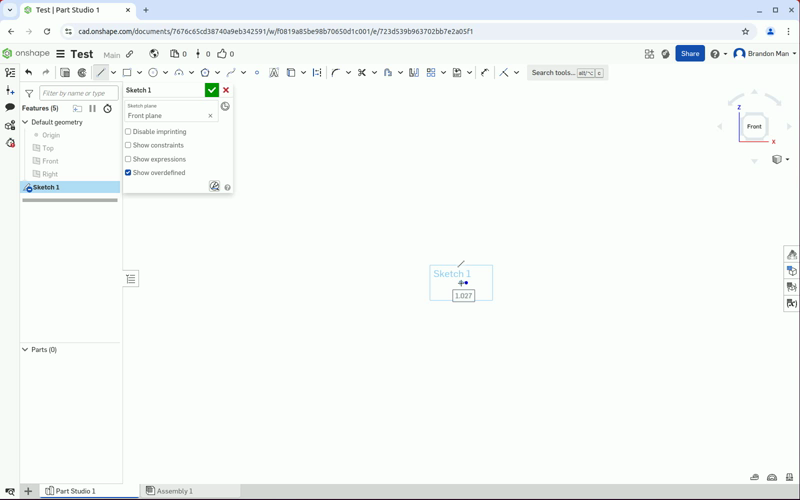
mouse_move(491, 282)
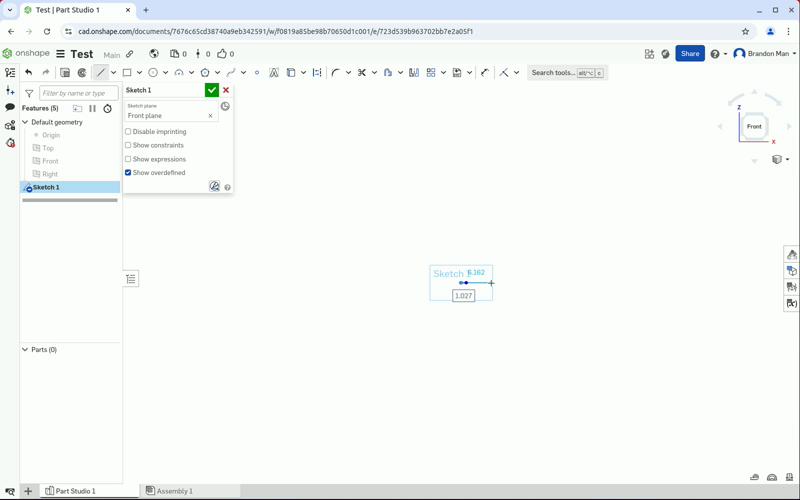
mouse_move(461, 277)
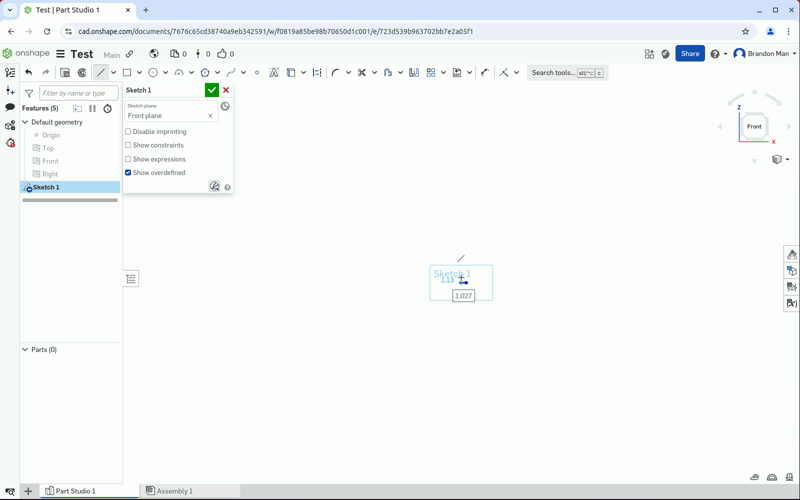
scroll(6)
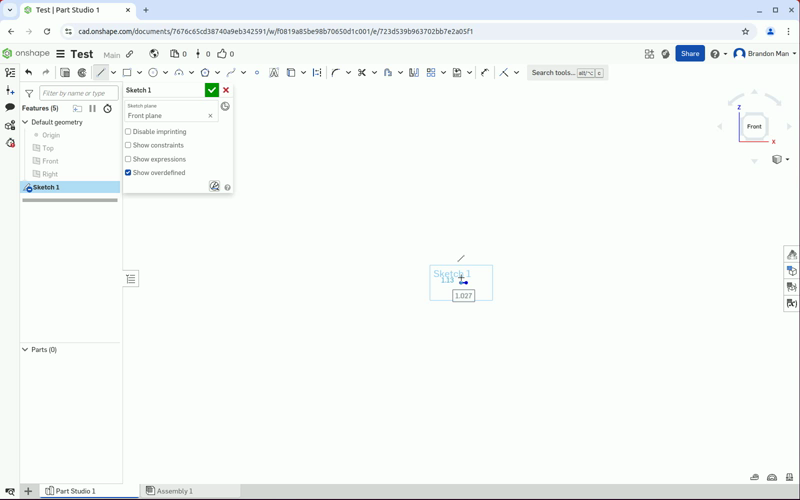
scroll(6)
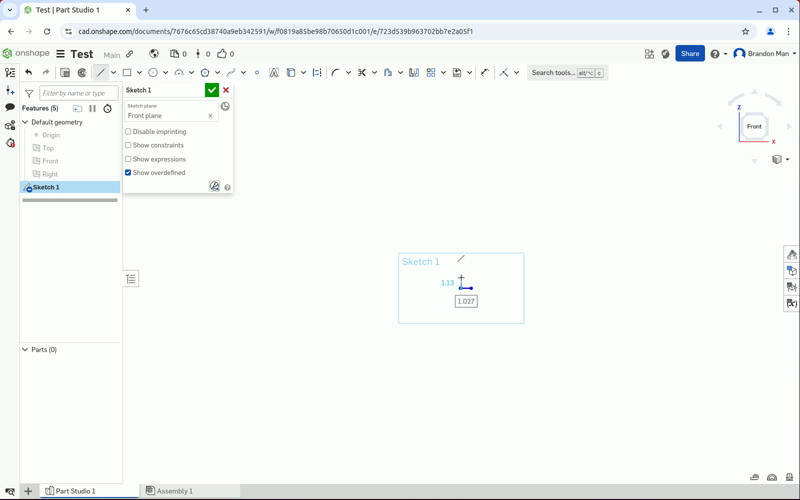
scroll(6)
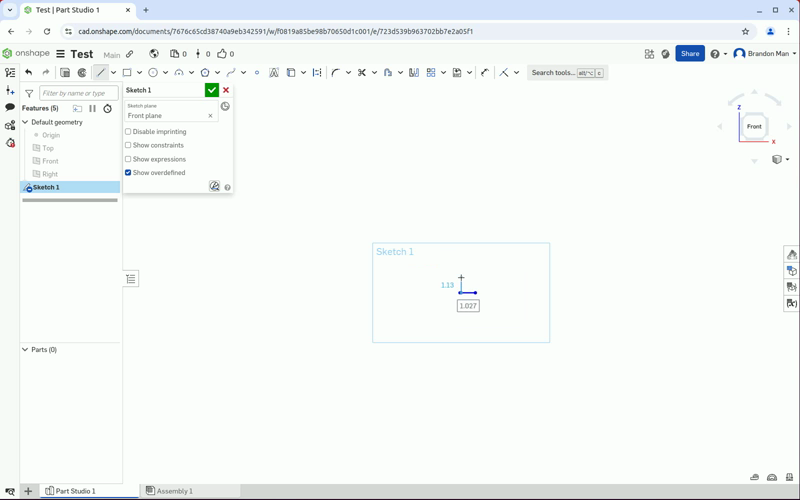
scroll(6)
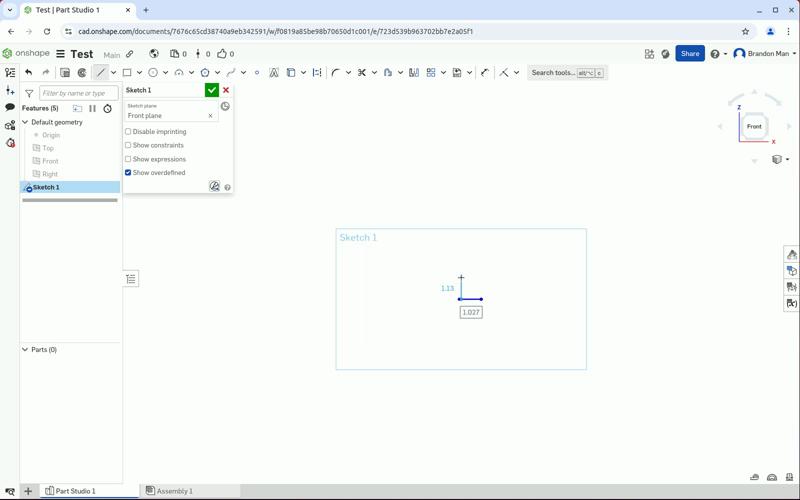
scroll(6)
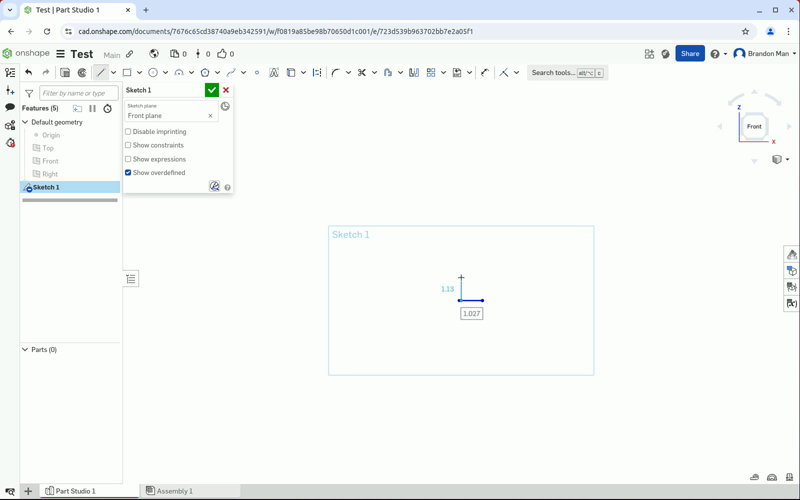
scroll(6)
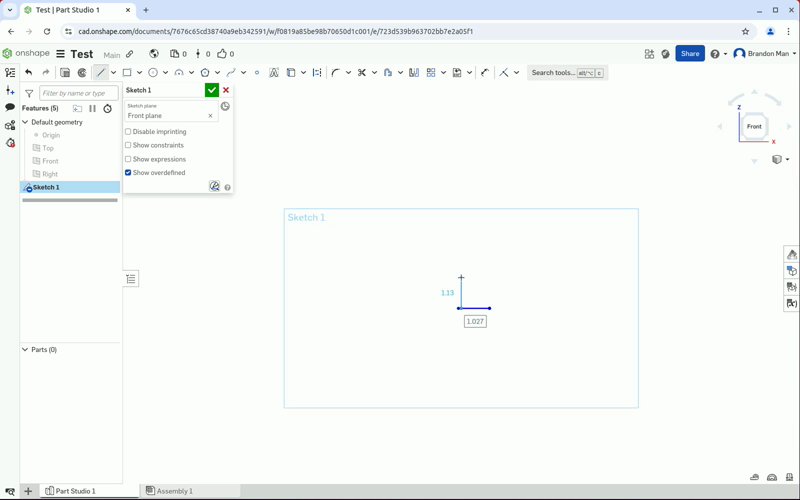
scroll(6)
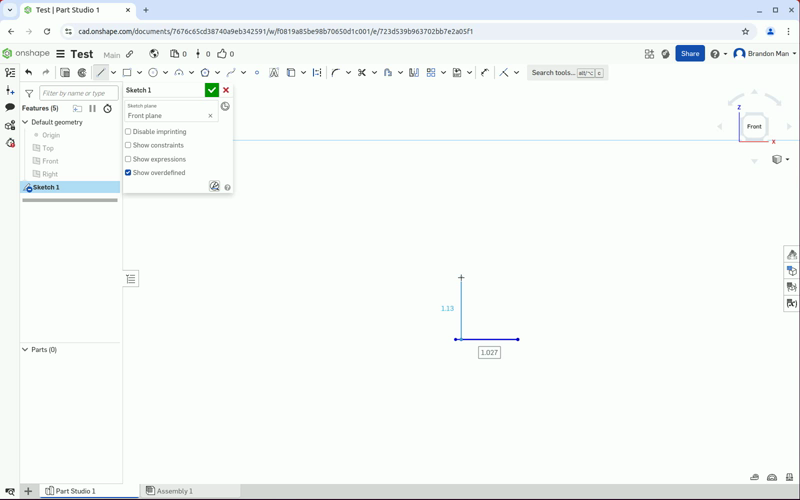
click(461, 277)
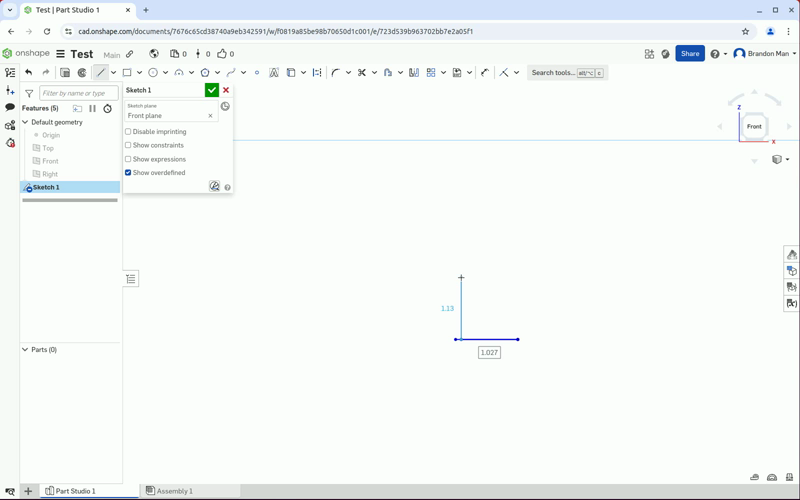
scroll(-6)
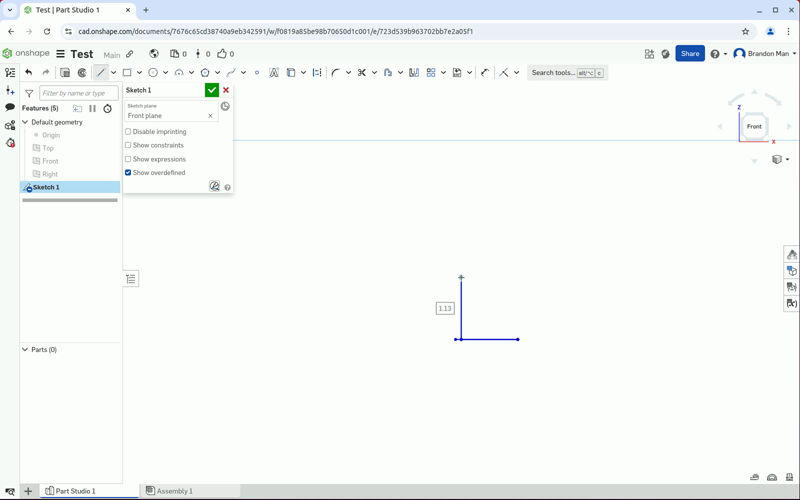
scroll(-6)
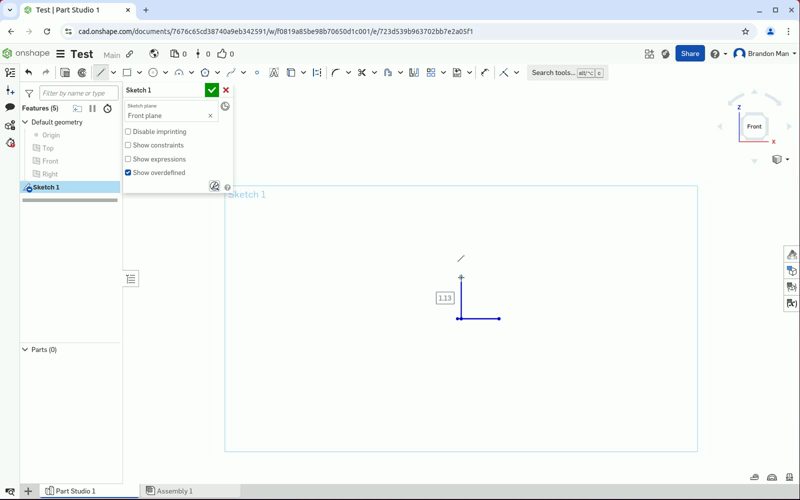
scroll(-6)
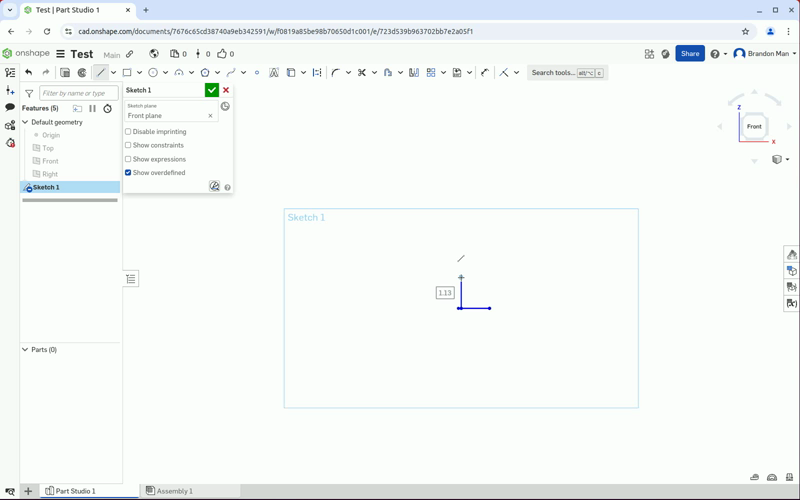
scroll(-6)
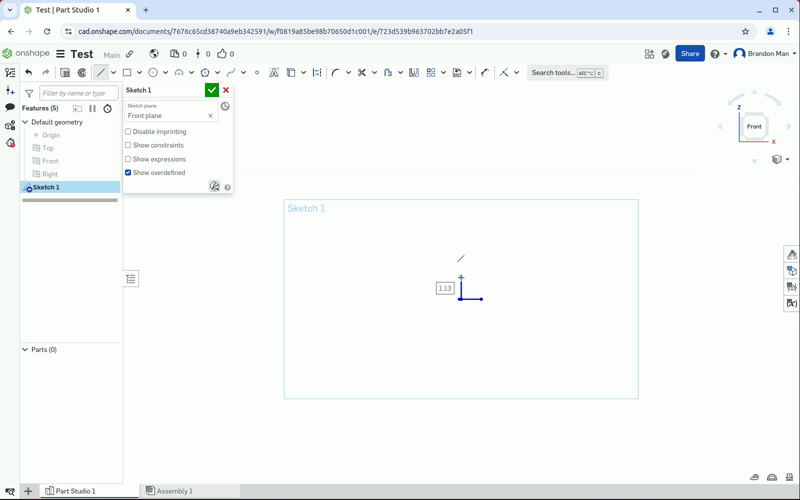
scroll(-6)
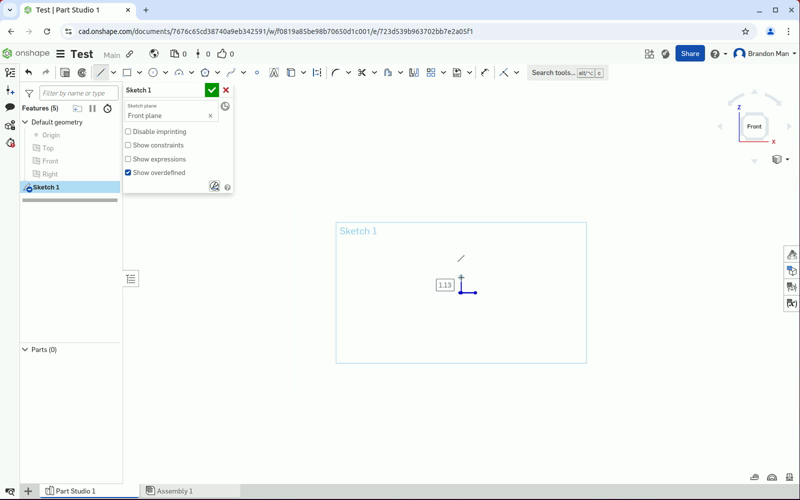
scroll(-6)
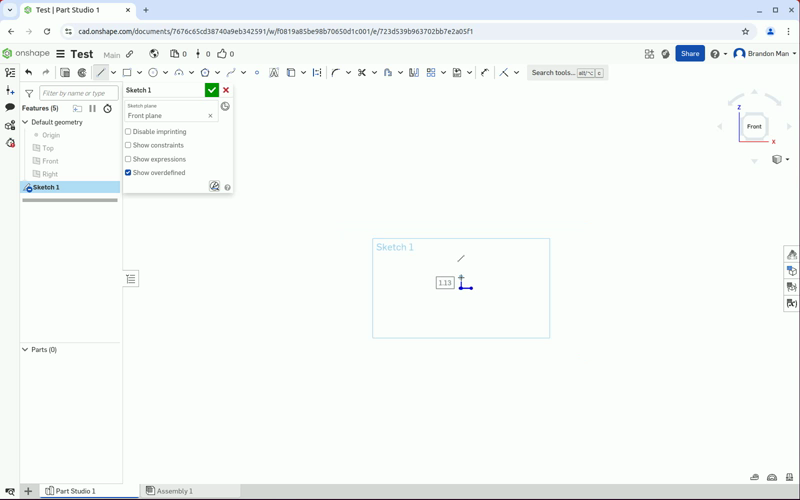
scroll(-6)
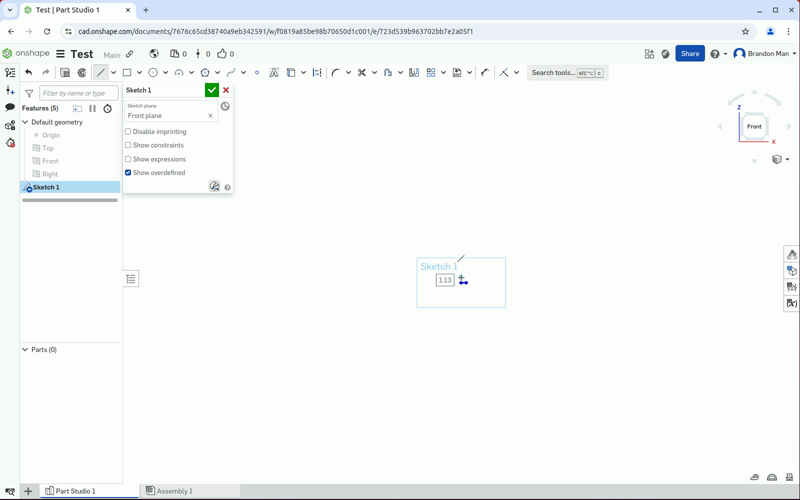
key_up(shift)
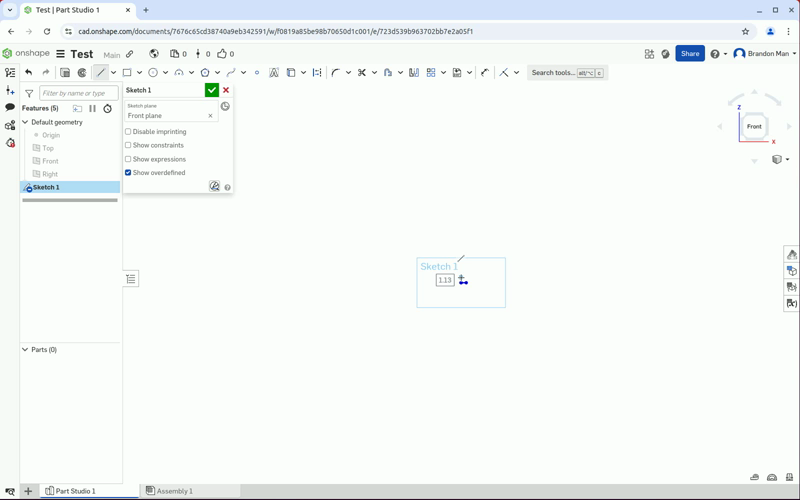
key_down(shift)
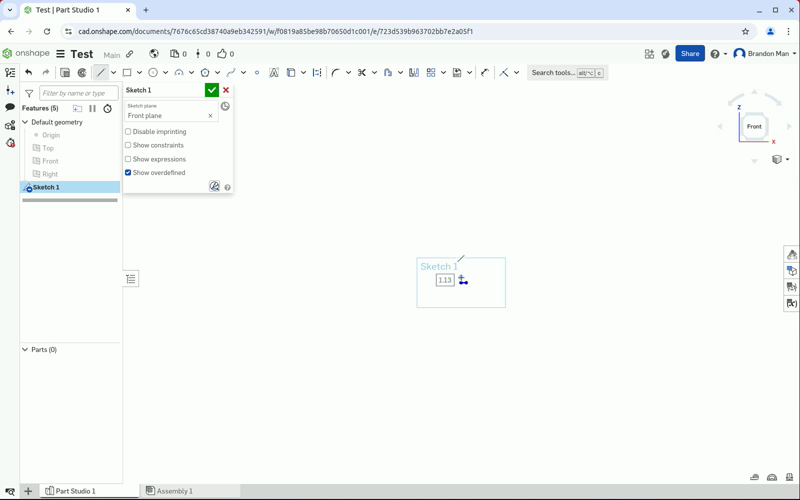
key_up(shift)
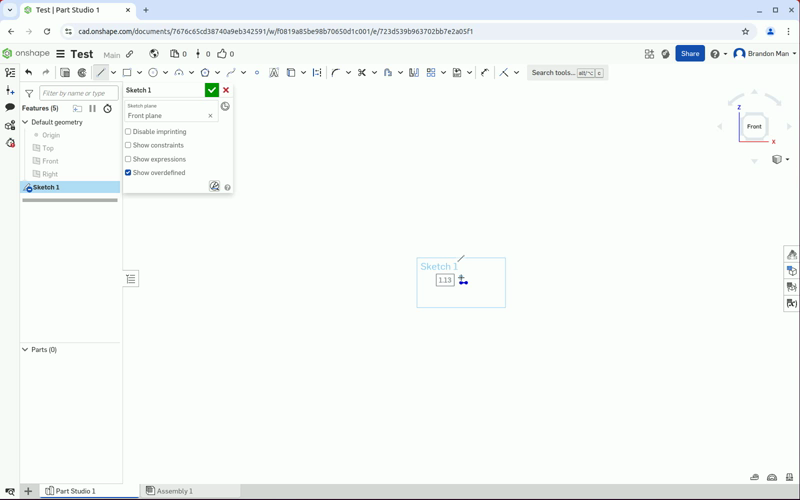
mouse_move(490, 277)
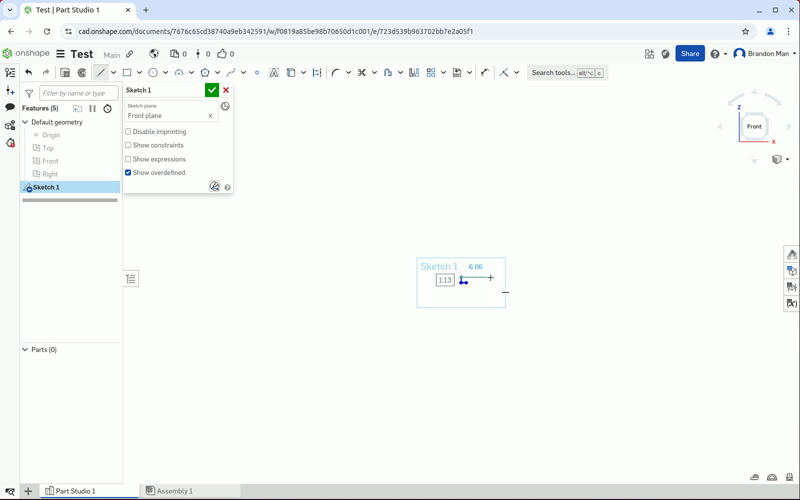
key_down(shift)
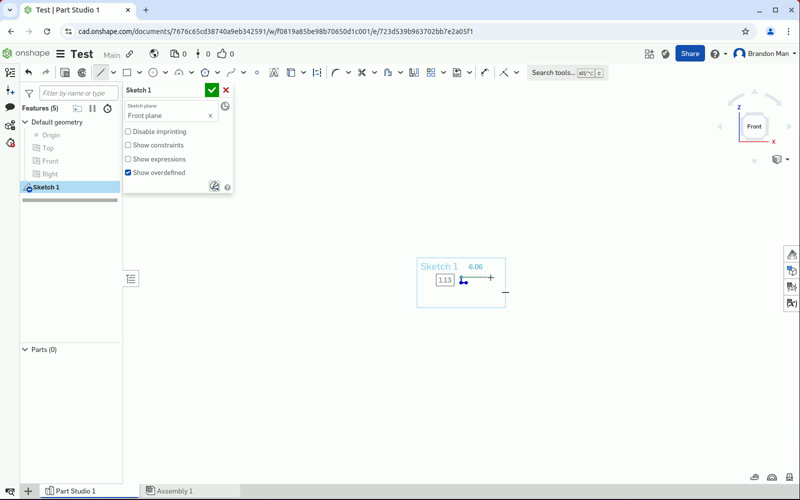
mouse_move(460, 282)
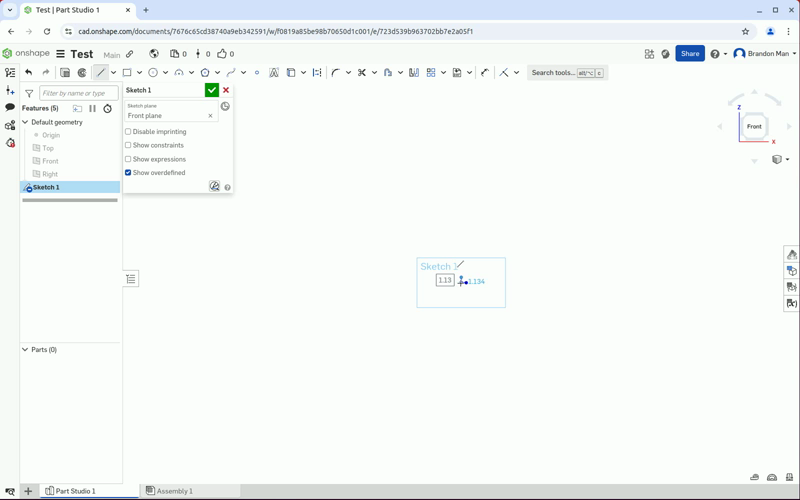
scroll(6)
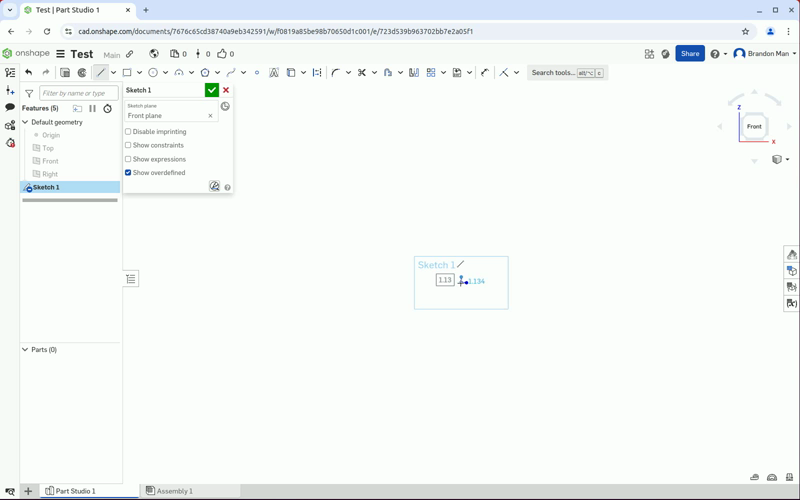
scroll(6)
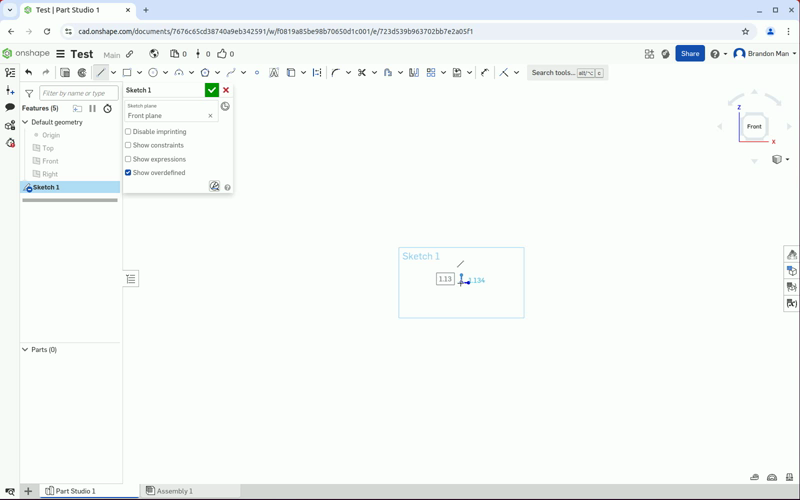
scroll(6)
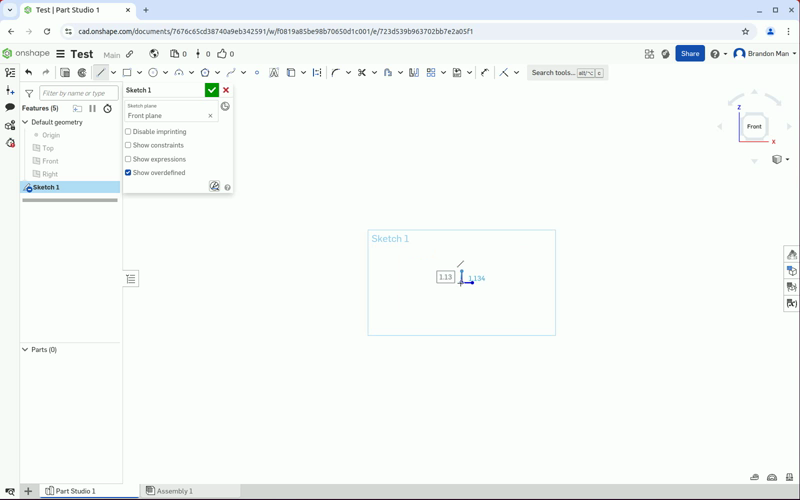
scroll(6)
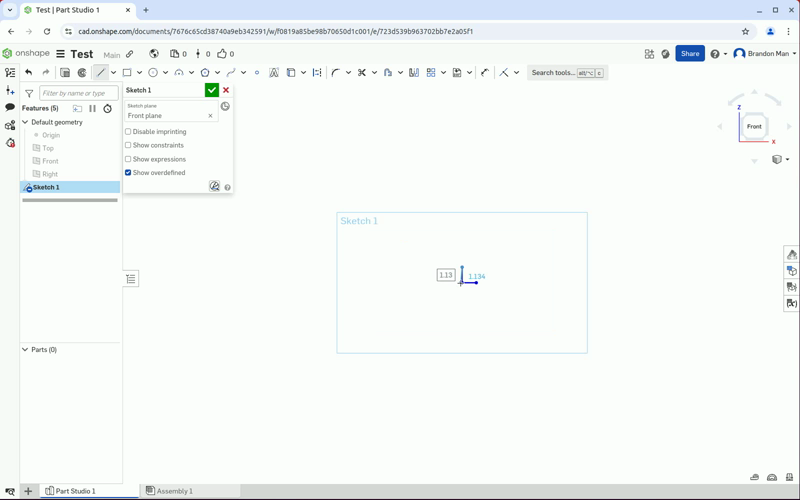
scroll(6)
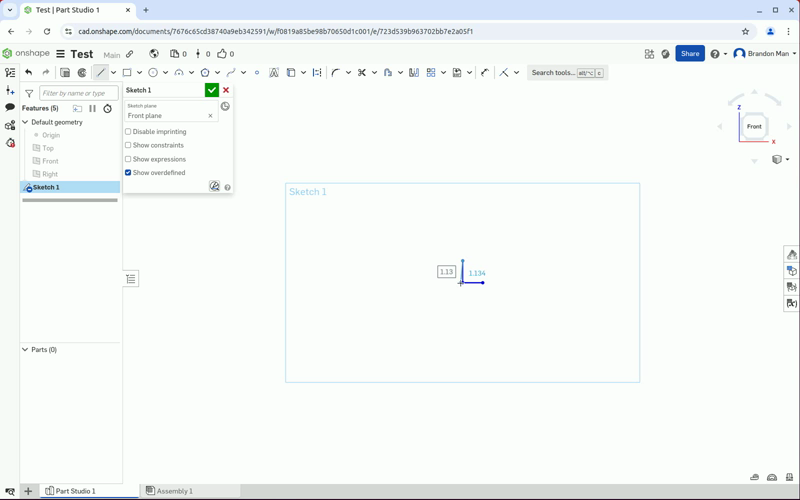
scroll(6)
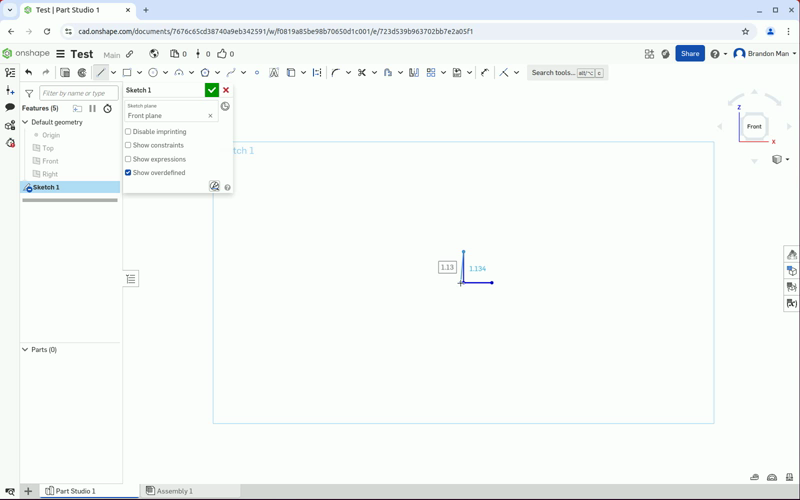
scroll(6)
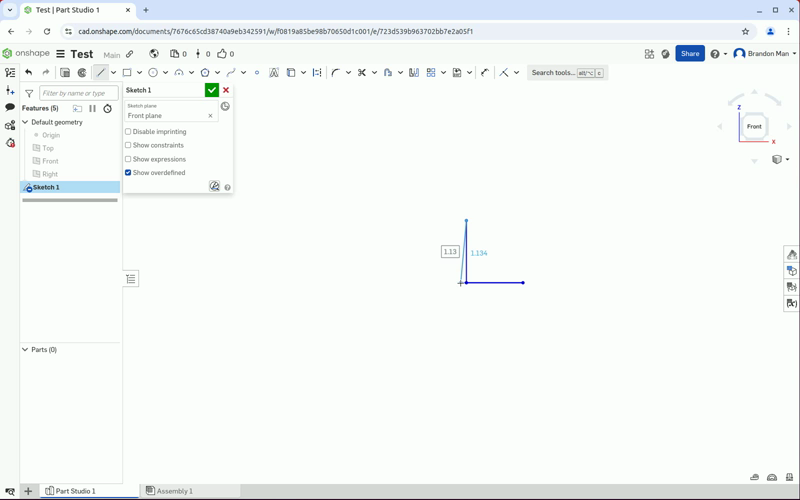
key_up(shift)
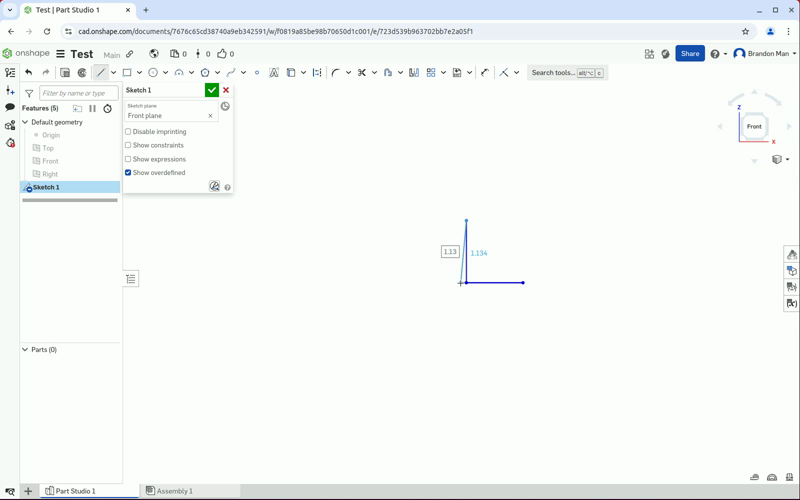
click(460, 282)
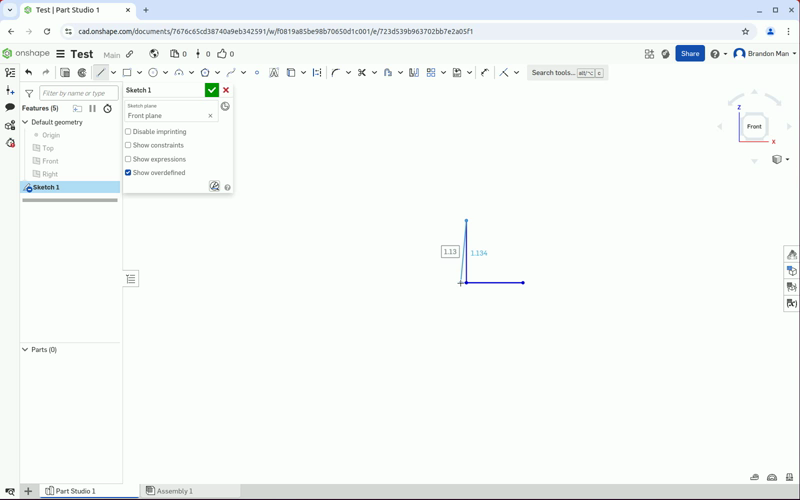
scroll(-6)
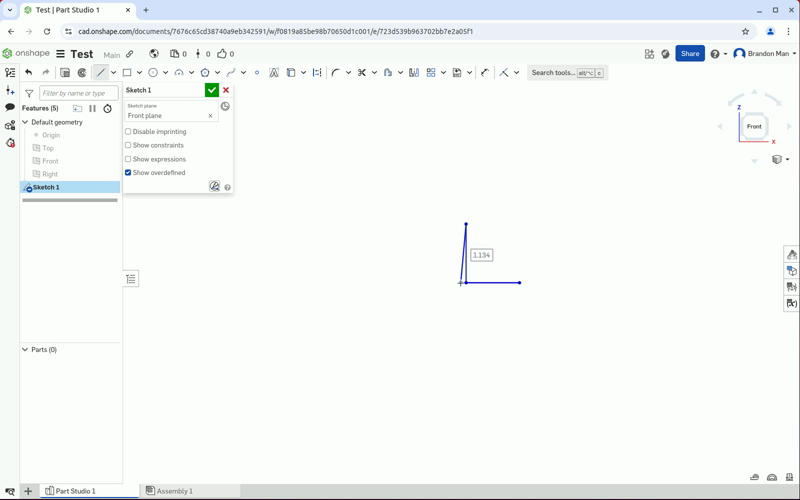
scroll(-6)
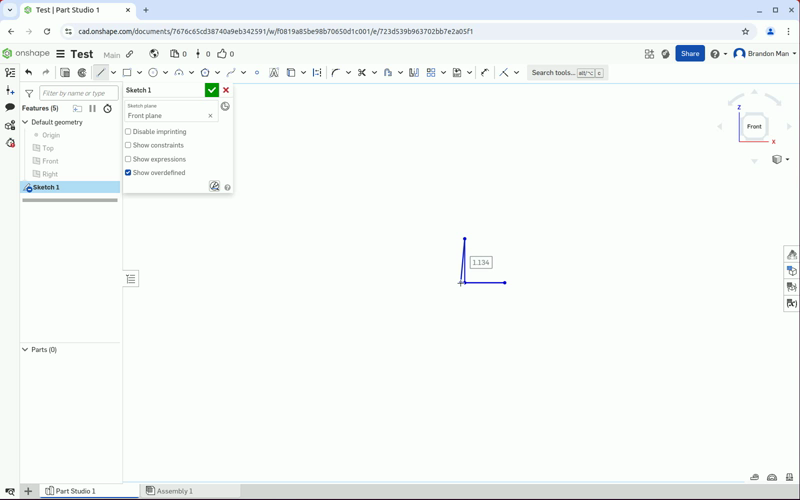
scroll(-6)
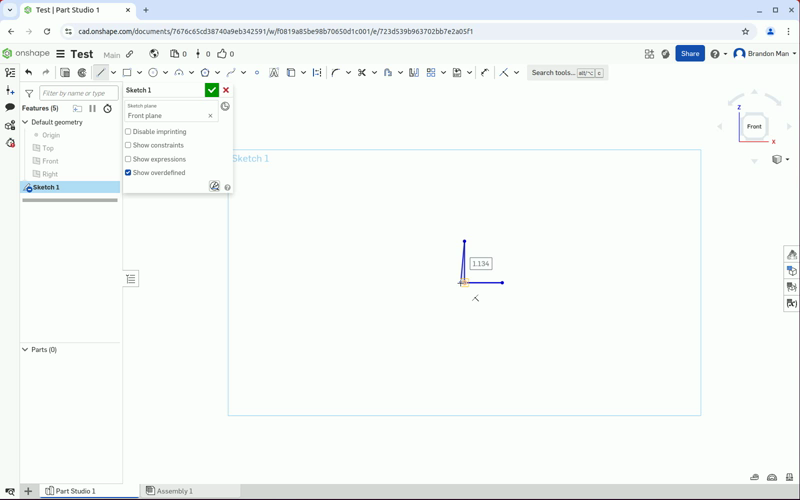
scroll(-6)
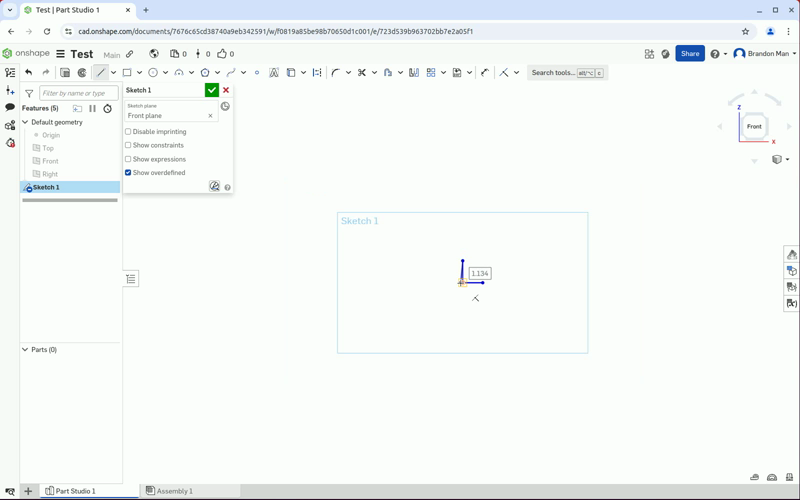
scroll(-6)
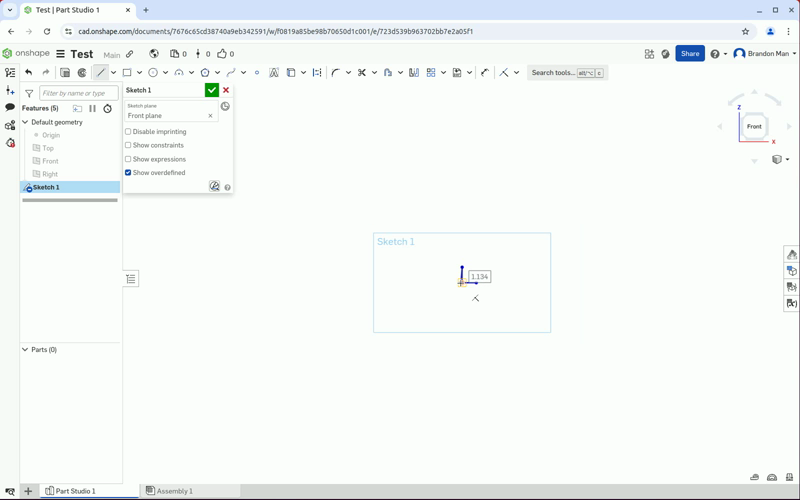
scroll(-6)
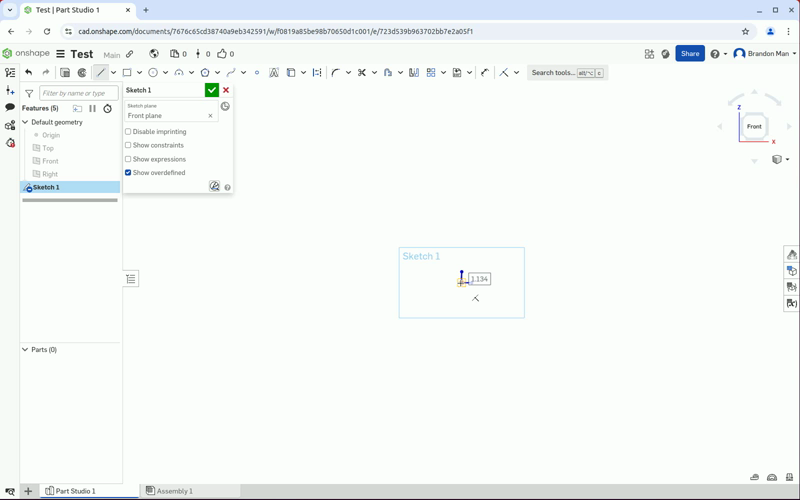
scroll(-6)
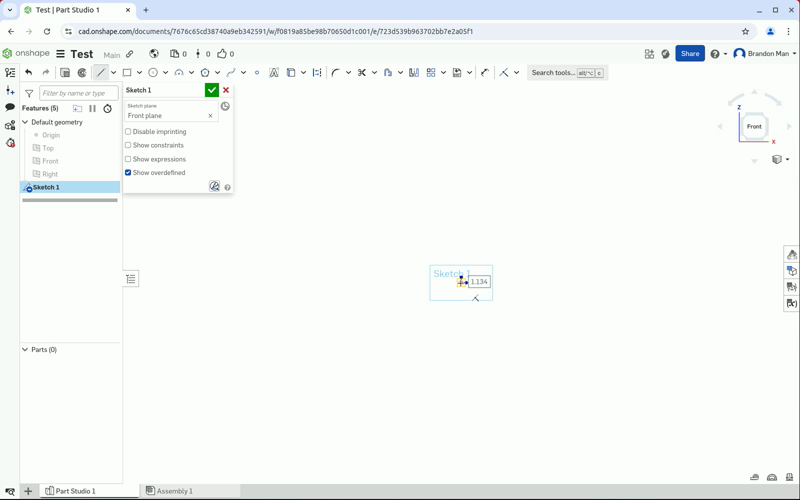
key(esc)
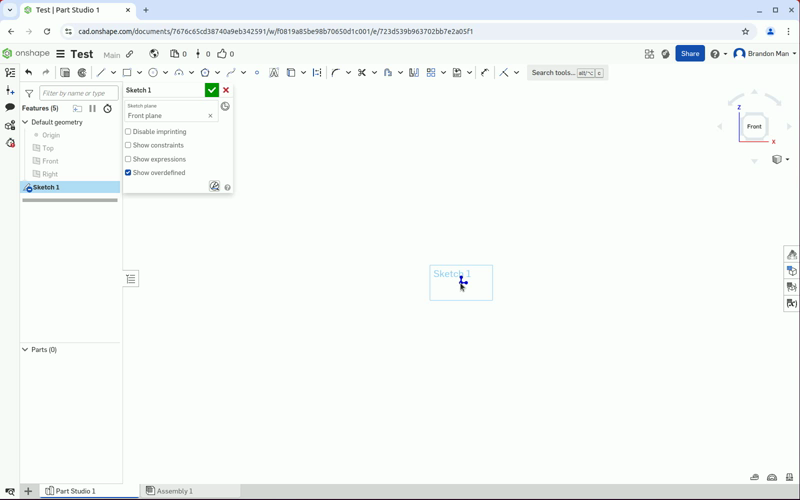
mouse_move(460, 277)
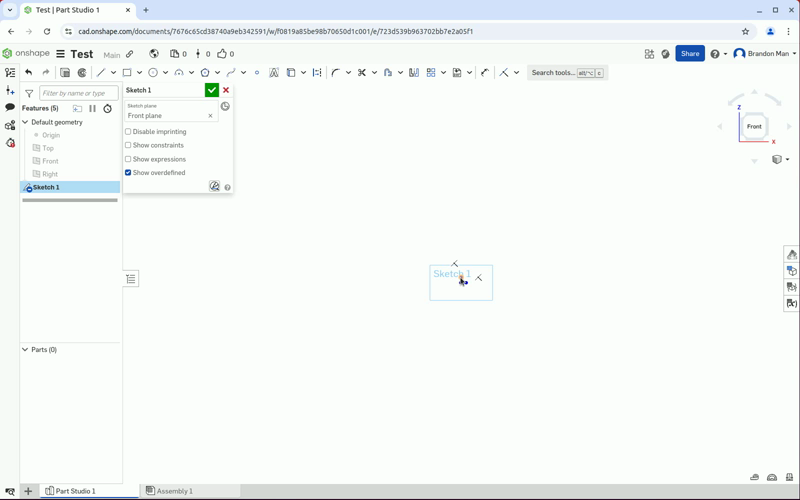
scroll(6)
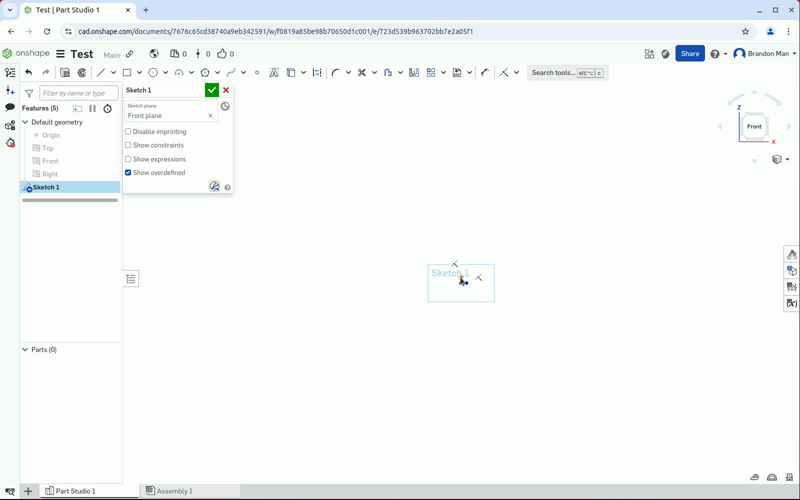
scroll(6)
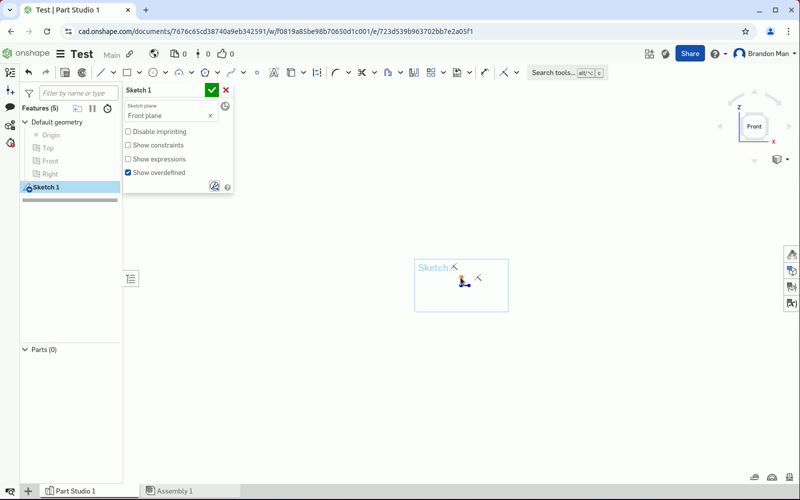
scroll(6)
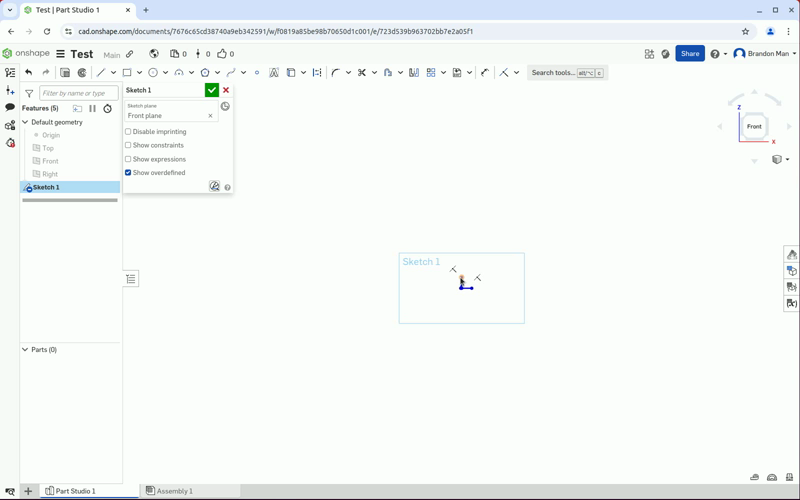
scroll(6)
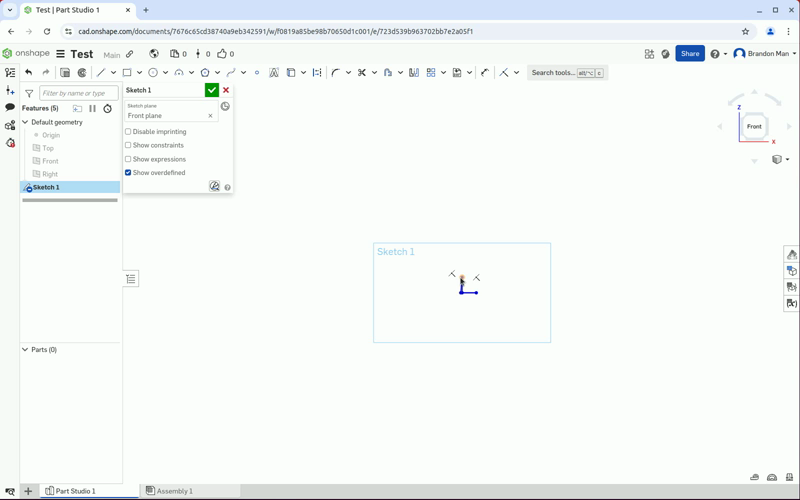
scroll(6)
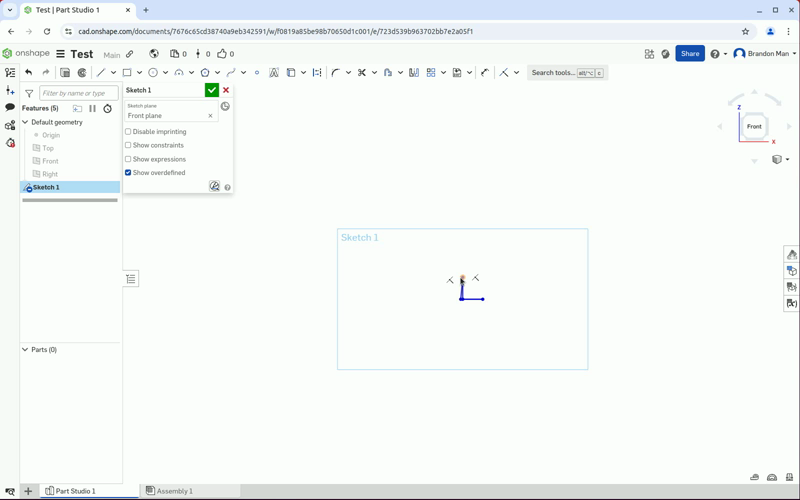
scroll(6)
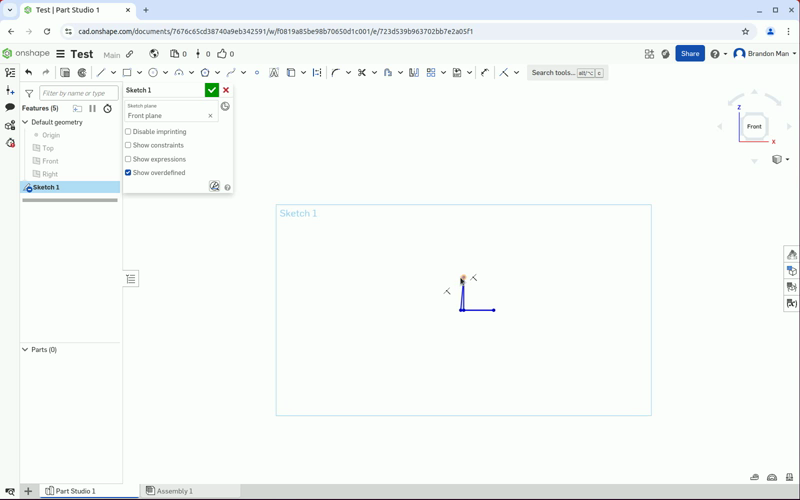
scroll(6)
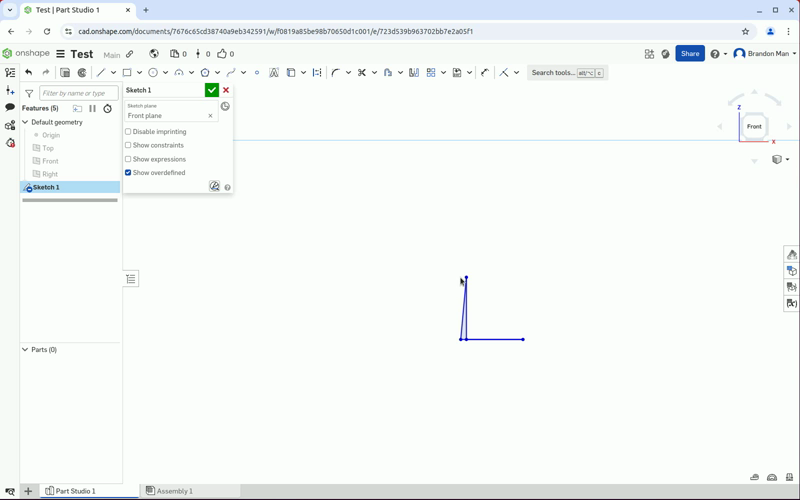
click(460, 277)
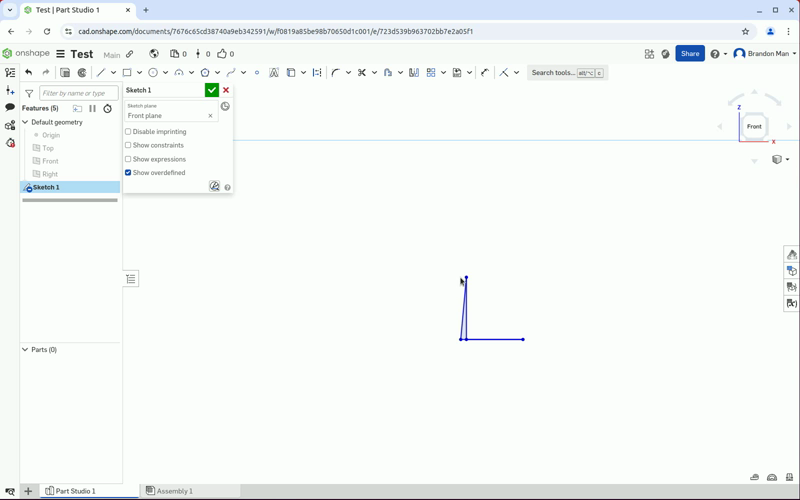
scroll(-6)
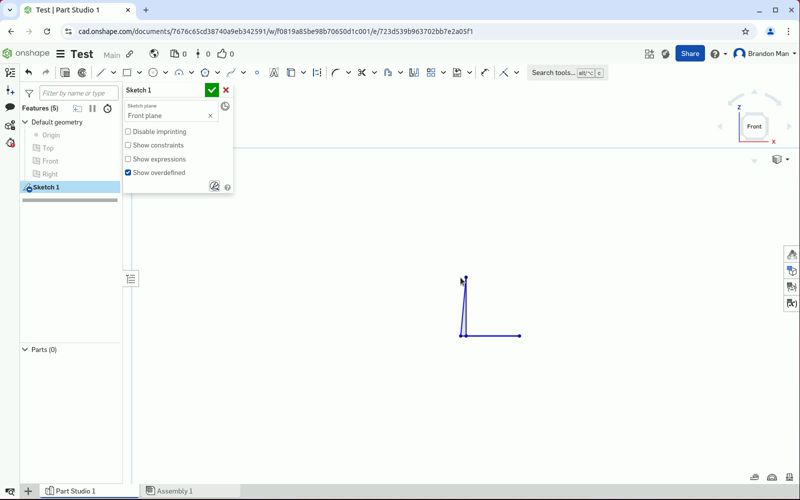
scroll(-6)
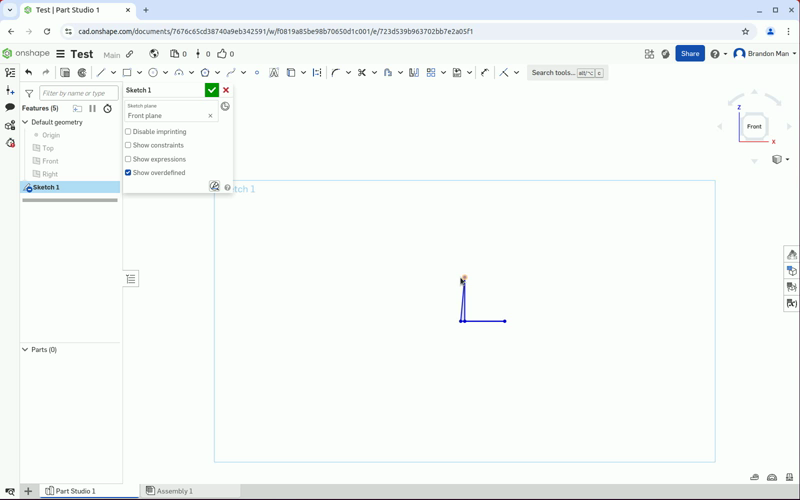
scroll(-6)
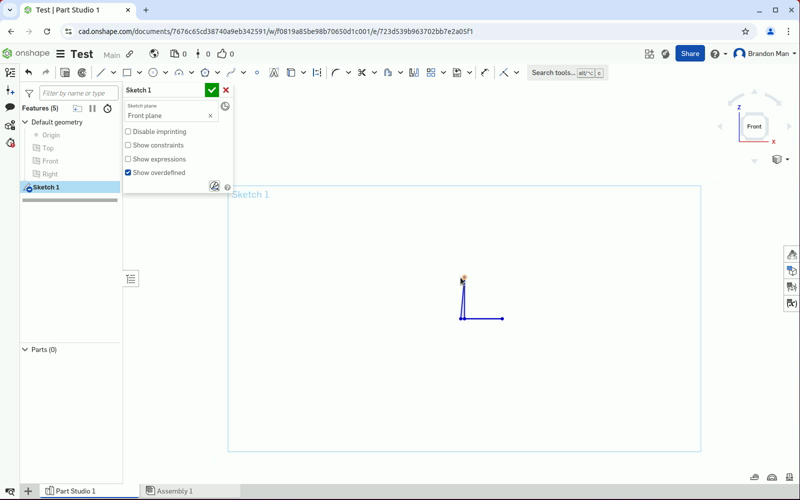
scroll(-6)
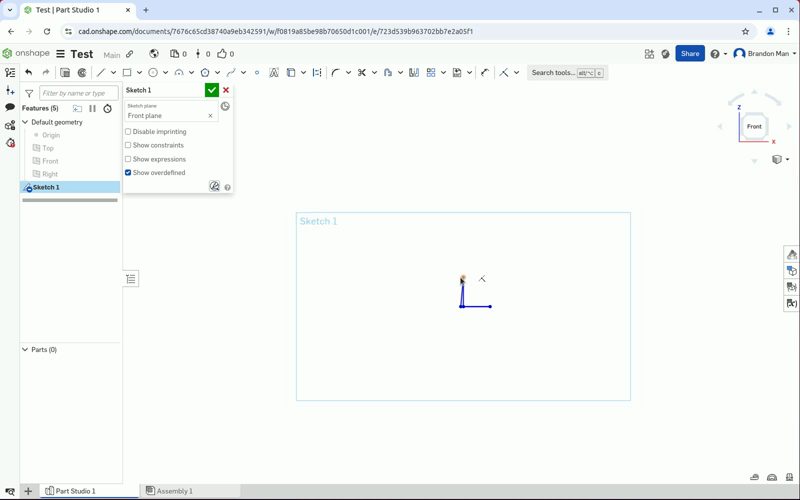
scroll(-6)
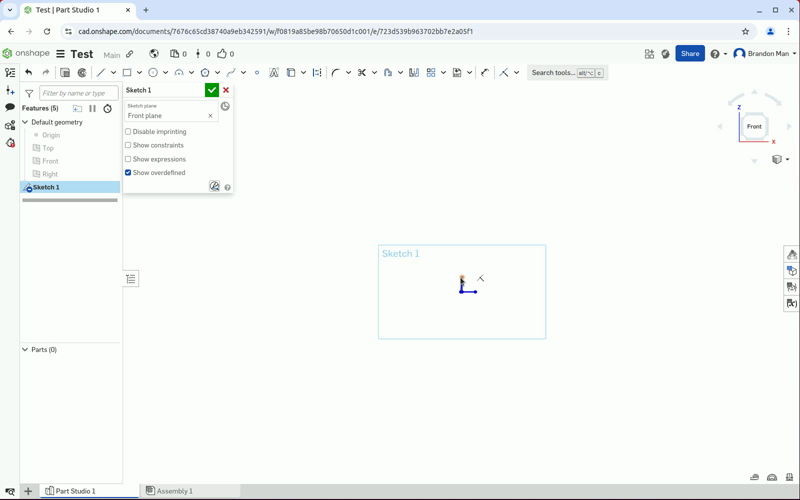
scroll(-6)
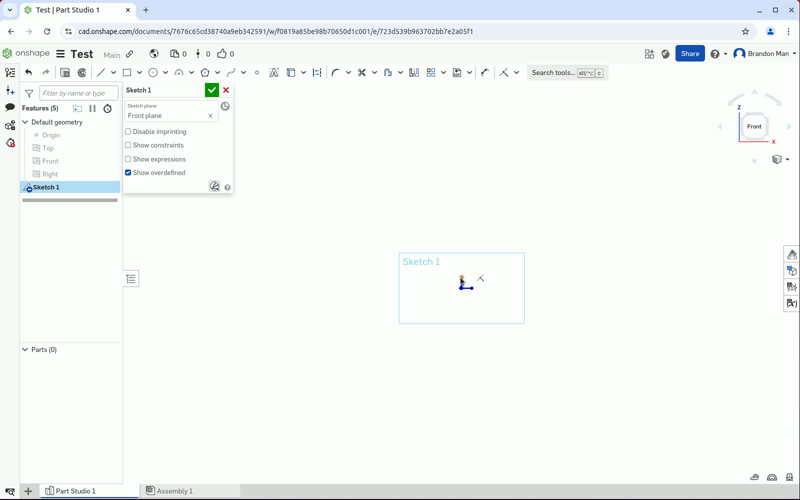
scroll(-6)
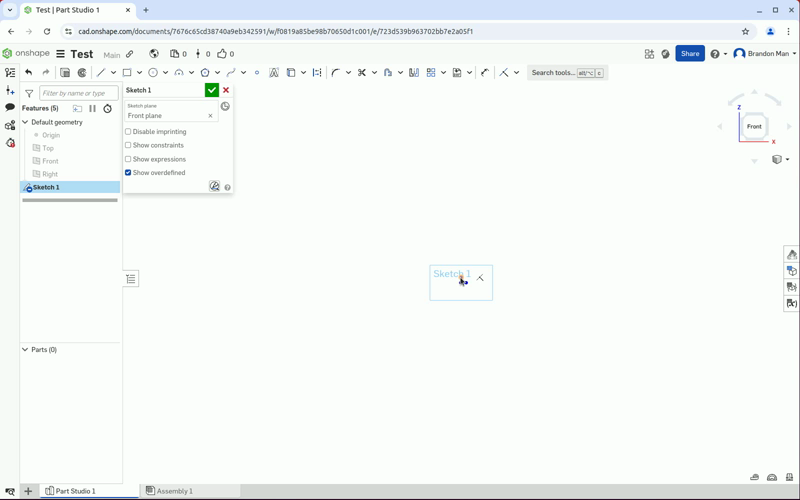
mouse_move(73, 352)
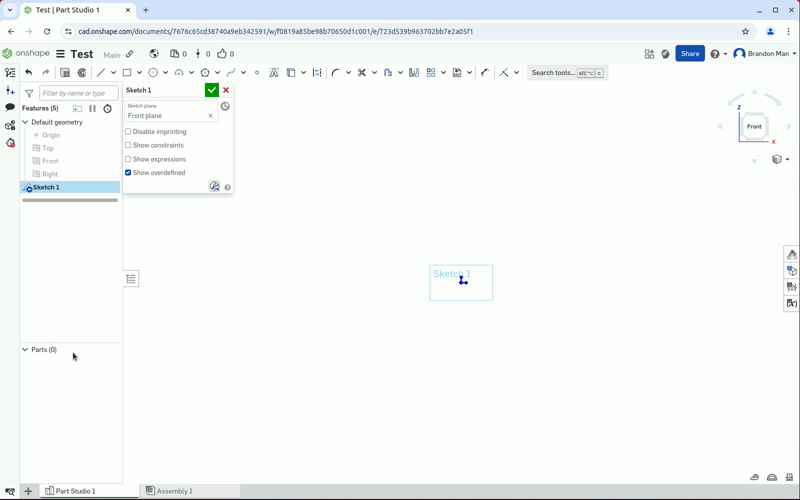
key(shift+y)
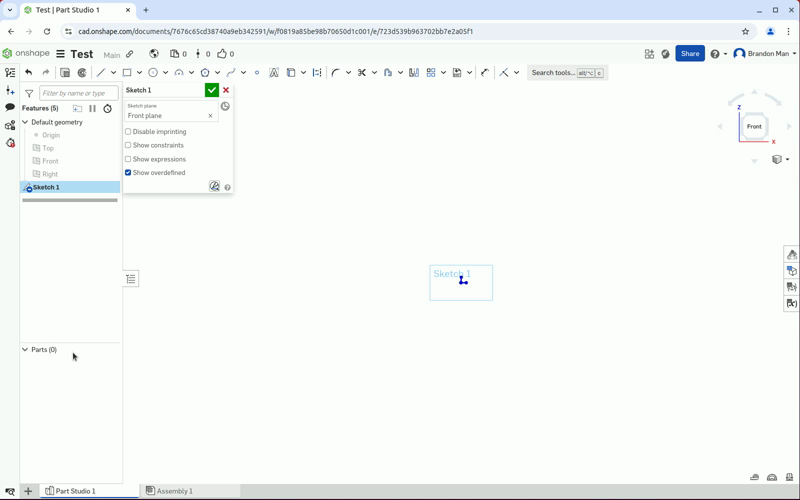
key(shift+e)
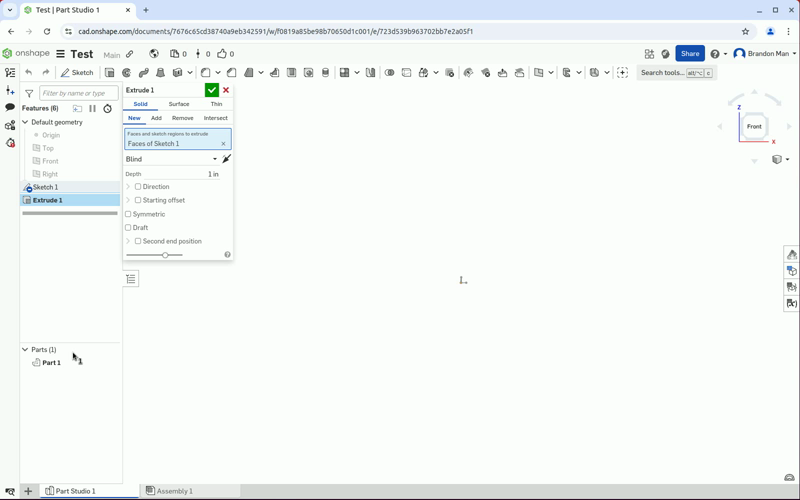
mouse_move(143, 106)
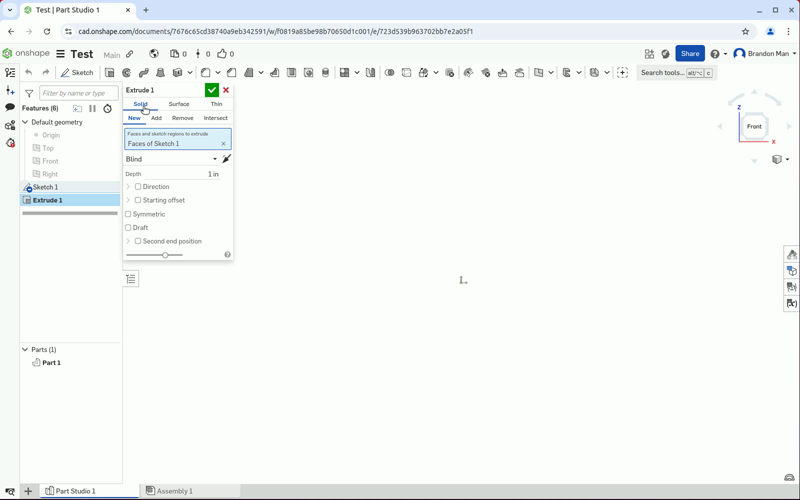
click(143, 106)
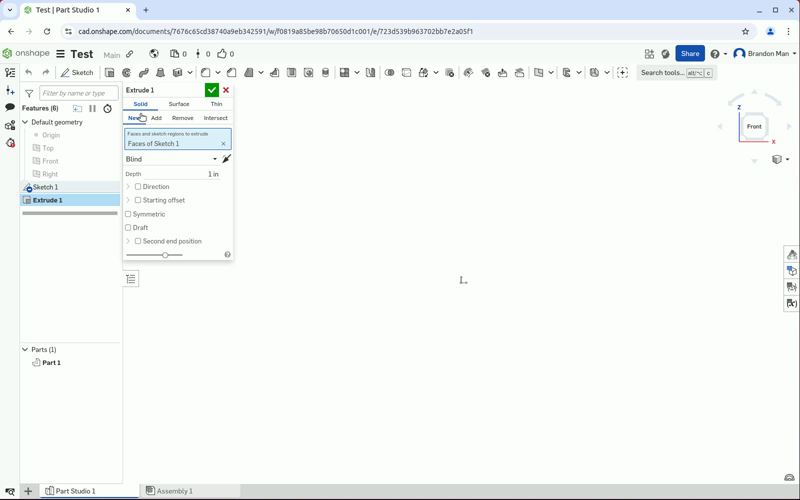
mouse_move(137, 120)
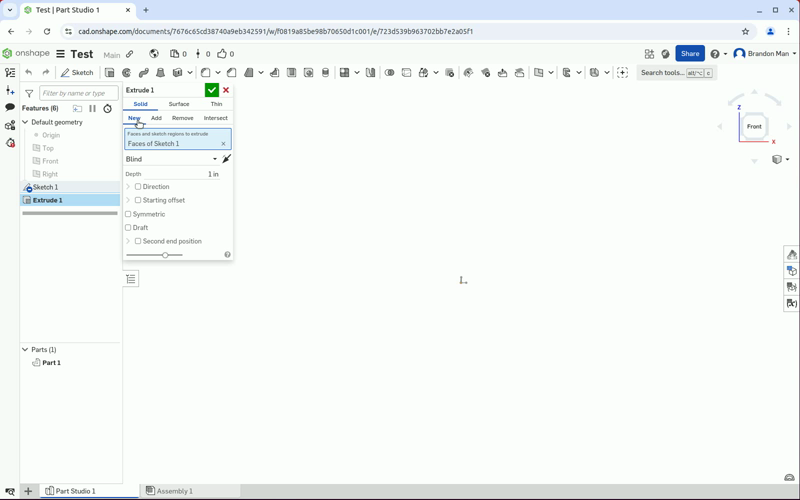
click(137, 120)
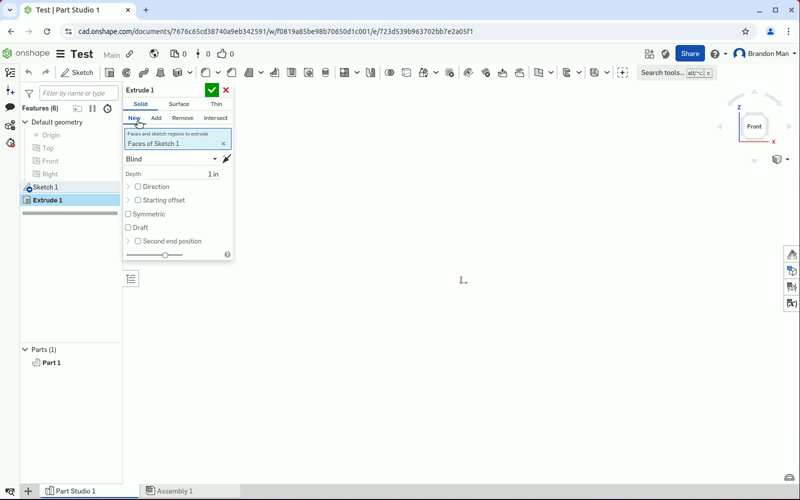
key(tab, 4)
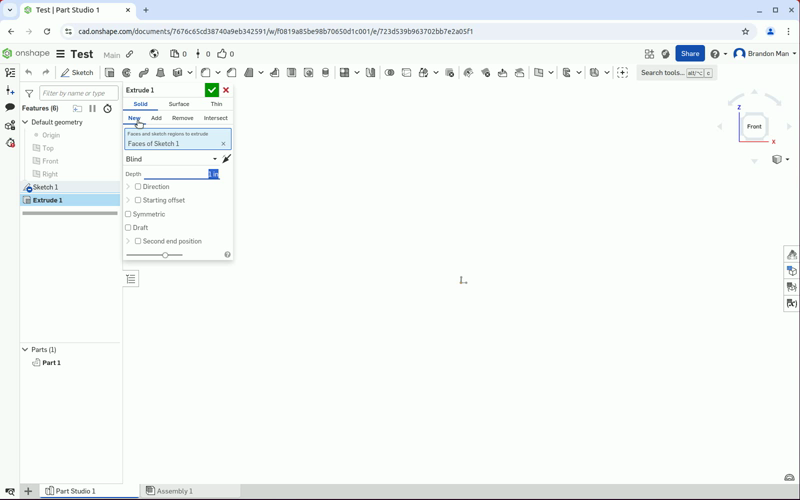
text(7.703)
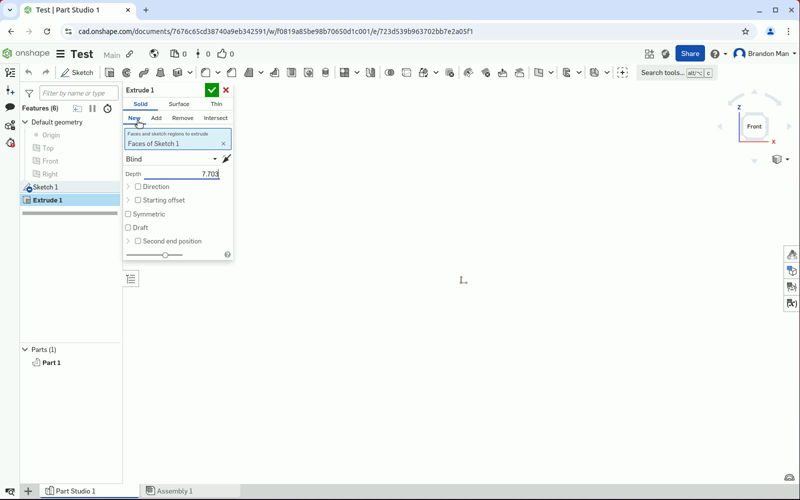
key(enter)
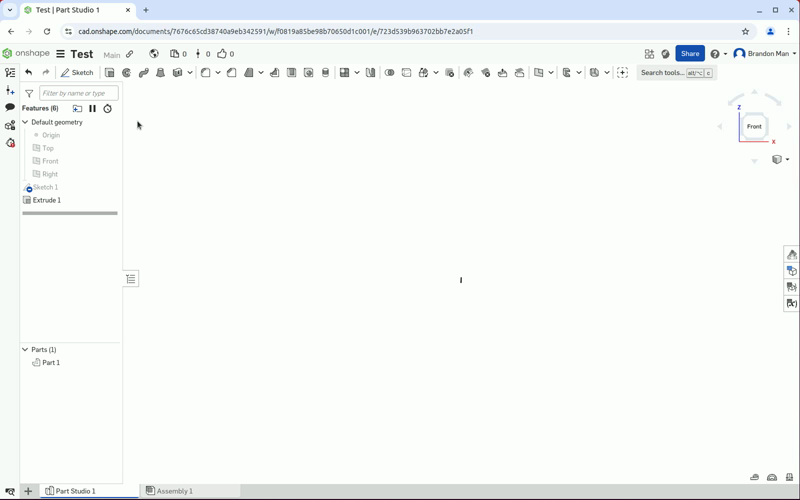
key(shift+h)
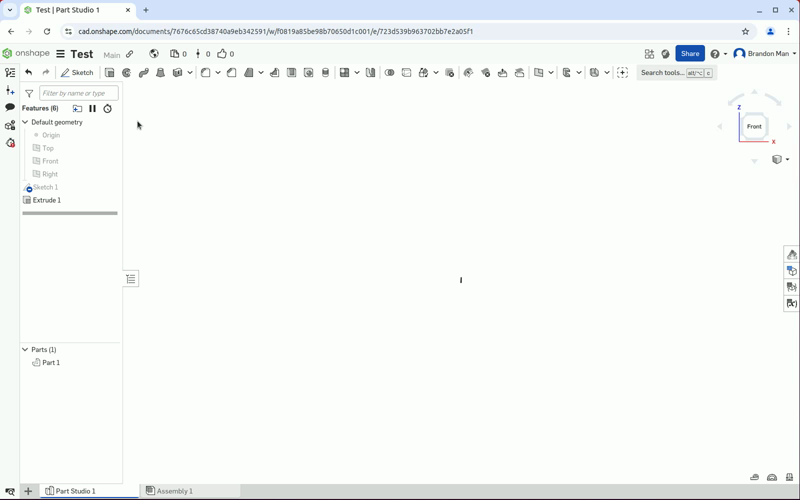
key(shift+h)
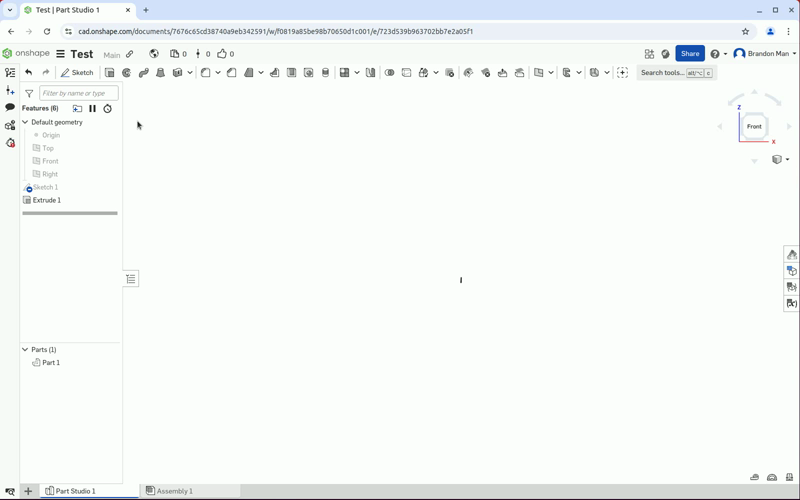
mouse_move(73, 189)
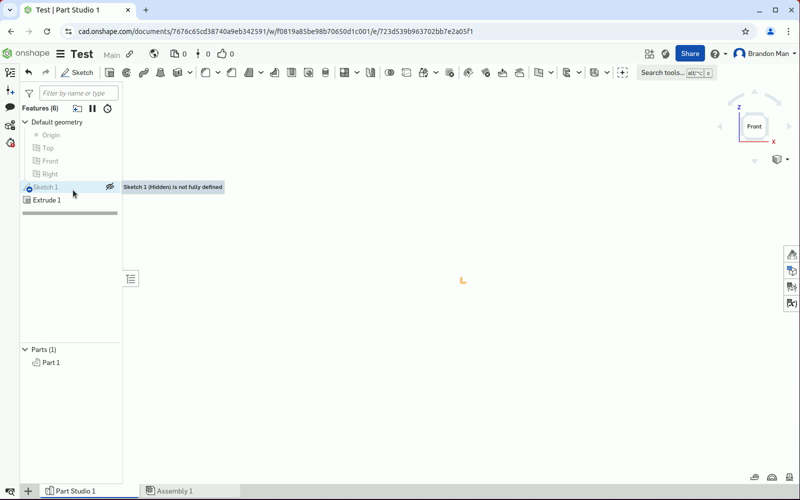
click(73, 189)
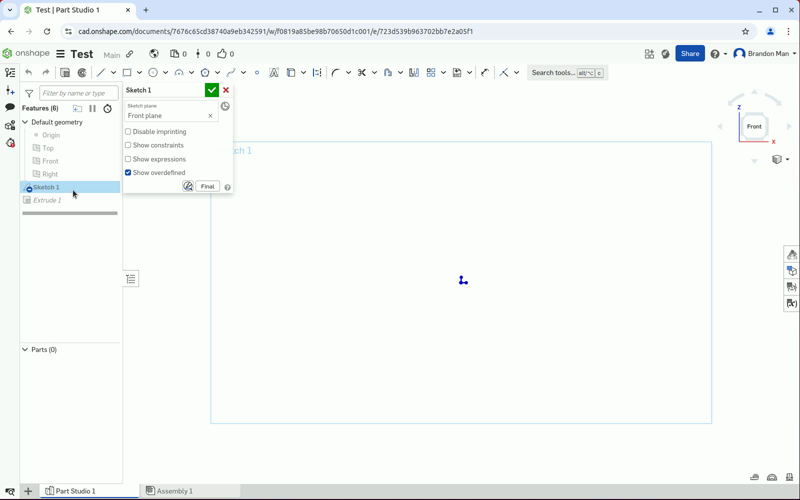
mouse_move(229, 92)
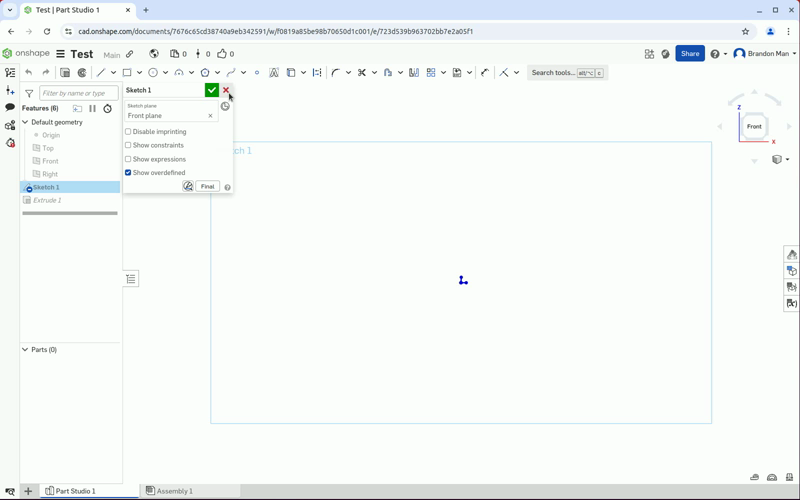
click(229, 92)
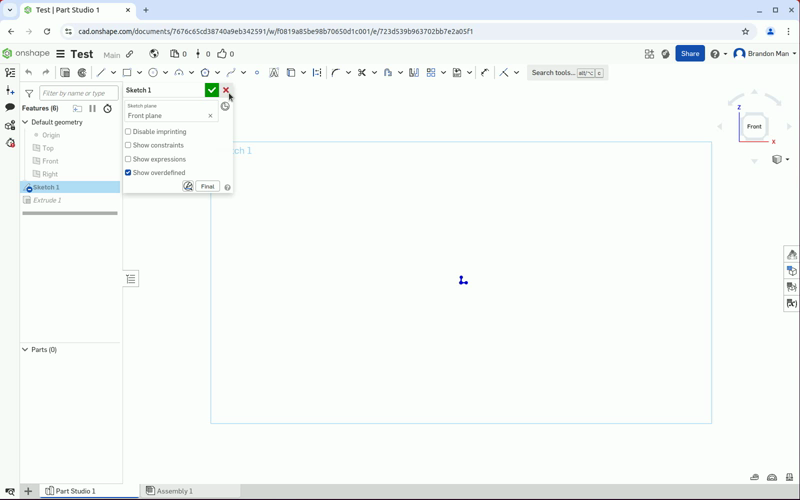
key(shift+s)
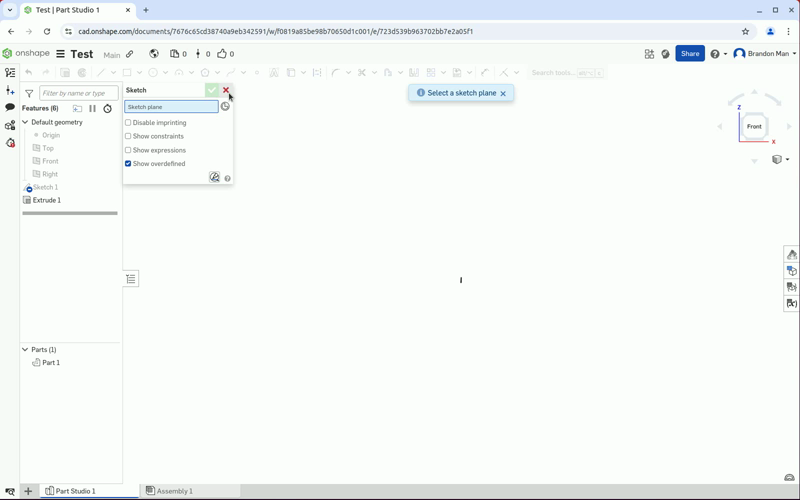
mouse_move(73, 163)
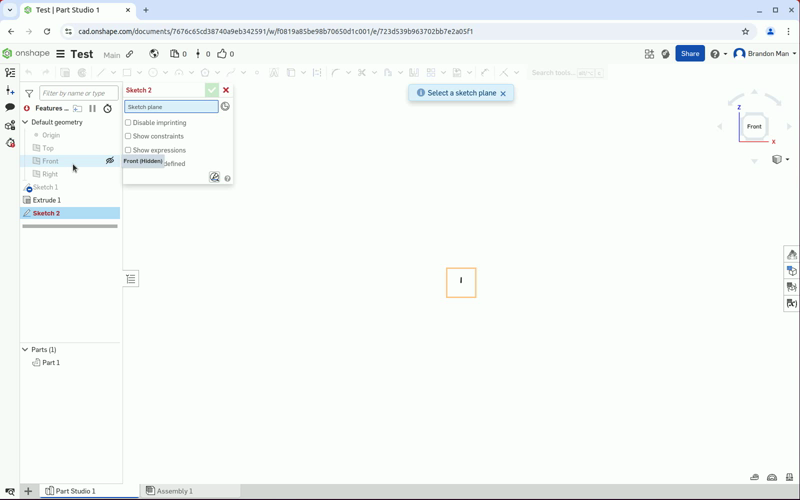
click(73, 163)
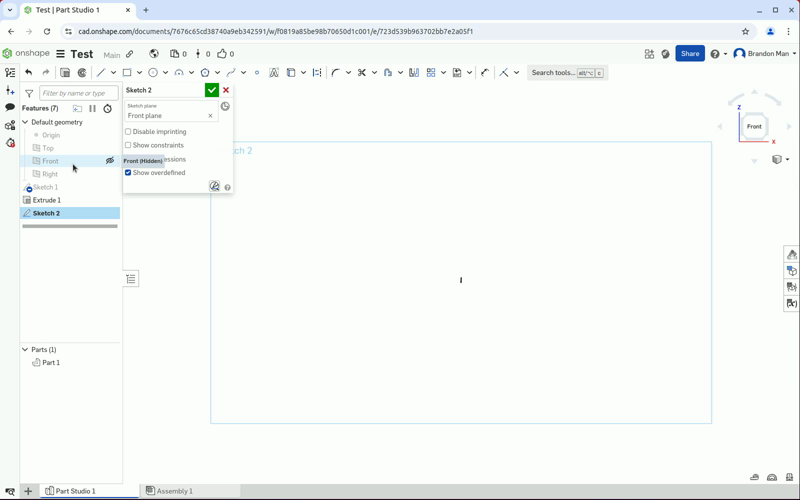
mouse_move(73, 352)
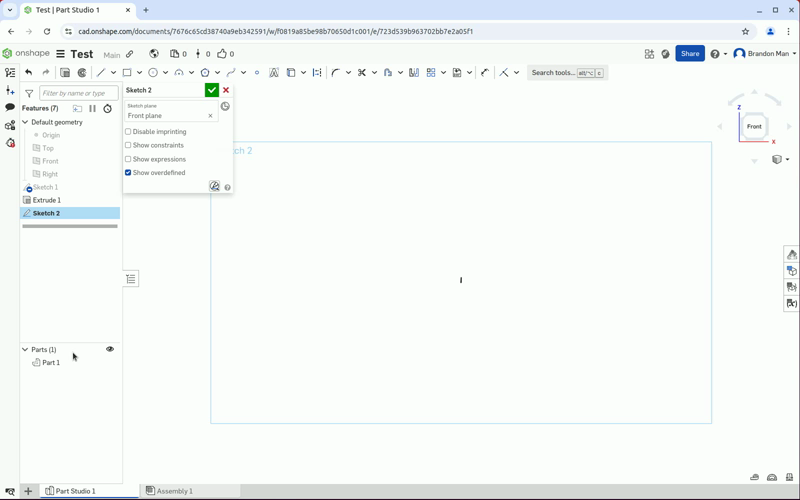
key(y)
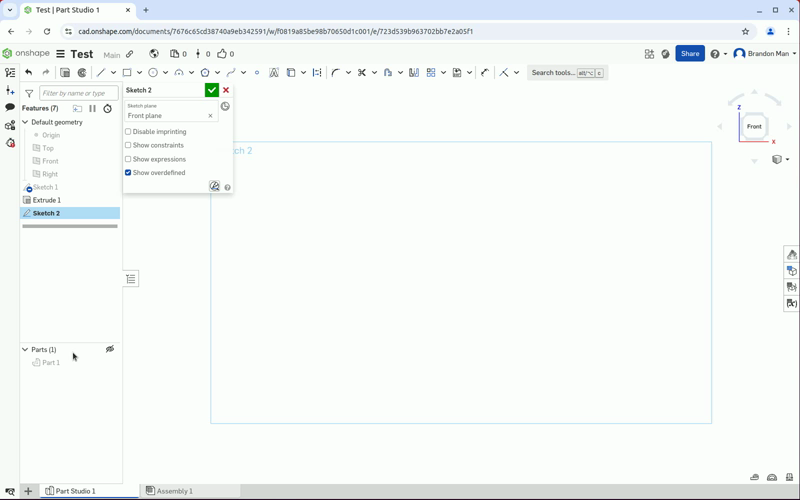
key(l)
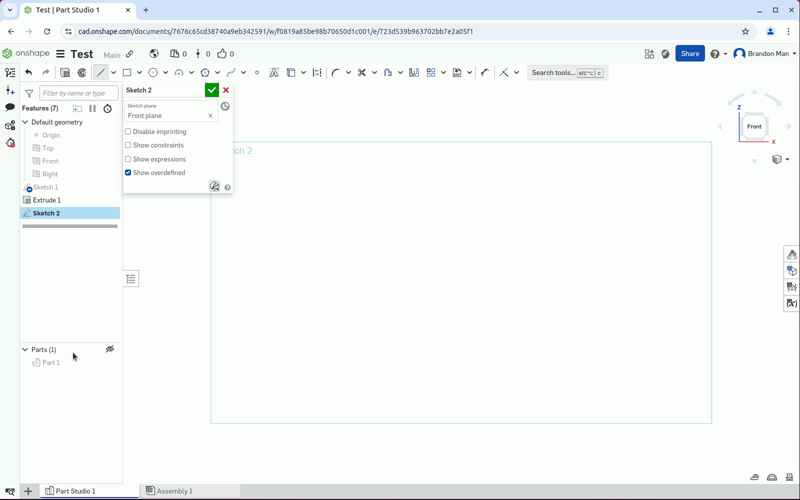
key_down(shift)
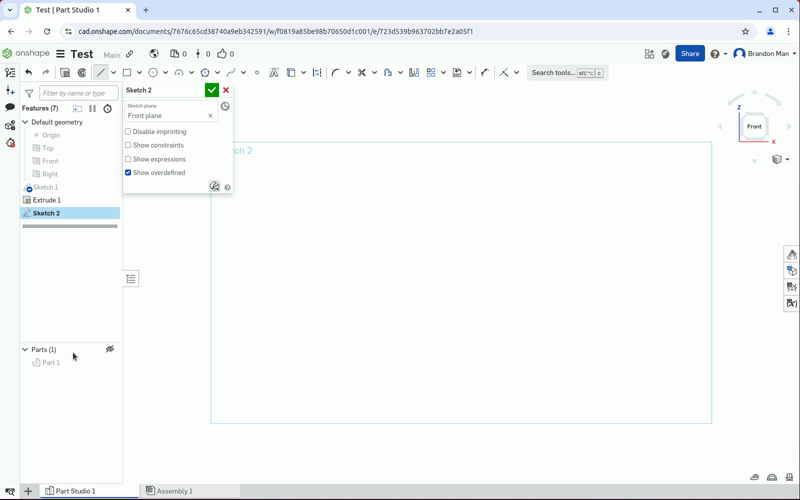
mouse_move(460, 282)
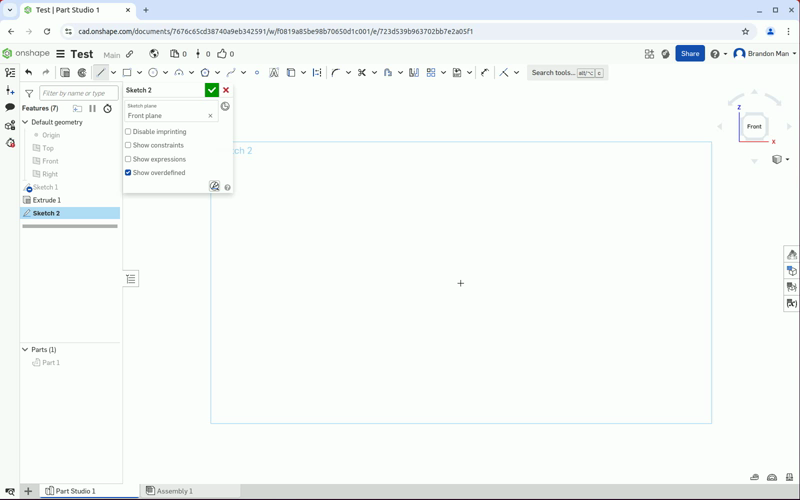
click(460, 282)
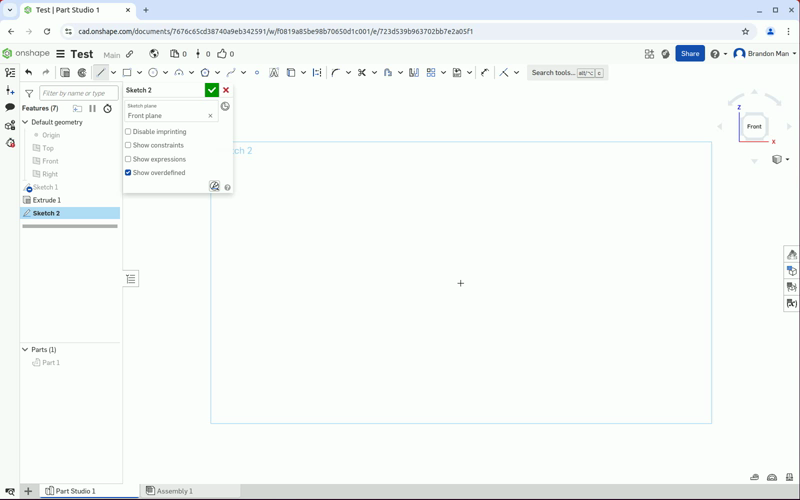
key_up(shift)
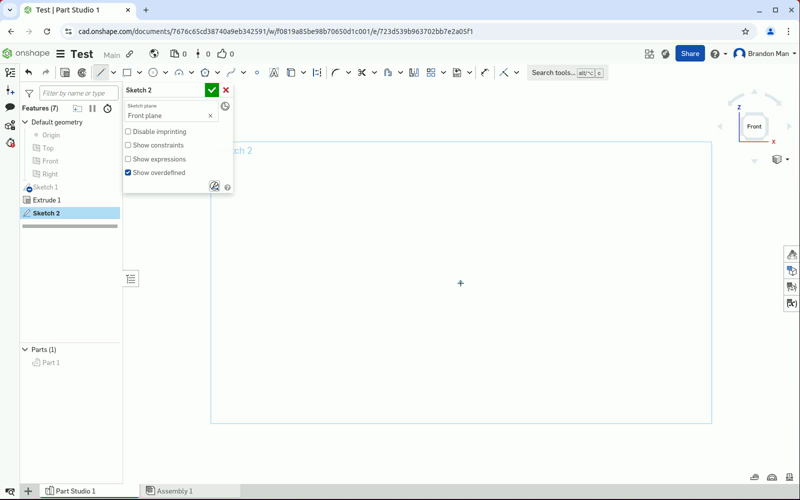
key_down(shift)
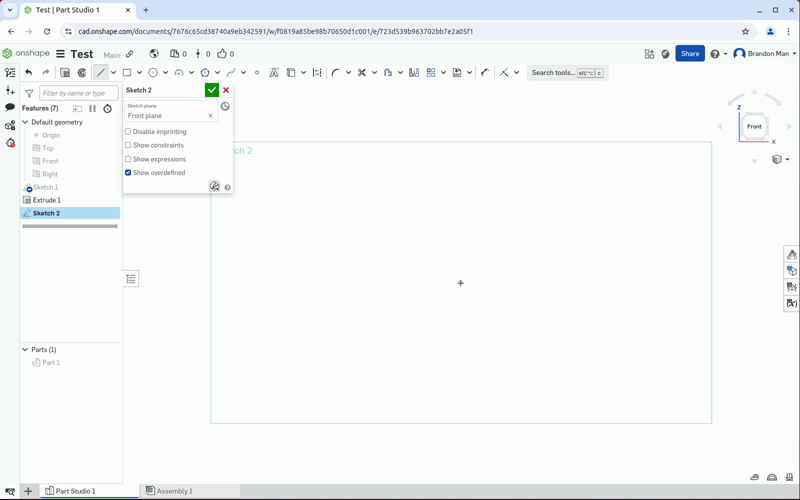
mouse_move(490, 282)
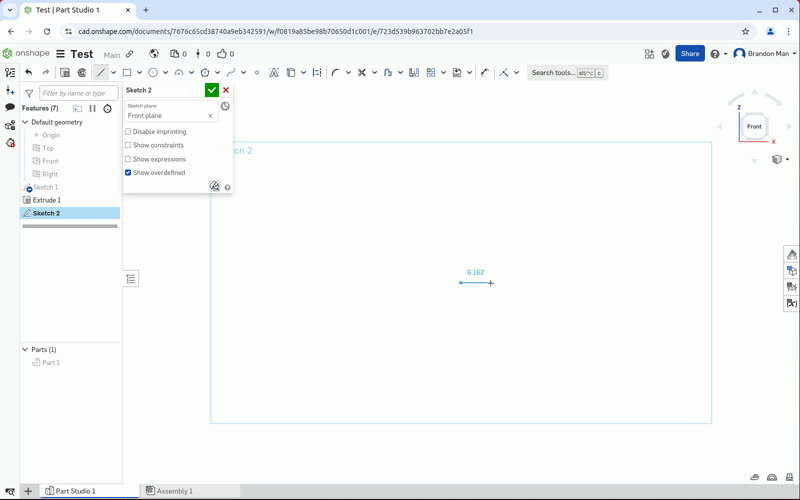
mouse_move(466, 282)
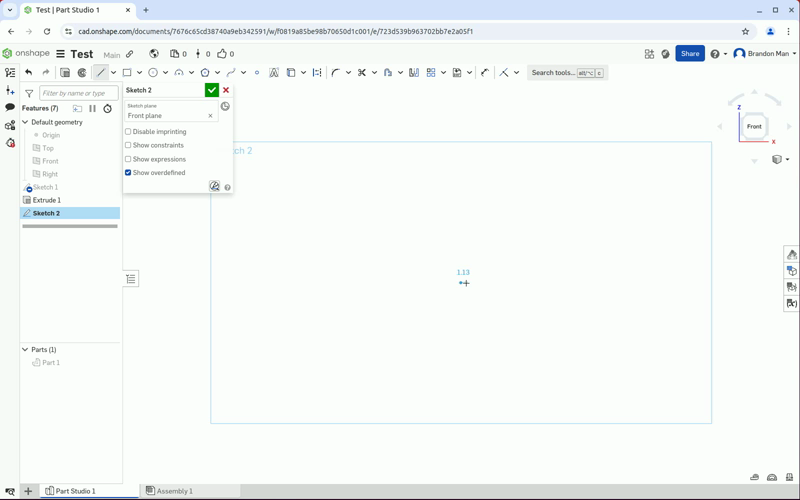
scroll(6)
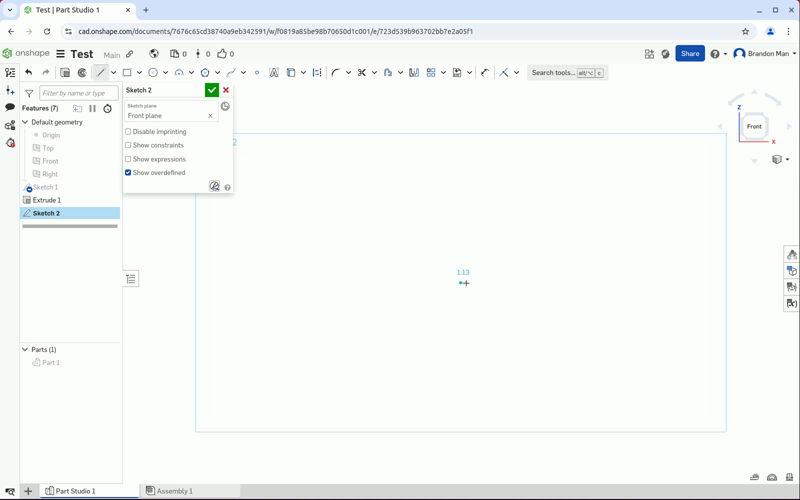
scroll(6)
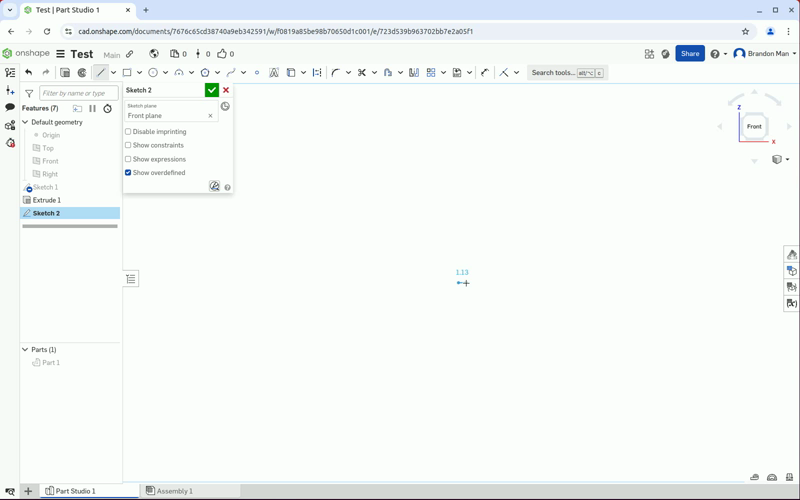
scroll(6)
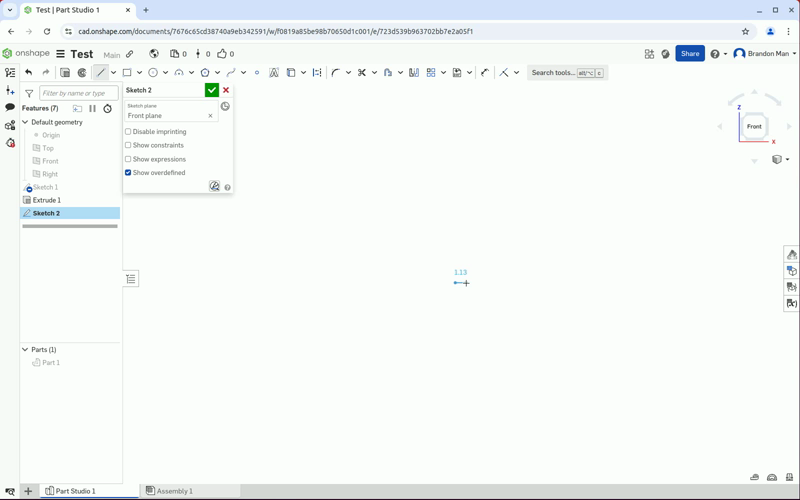
scroll(6)
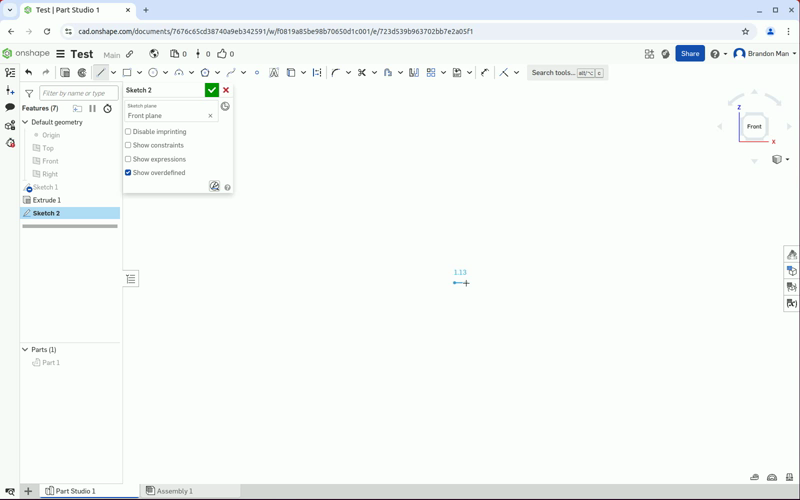
scroll(6)
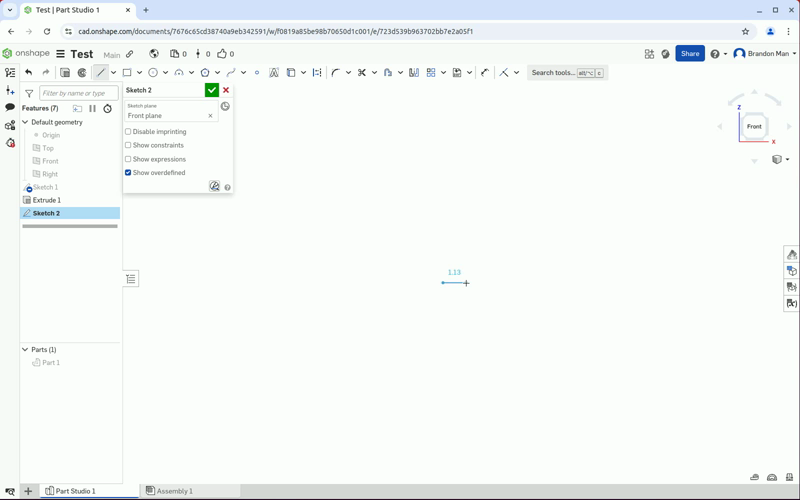
scroll(6)
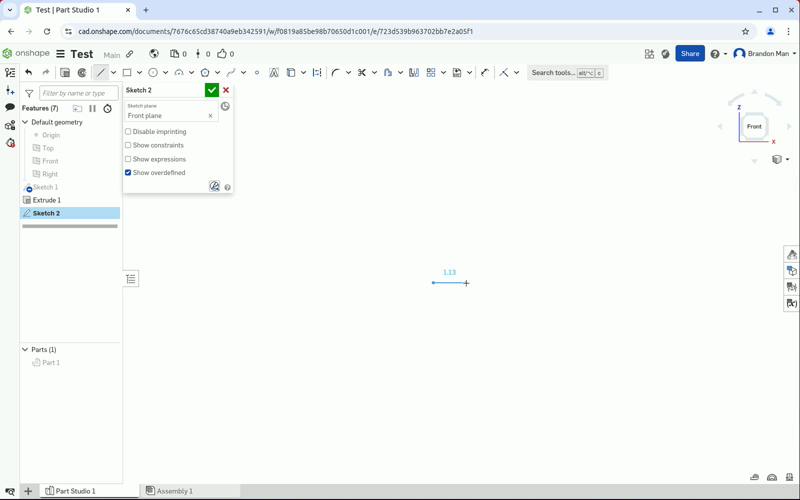
scroll(6)
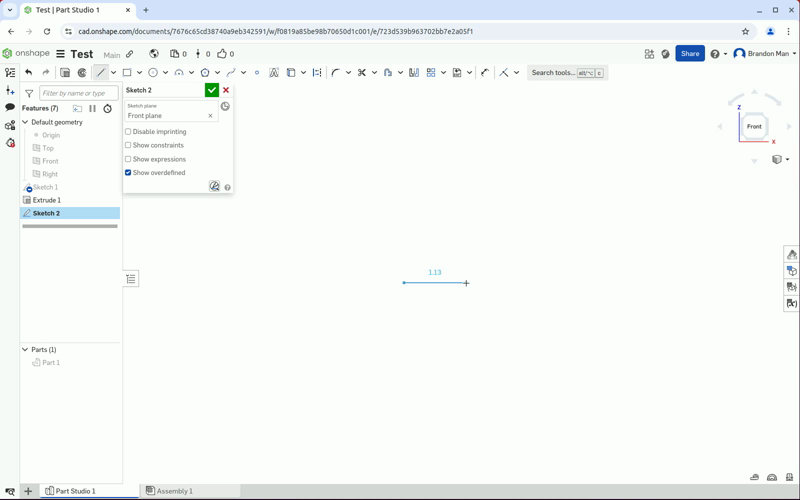
click(466, 282)
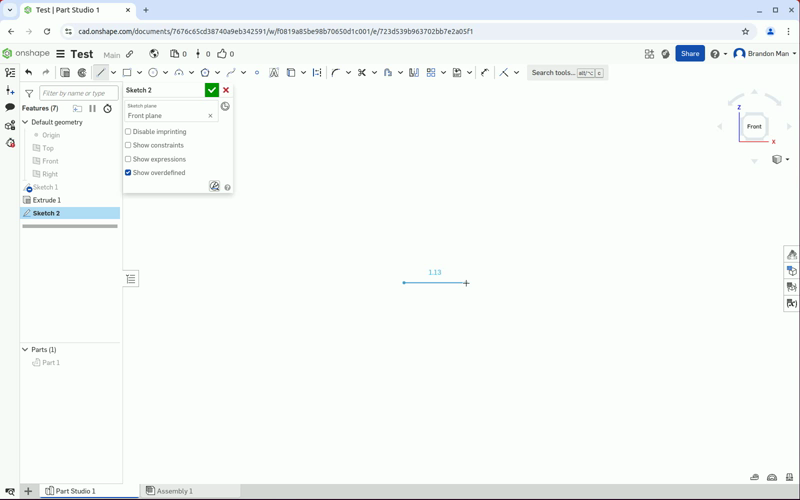
scroll(-6)
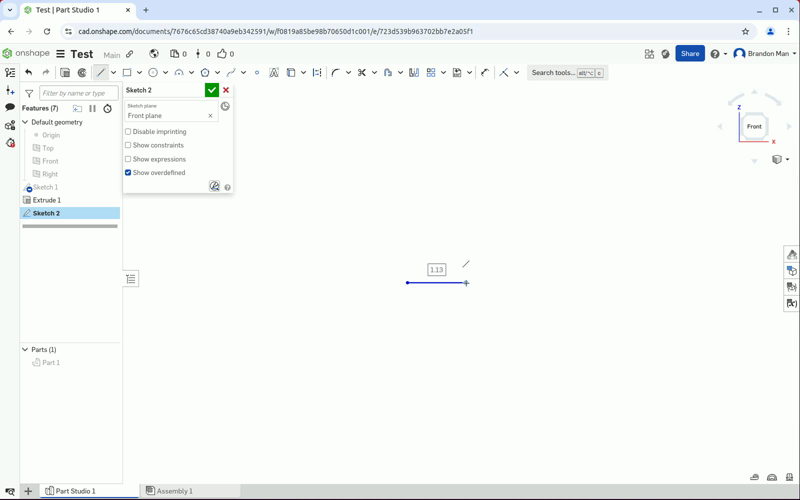
scroll(-6)
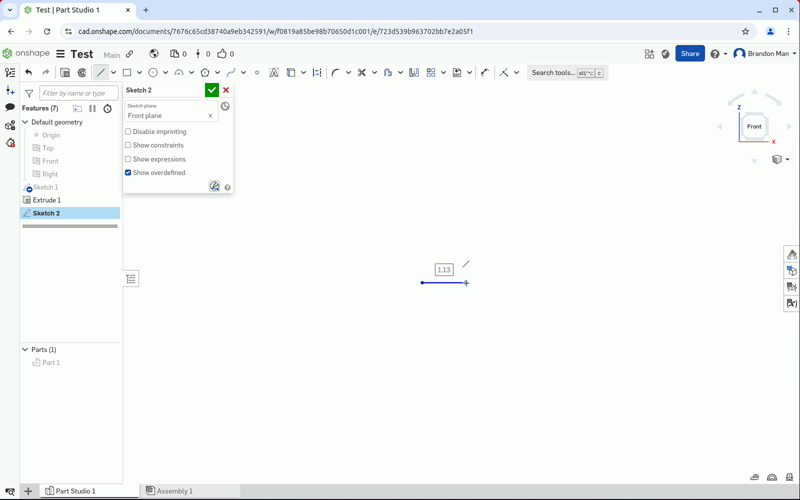
scroll(-6)
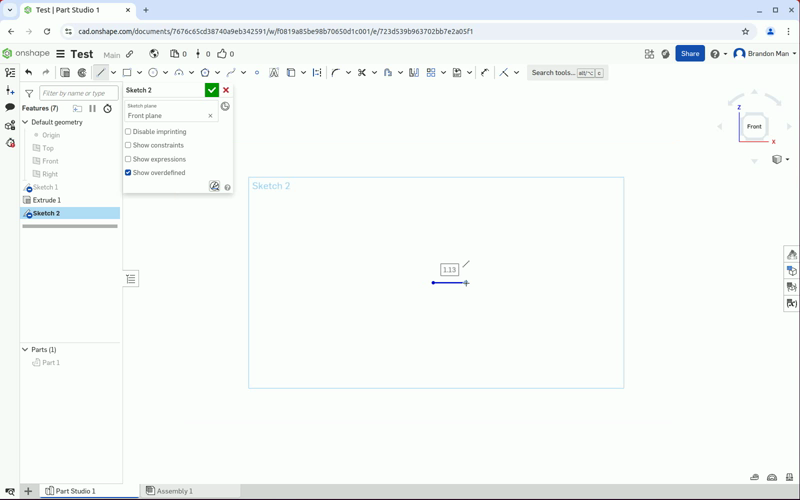
scroll(-6)
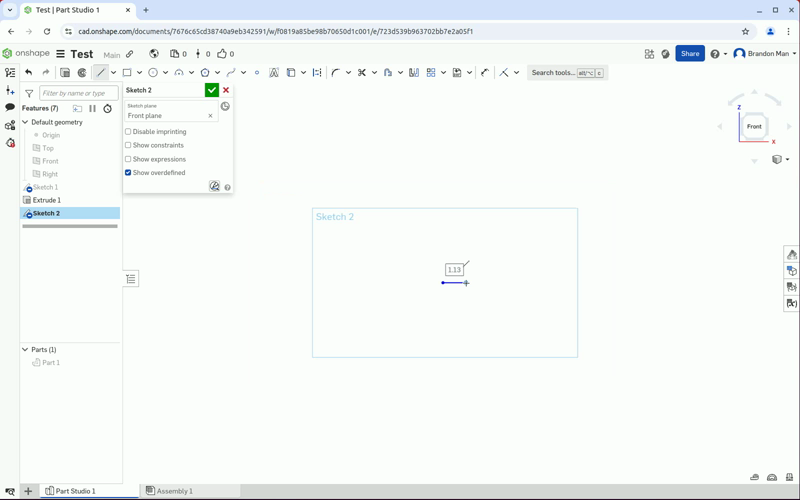
scroll(-6)
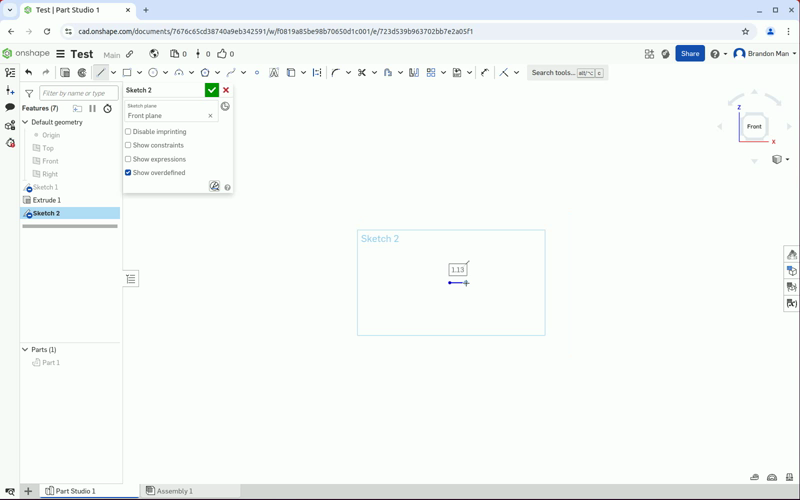
scroll(-6)
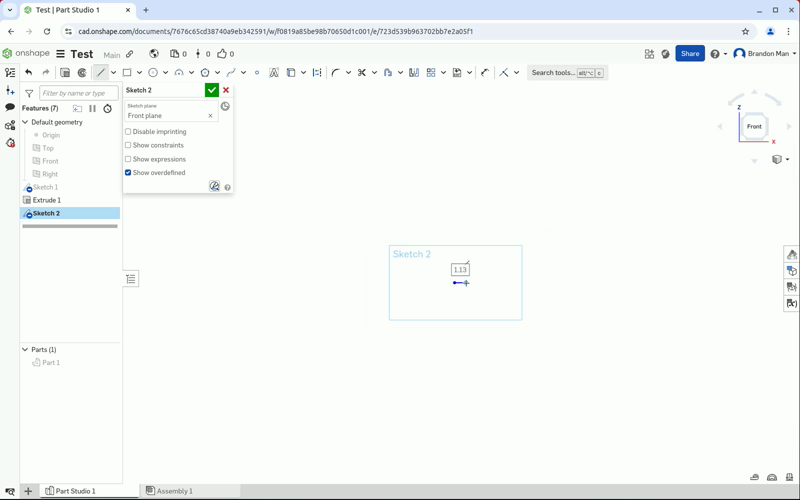
scroll(-6)
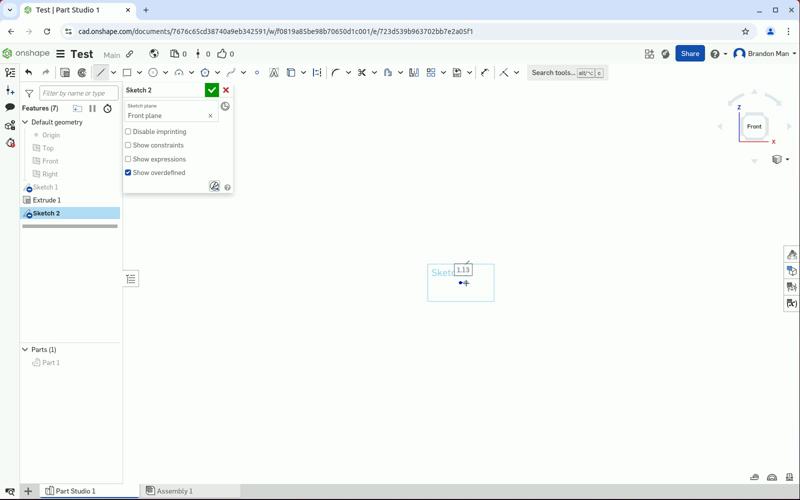
key_up(shift)
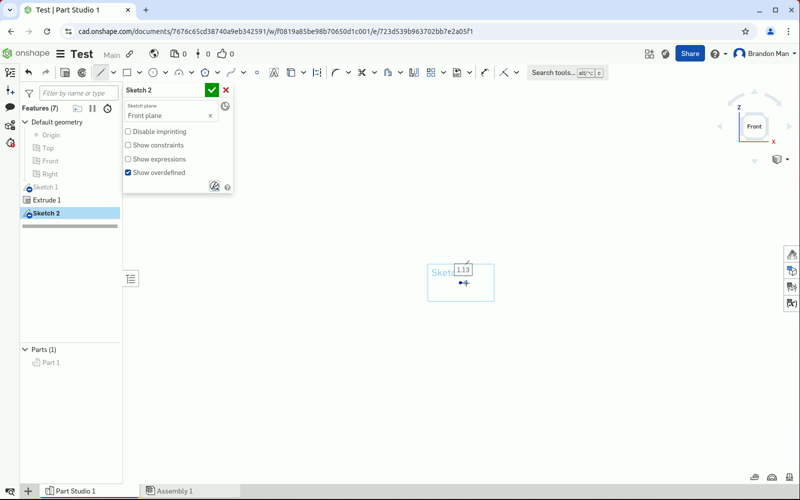
key_down(shift)
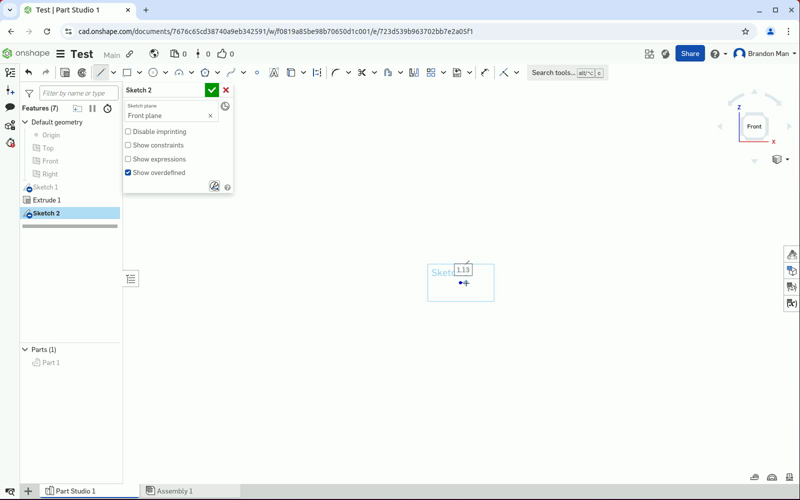
key_up(shift)
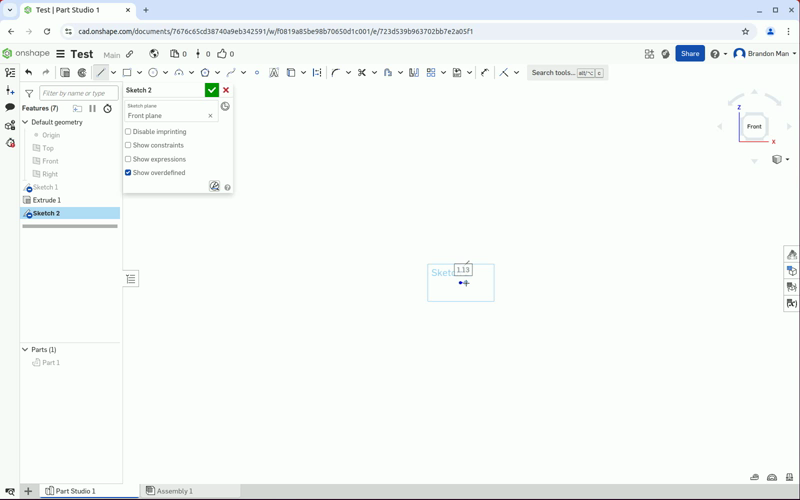
key_down(shift)
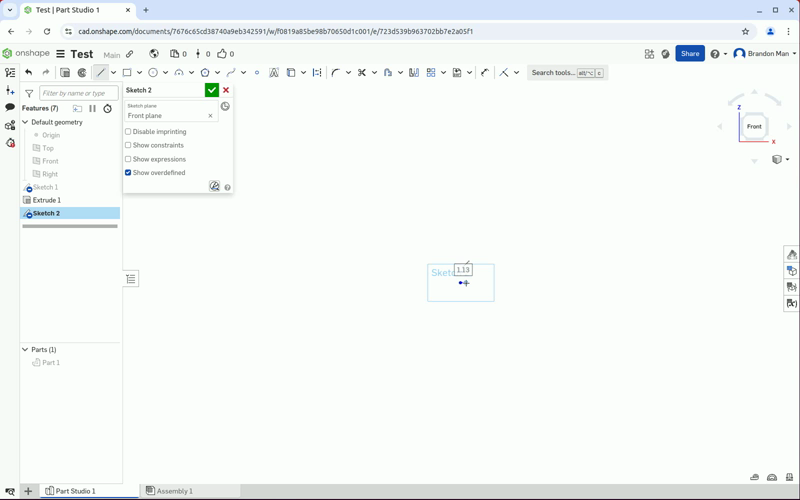
mouse_move(496, 282)
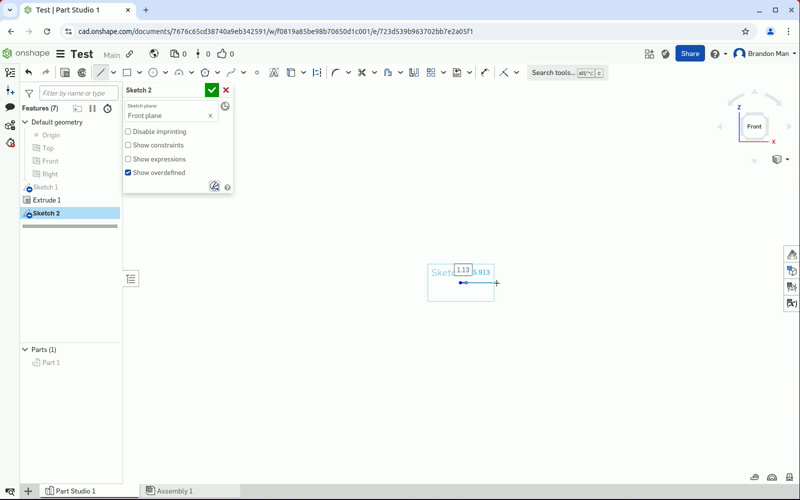
mouse_move(461, 282)
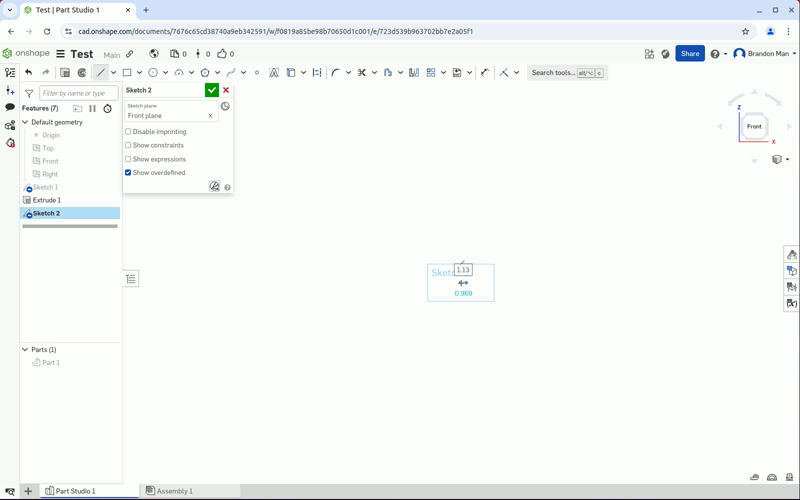
scroll(6)
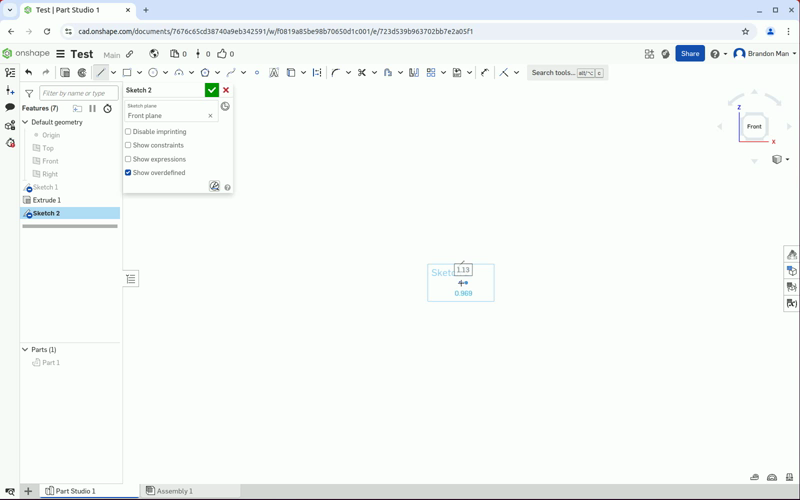
scroll(6)
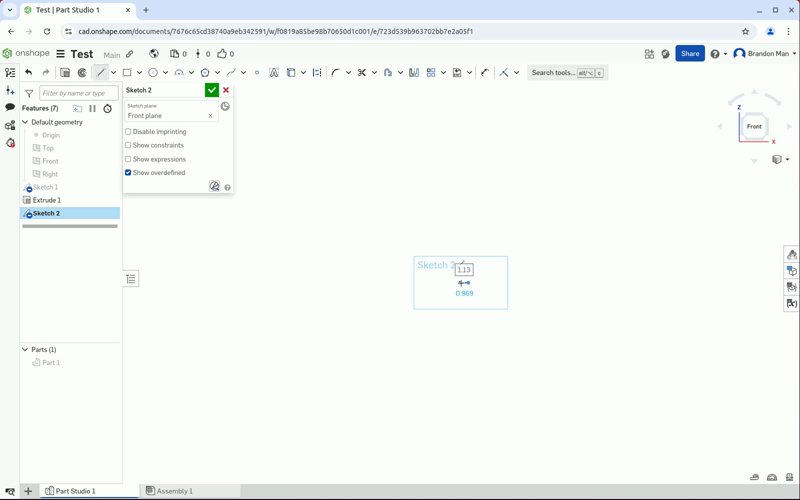
scroll(6)
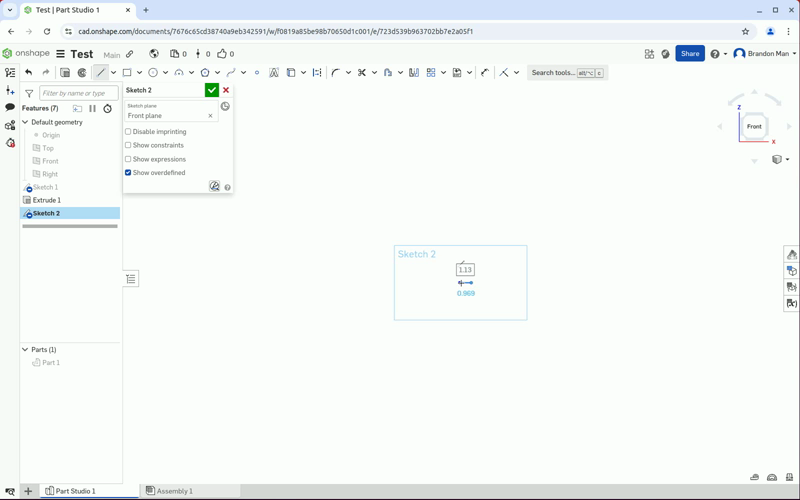
scroll(6)
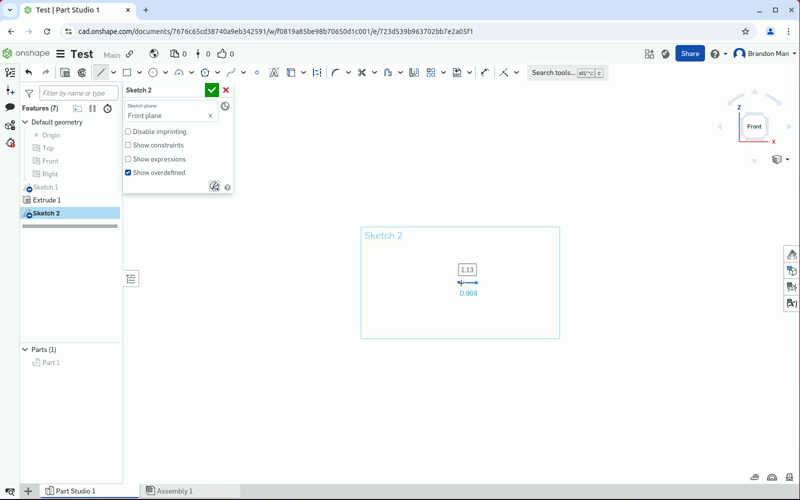
scroll(6)
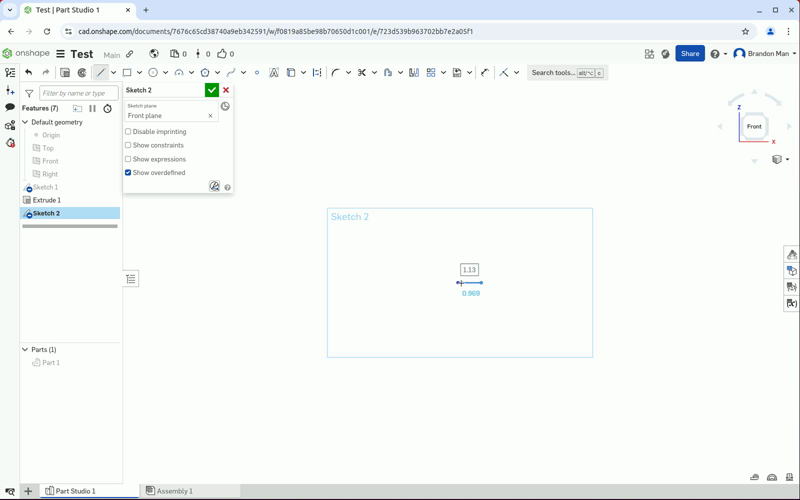
scroll(6)
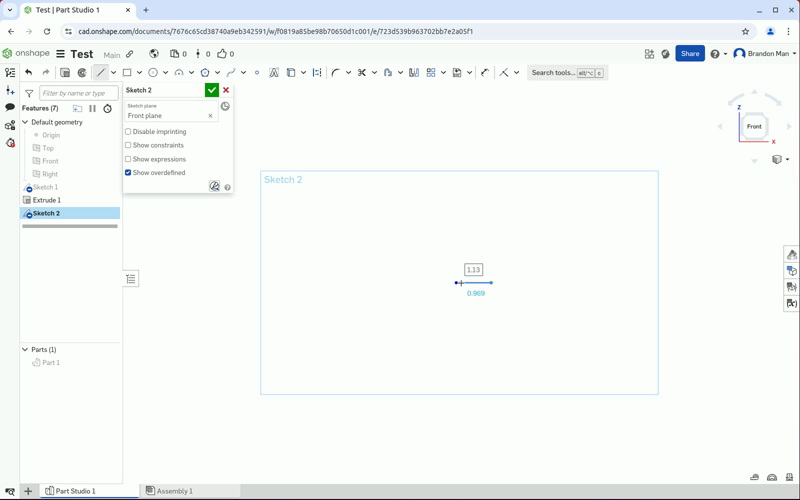
scroll(6)
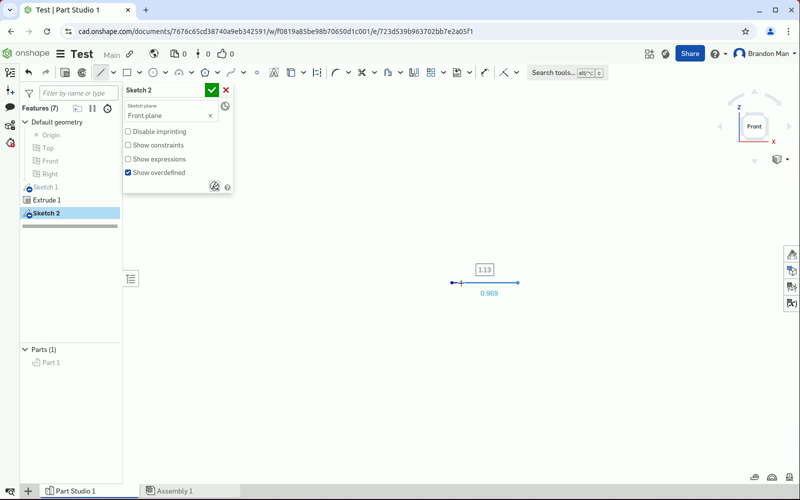
click(461, 282)
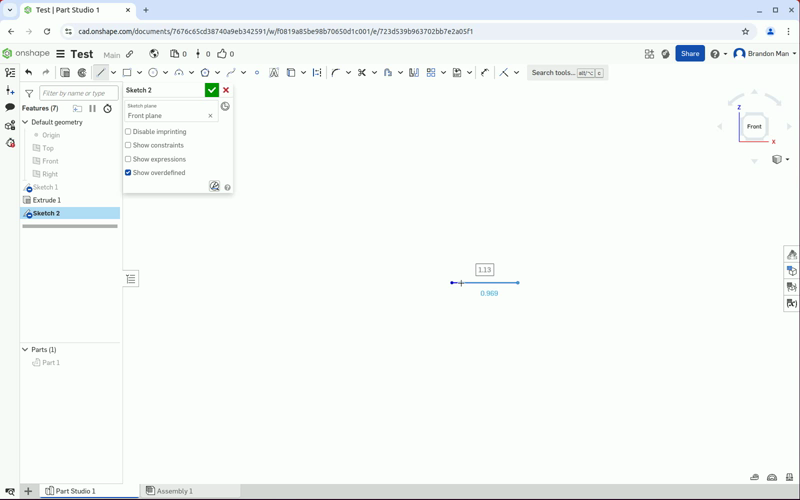
scroll(-6)
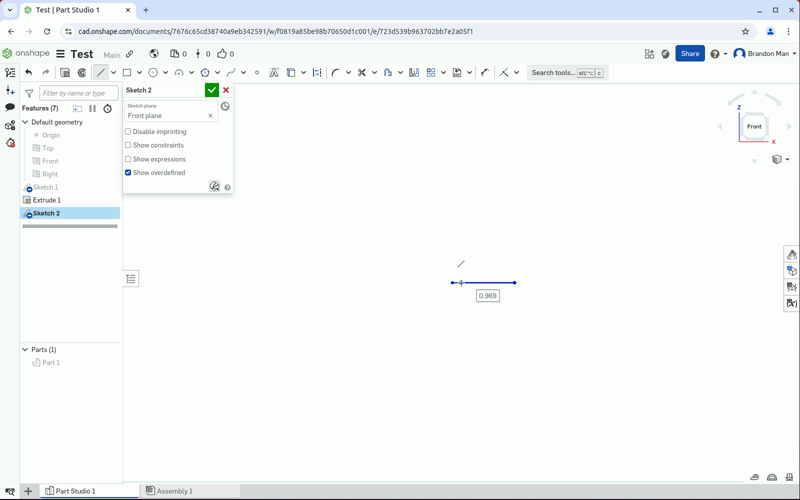
scroll(-6)
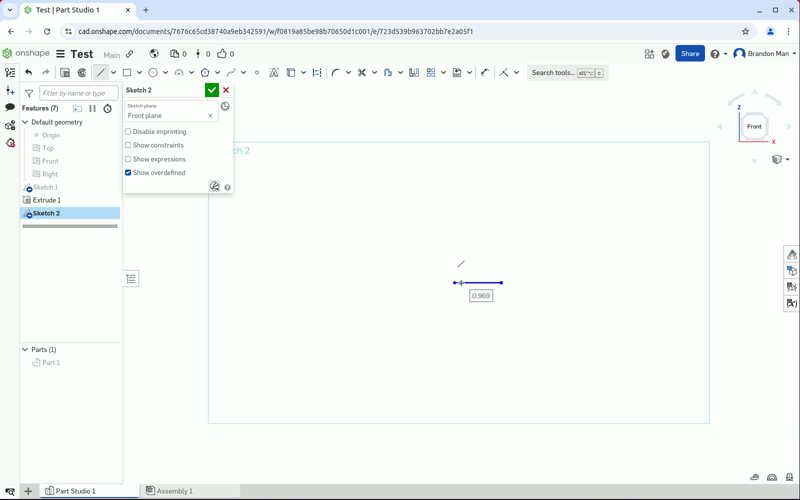
scroll(-6)
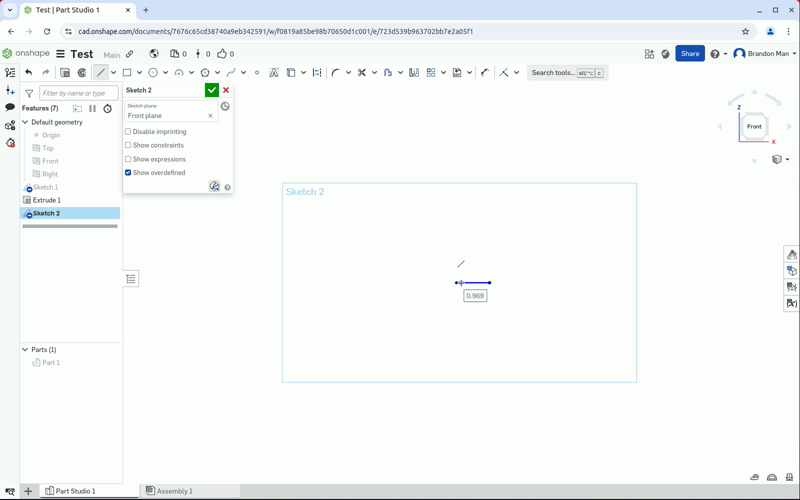
scroll(-6)
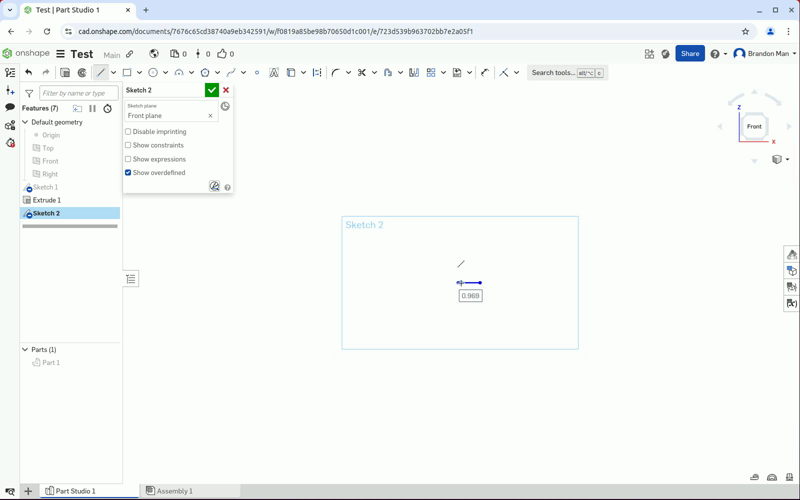
scroll(-6)
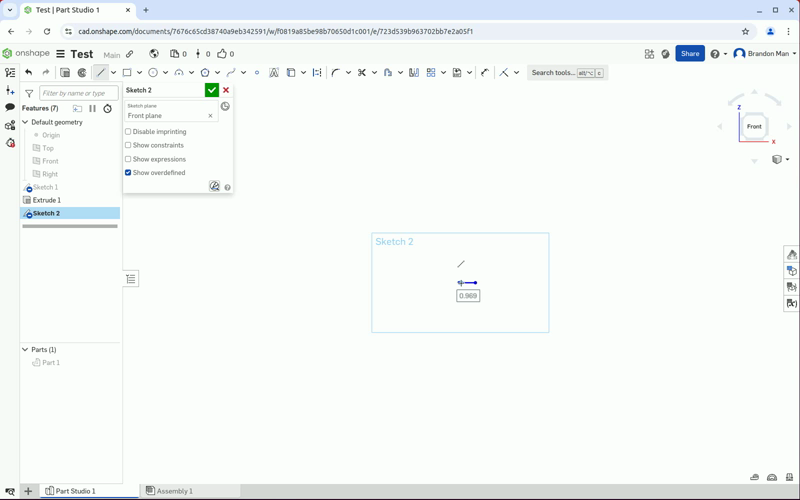
scroll(-6)
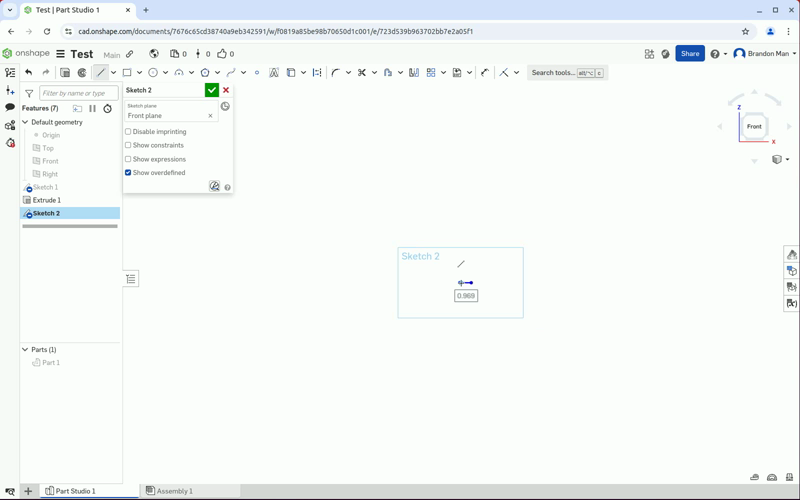
scroll(-6)
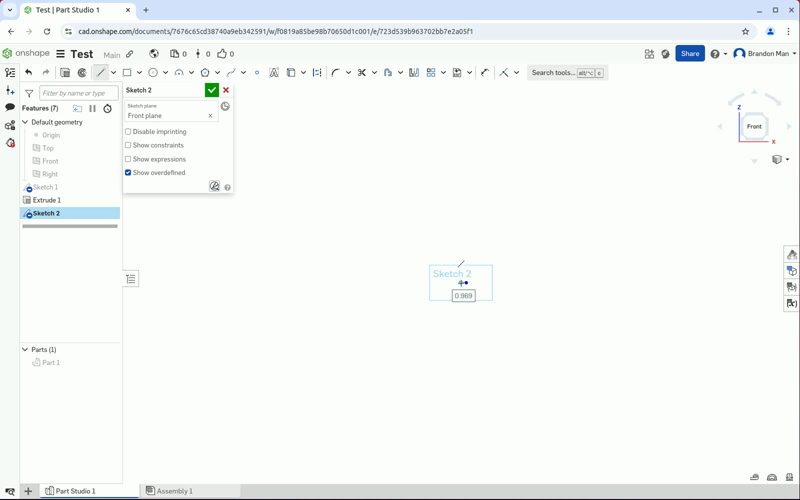
key_up(shift)
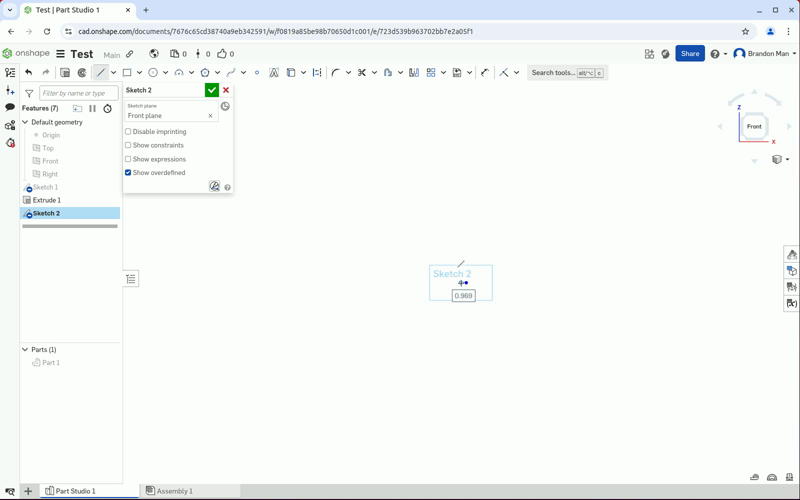
key_down(shift)
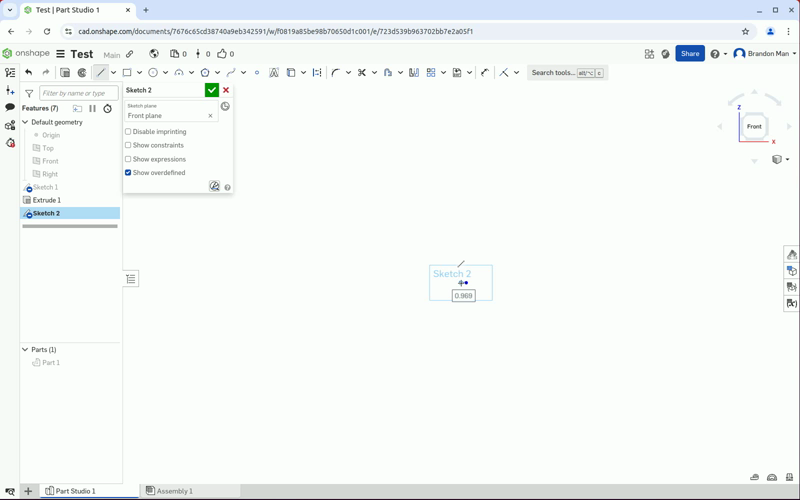
mouse_move(491, 282)
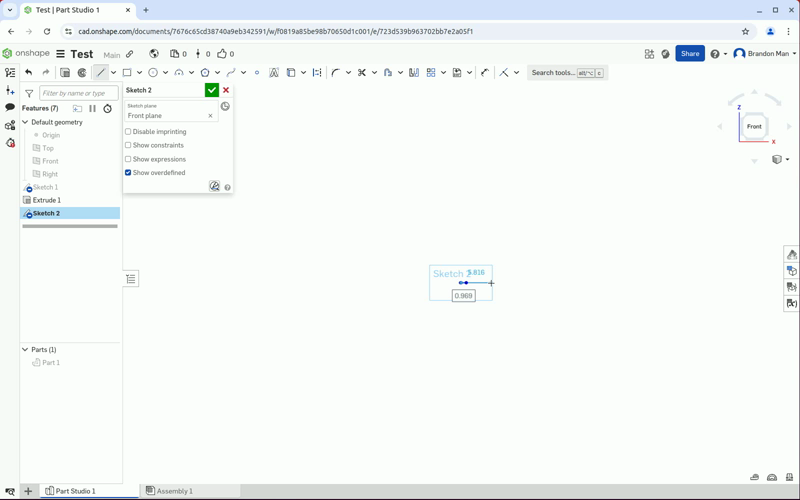
mouse_move(461, 277)
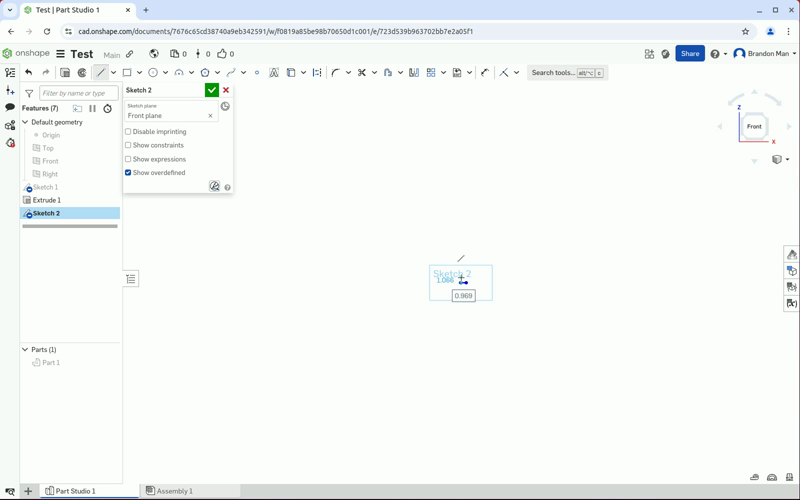
scroll(6)
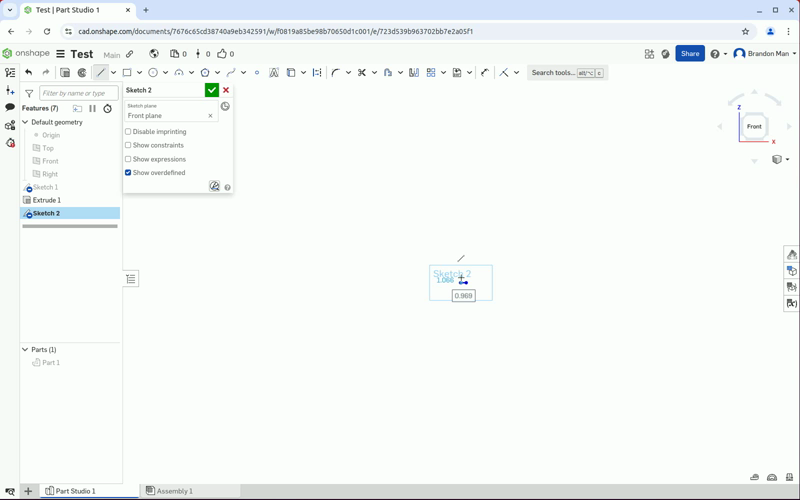
scroll(6)
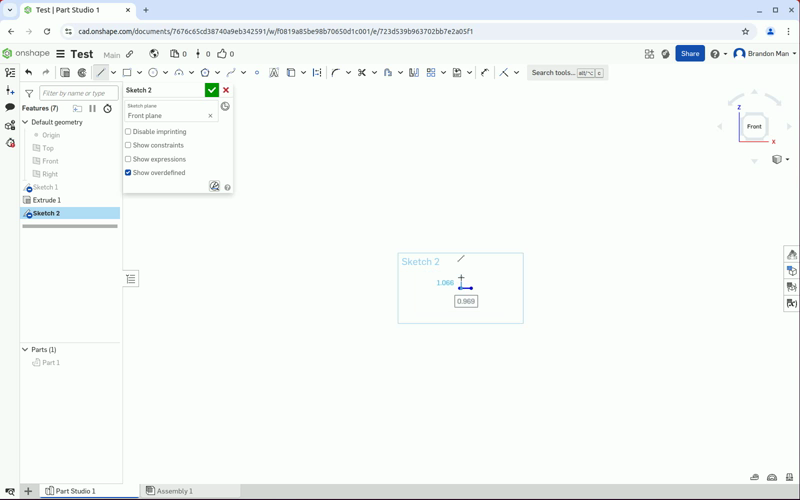
scroll(6)
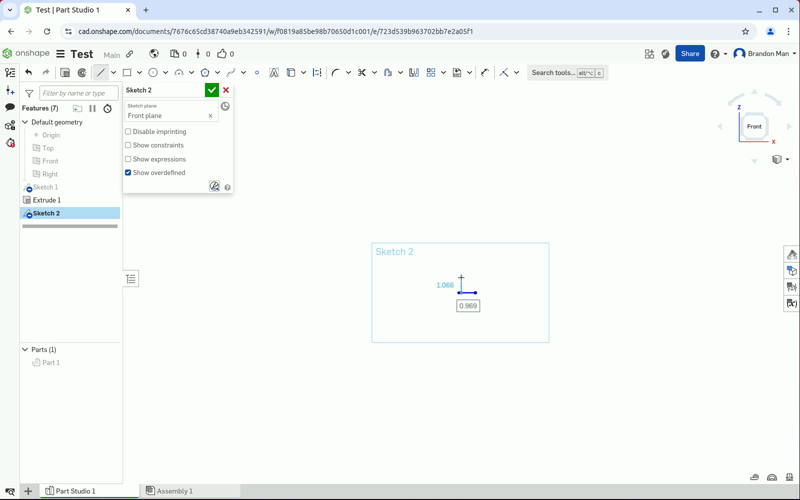
scroll(6)
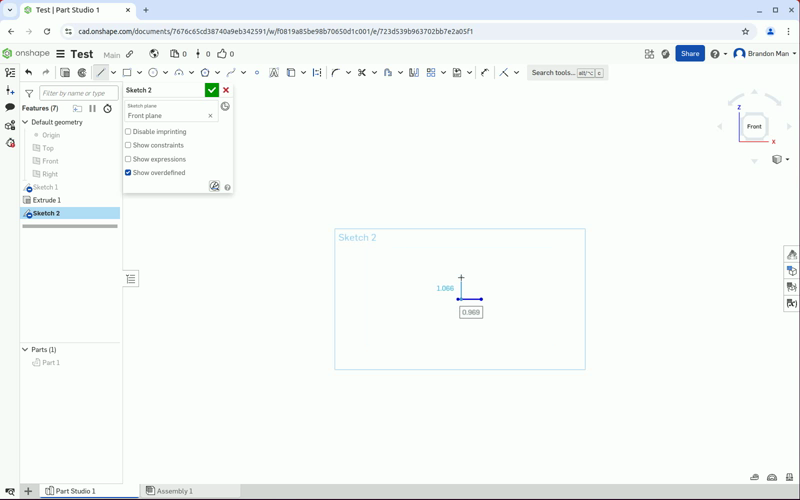
scroll(6)
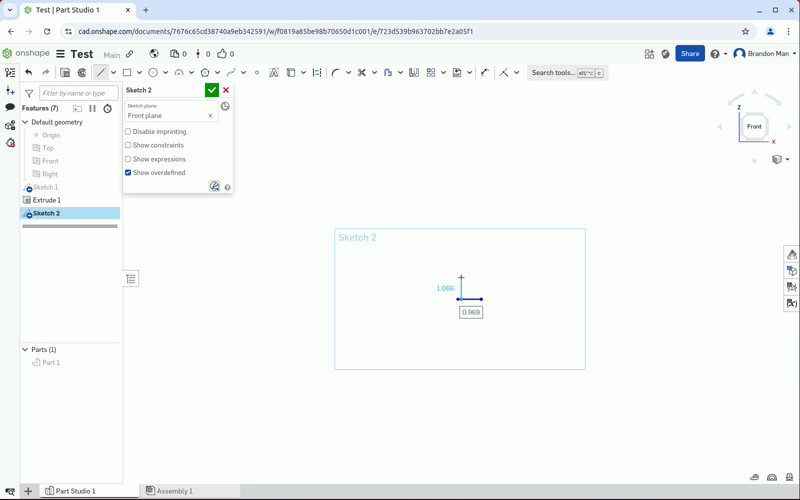
scroll(6)
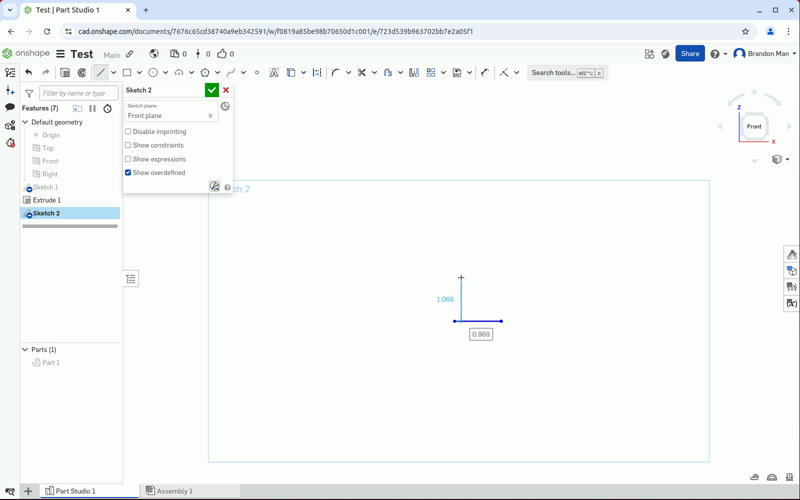
scroll(6)
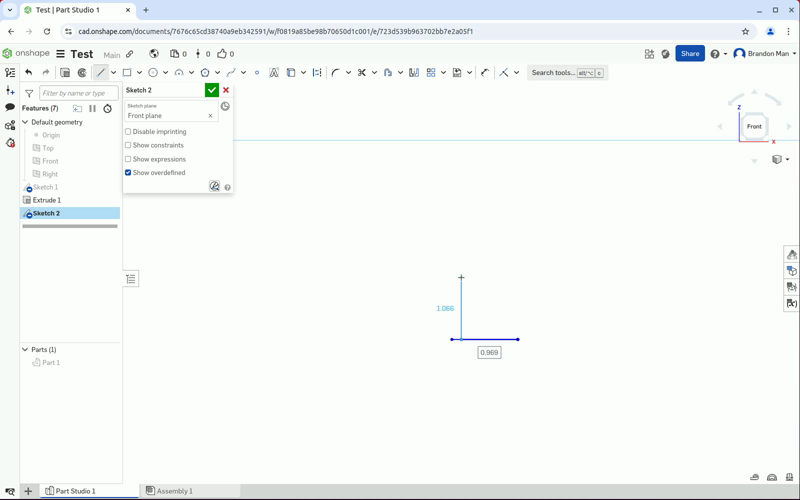
click(461, 277)
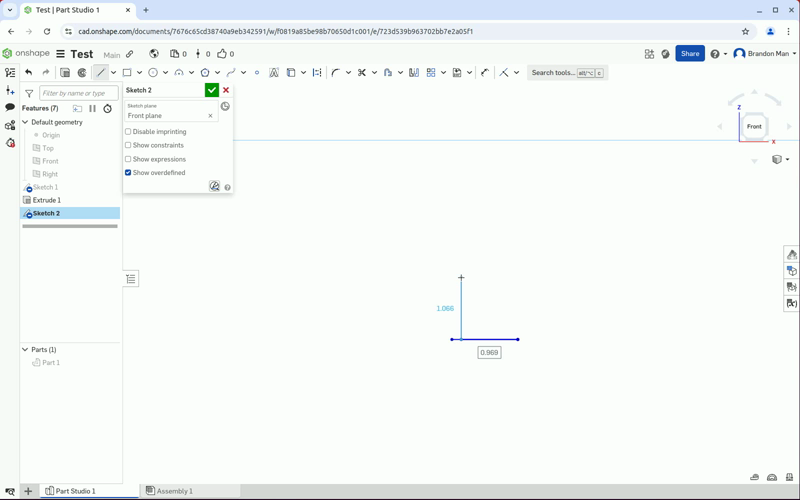
scroll(-6)
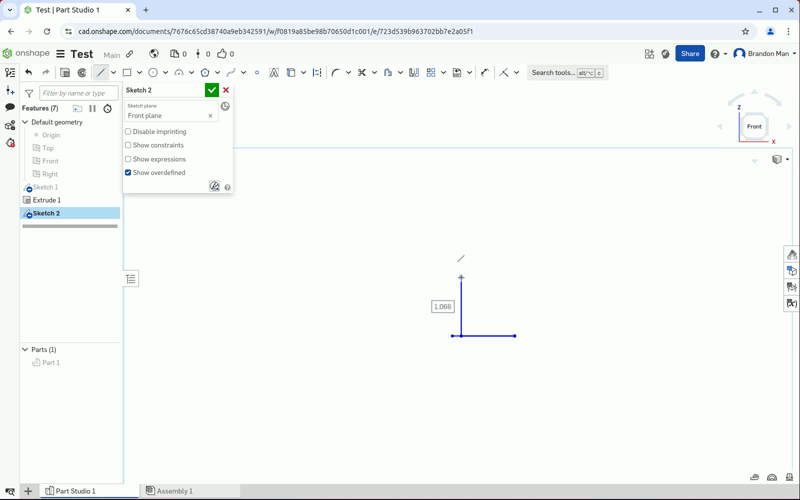
scroll(-6)
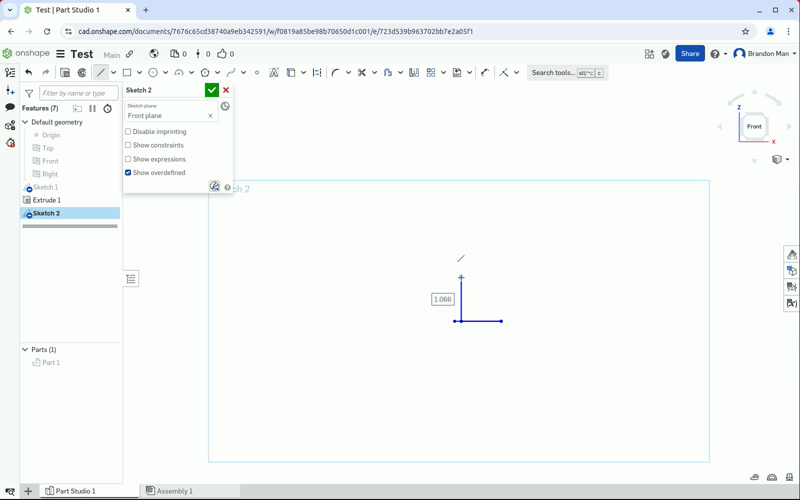
scroll(-6)
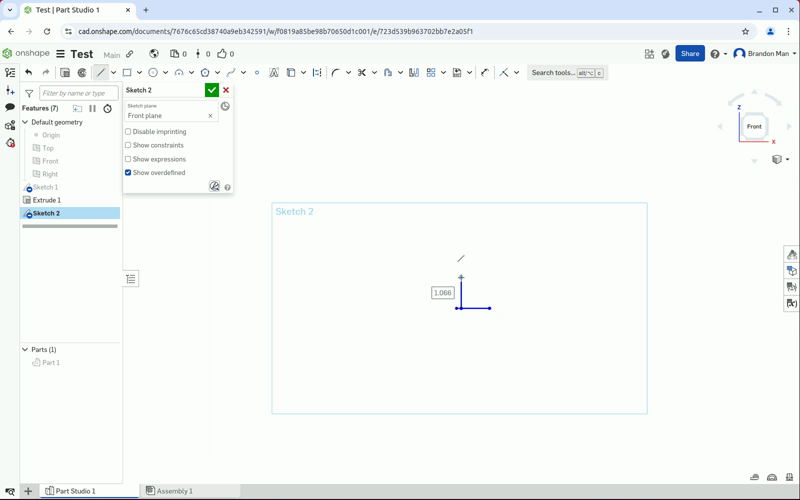
scroll(-6)
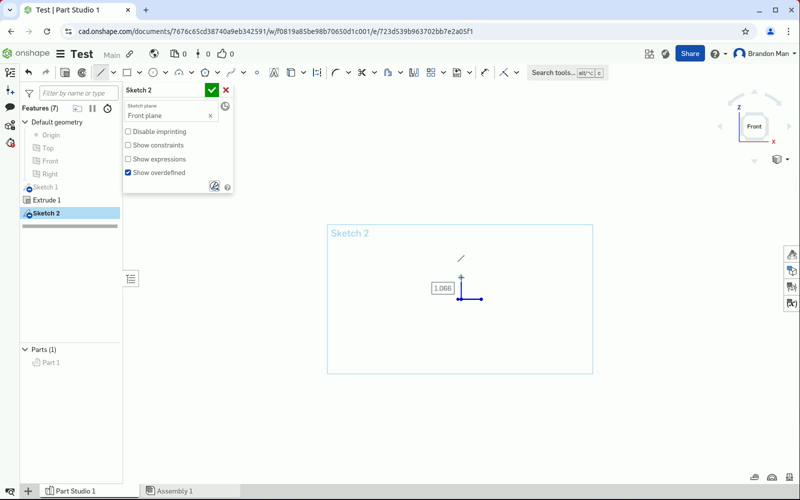
scroll(-6)
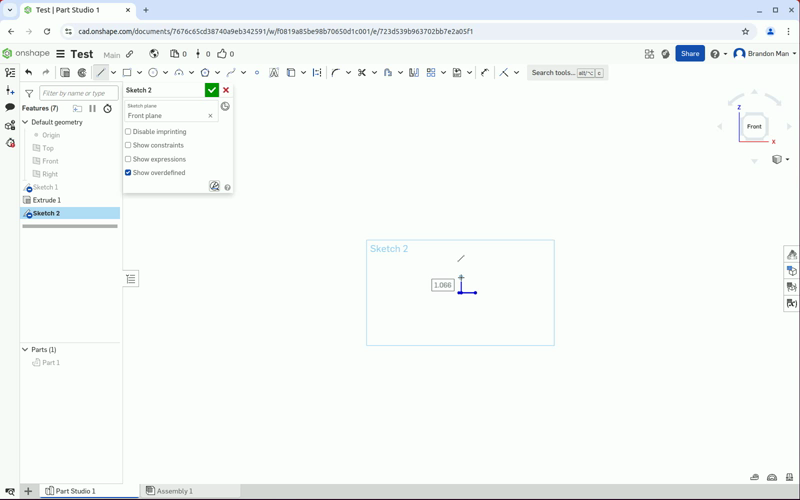
scroll(-6)
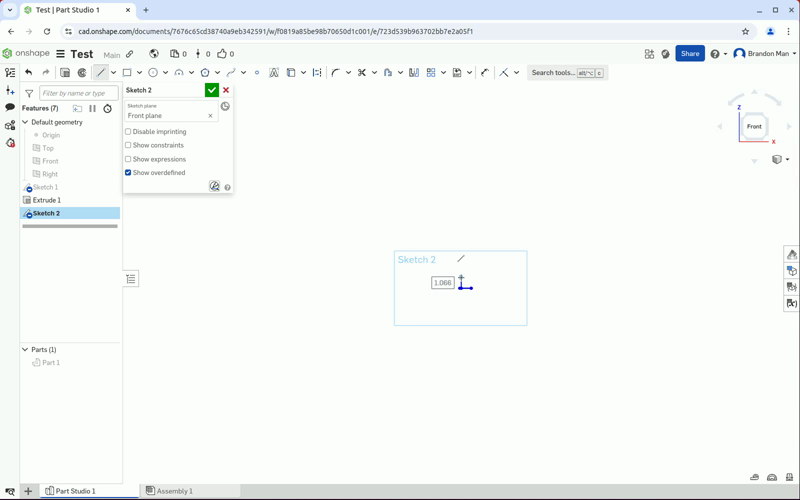
scroll(-6)
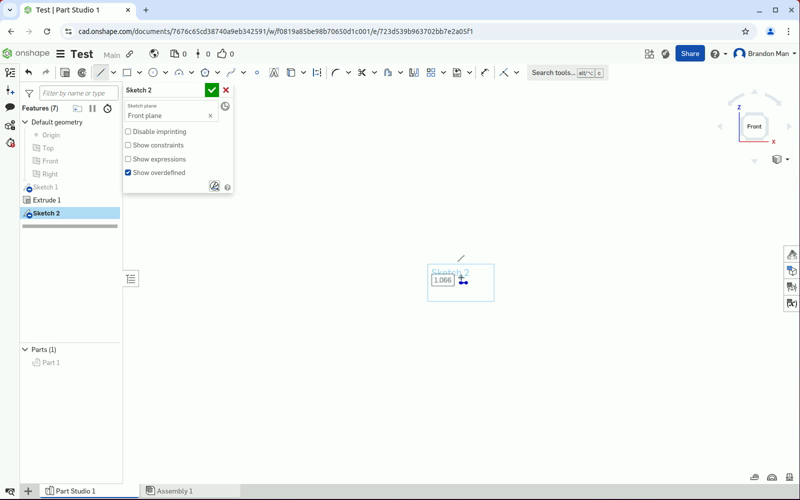
key_up(shift)
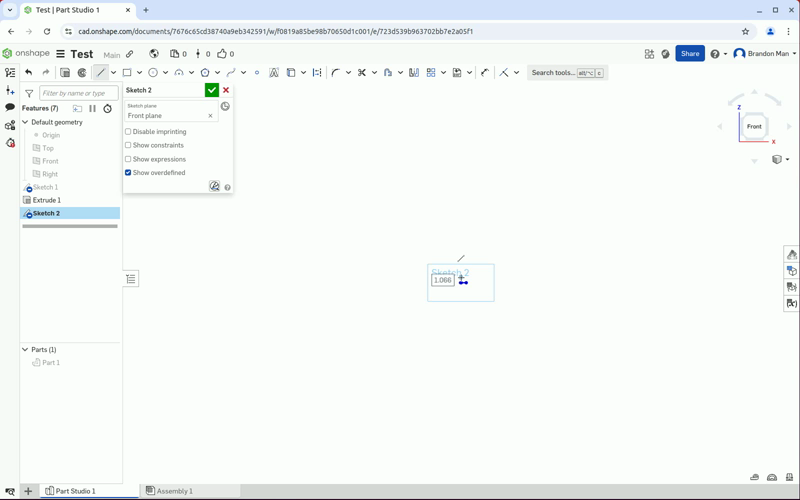
key_down(shift)
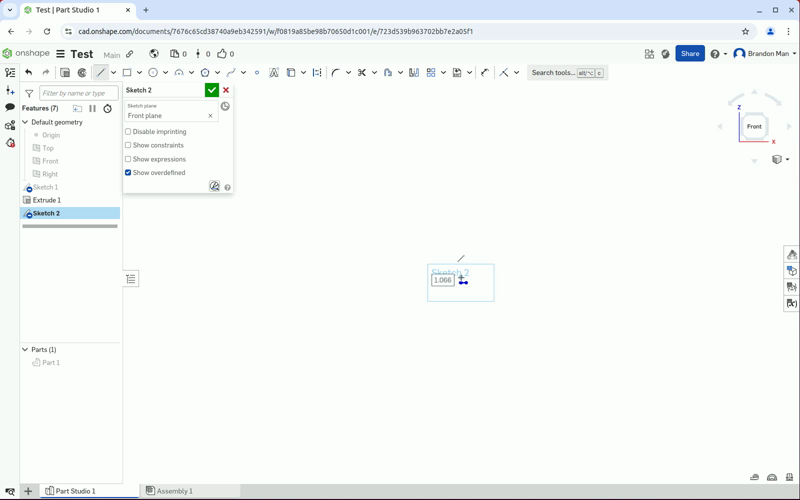
key_up(shift)
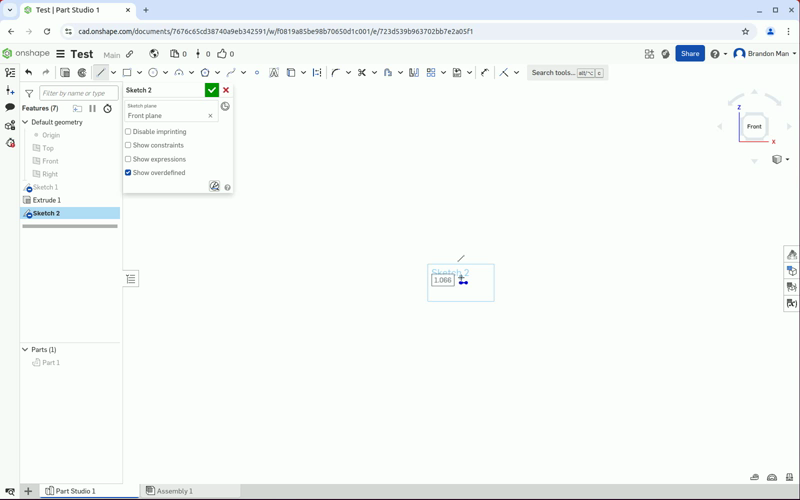
mouse_move(490, 277)
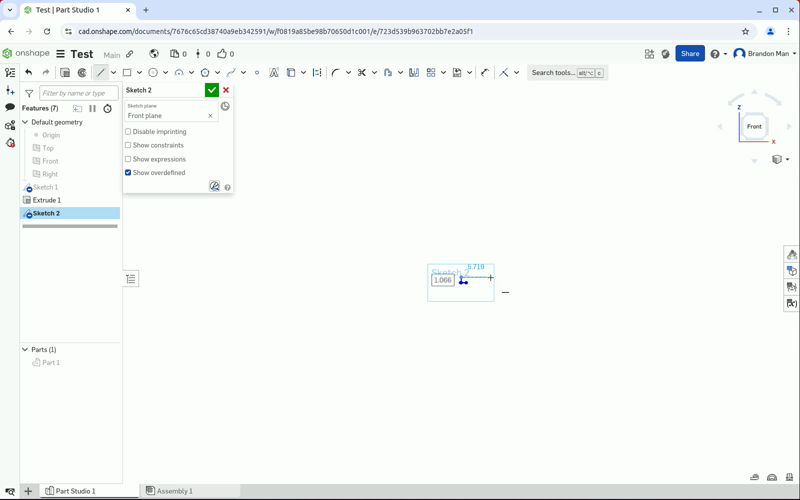
key_down(shift)
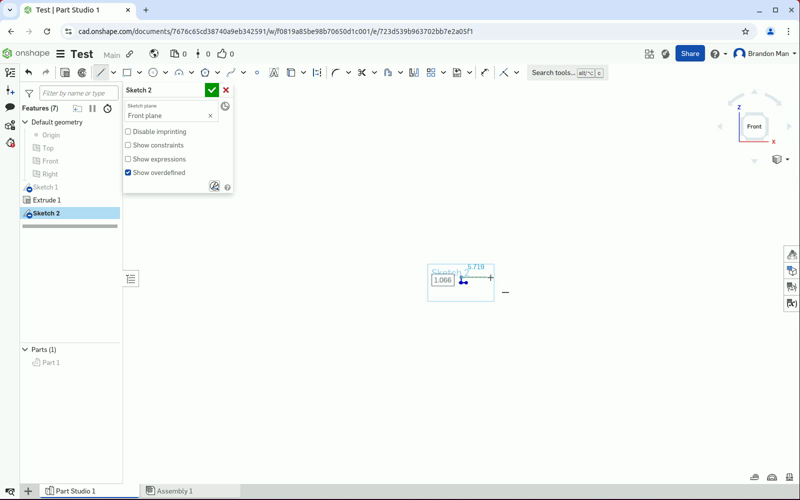
mouse_move(460, 282)
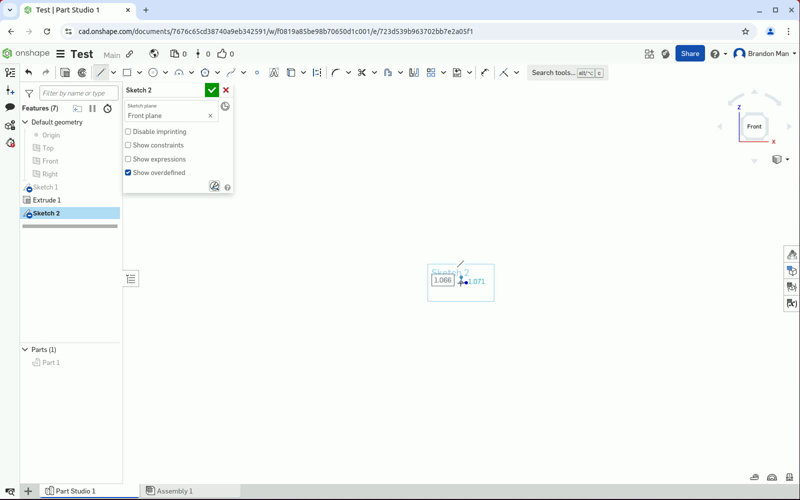
scroll(6)
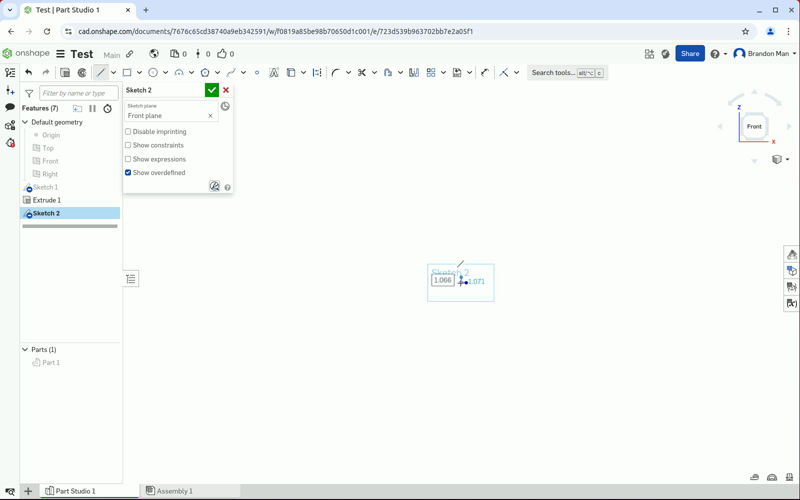
scroll(6)
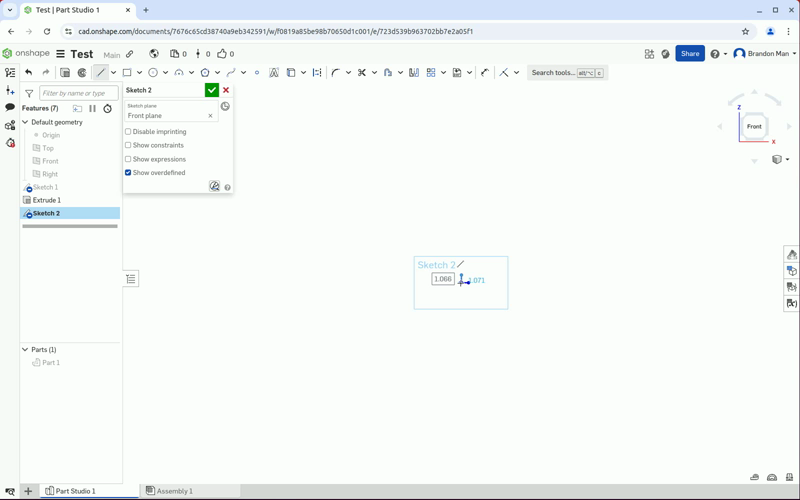
scroll(6)
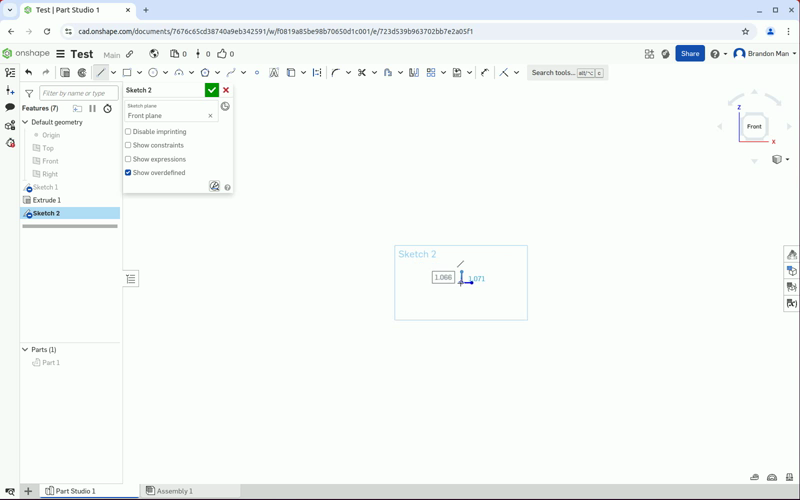
scroll(6)
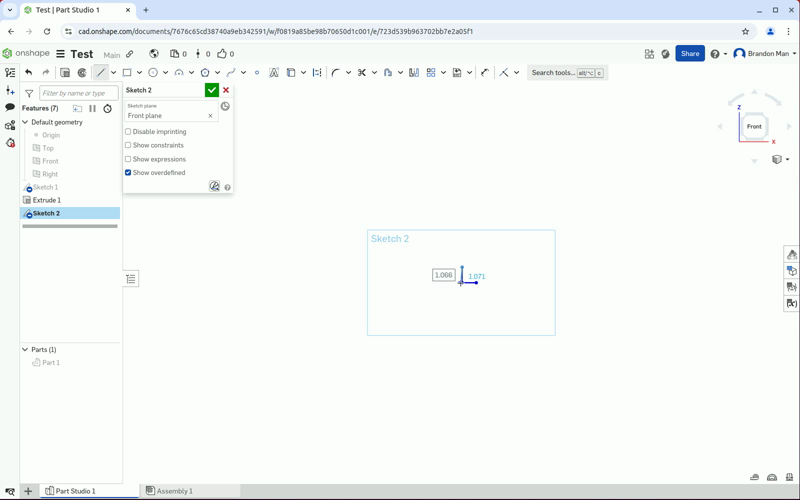
scroll(6)
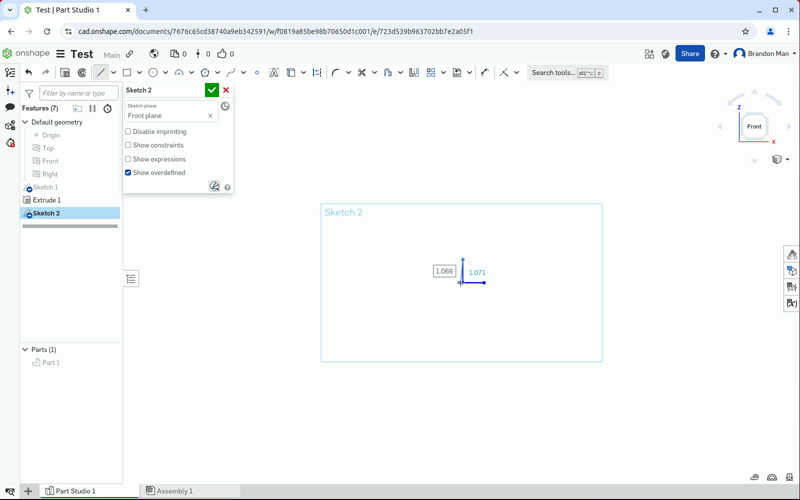
scroll(6)
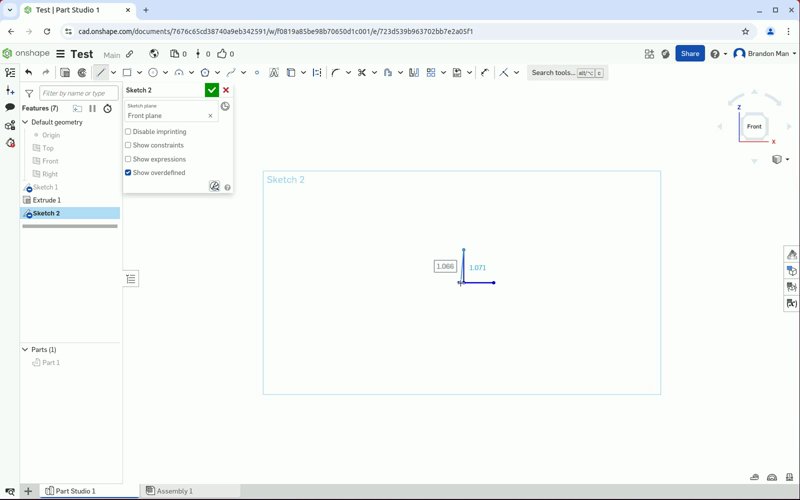
scroll(6)
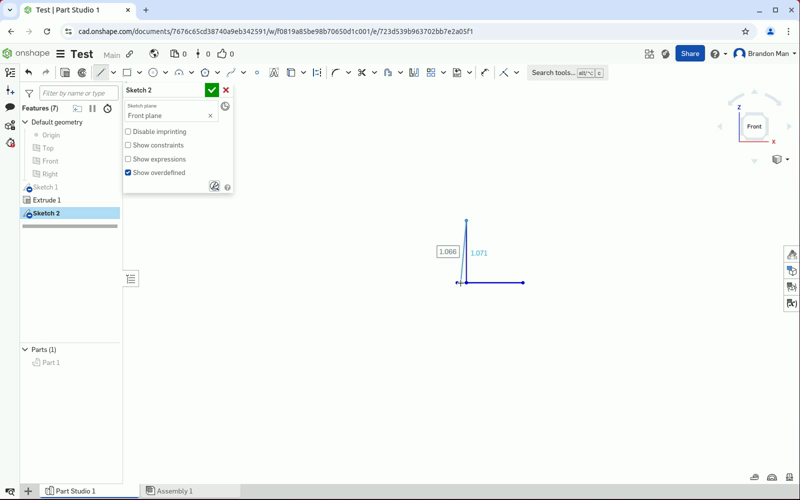
key_up(shift)
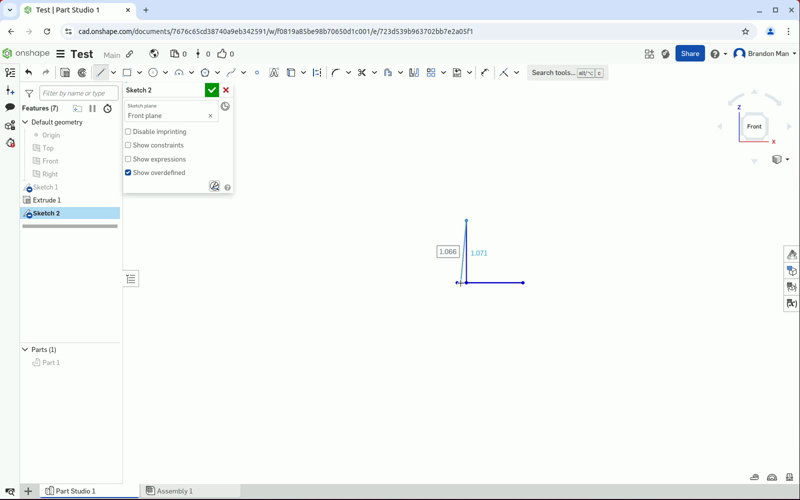
click(460, 282)
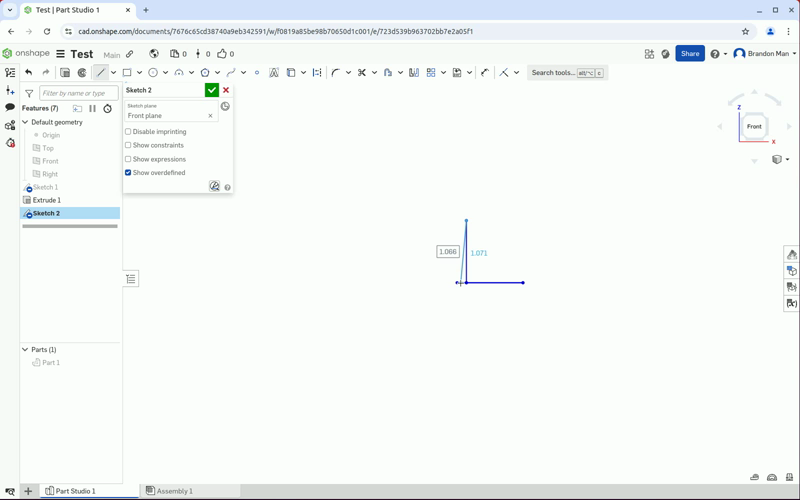
scroll(-6)
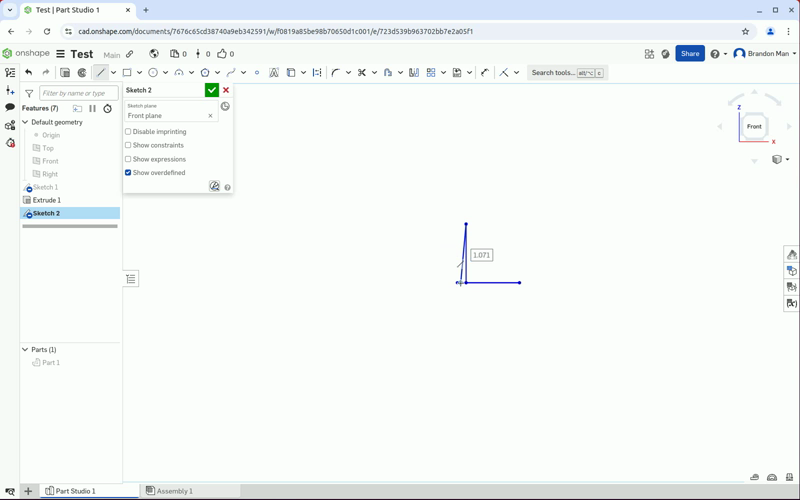
scroll(-6)
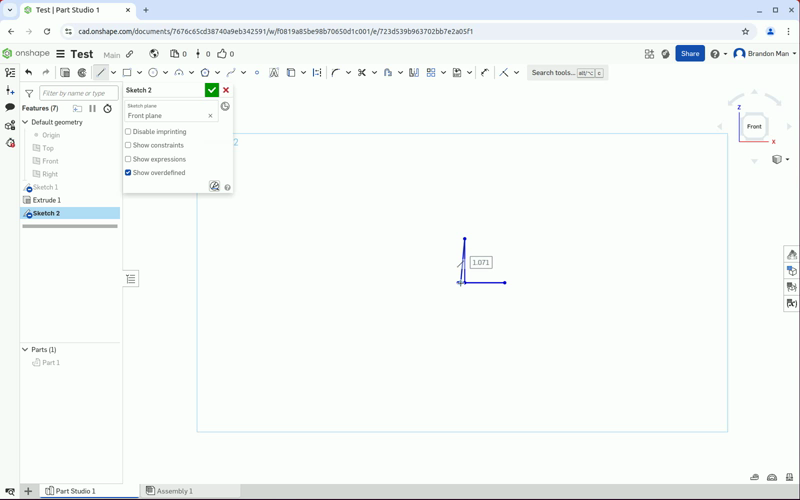
scroll(-6)
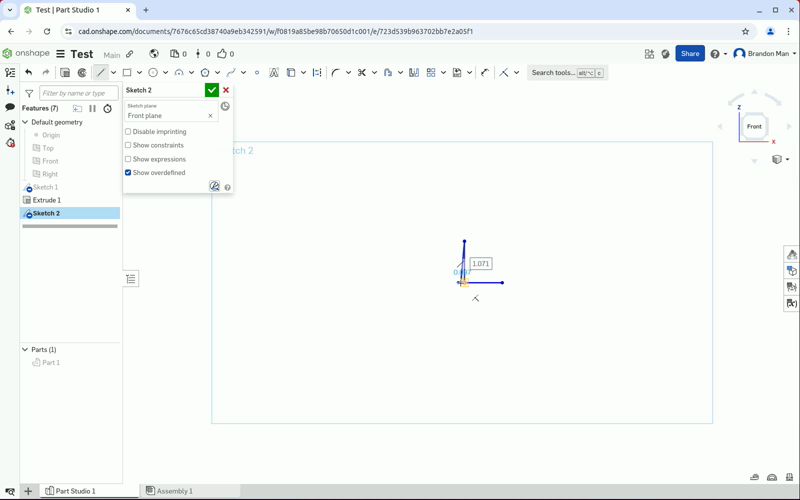
scroll(-6)
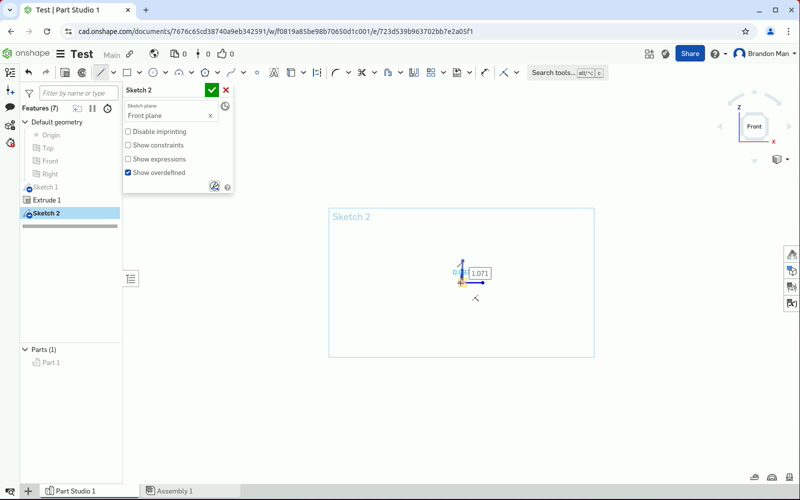
scroll(-6)
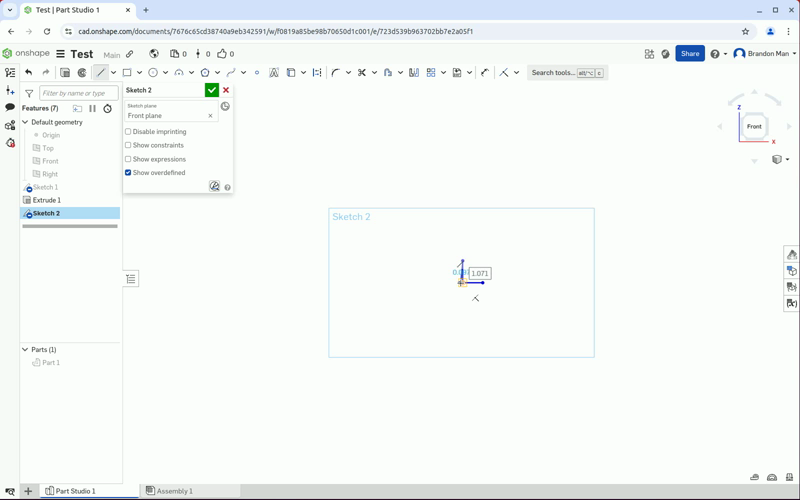
scroll(-6)
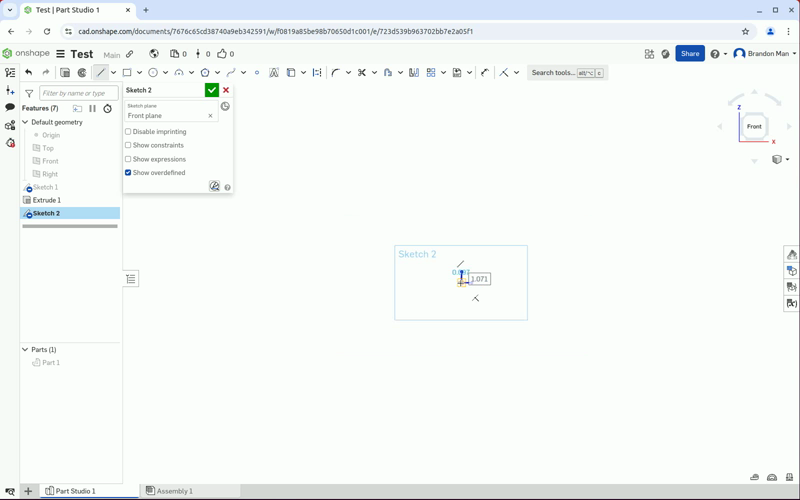
scroll(-6)
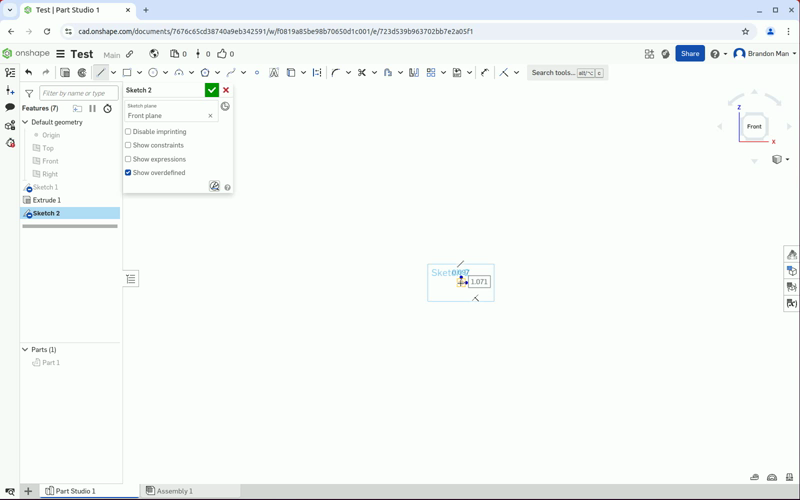
key(esc)
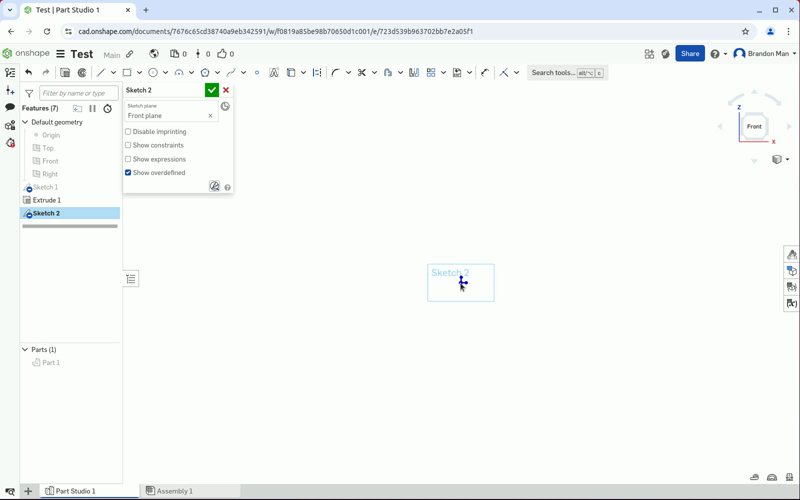
mouse_move(461, 278)
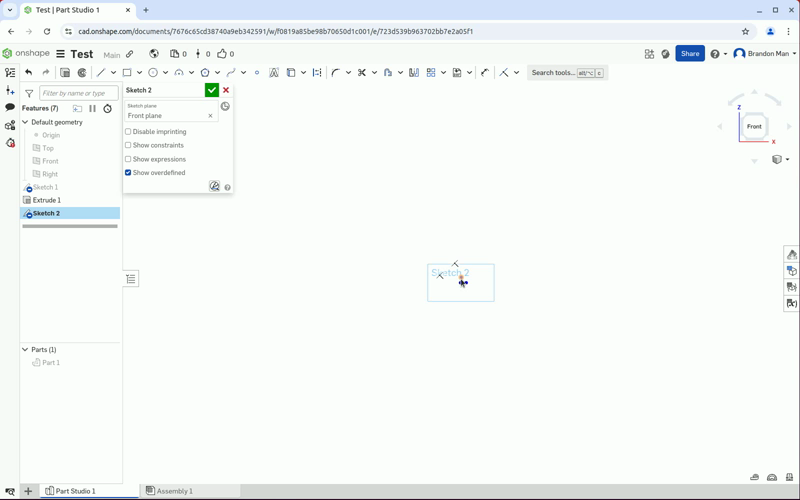
scroll(6)
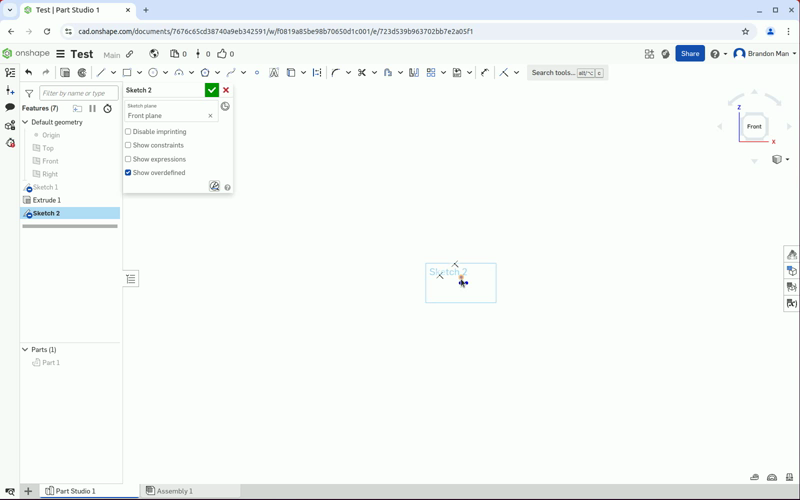
scroll(6)
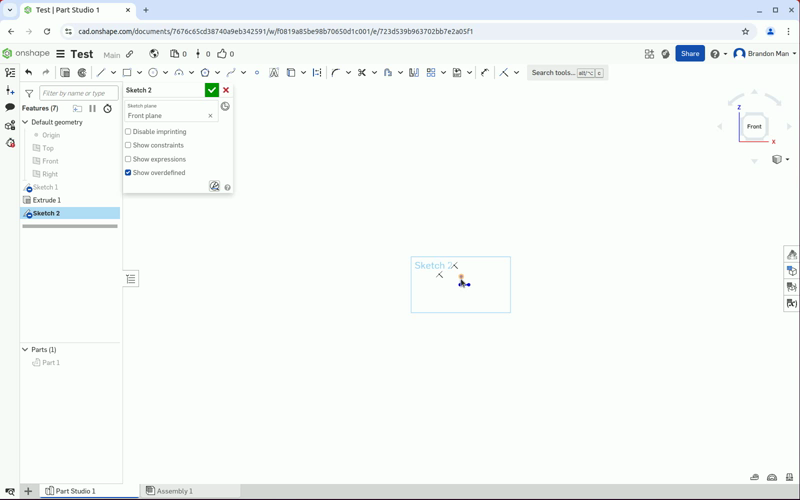
scroll(6)
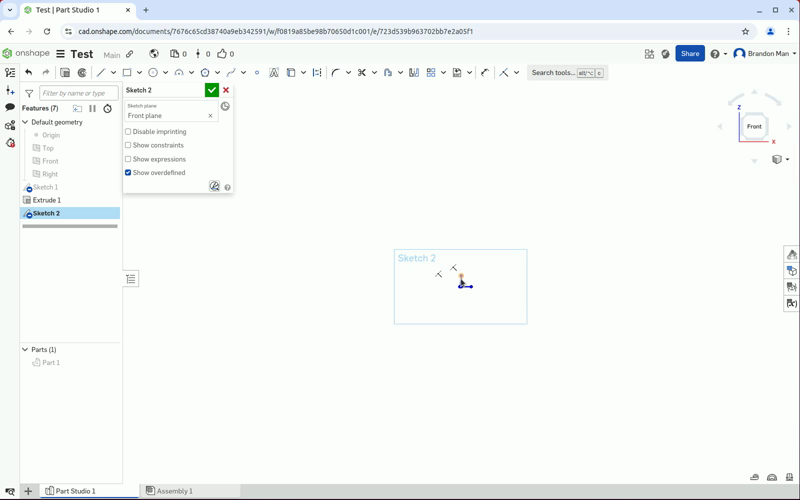
scroll(6)
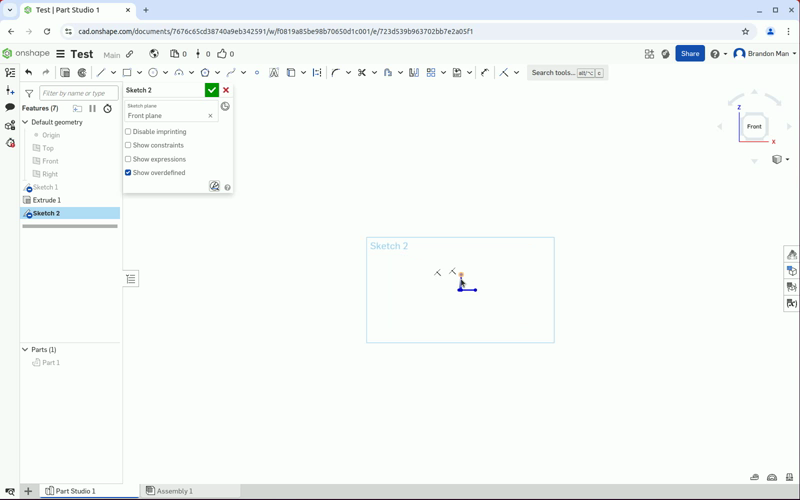
scroll(6)
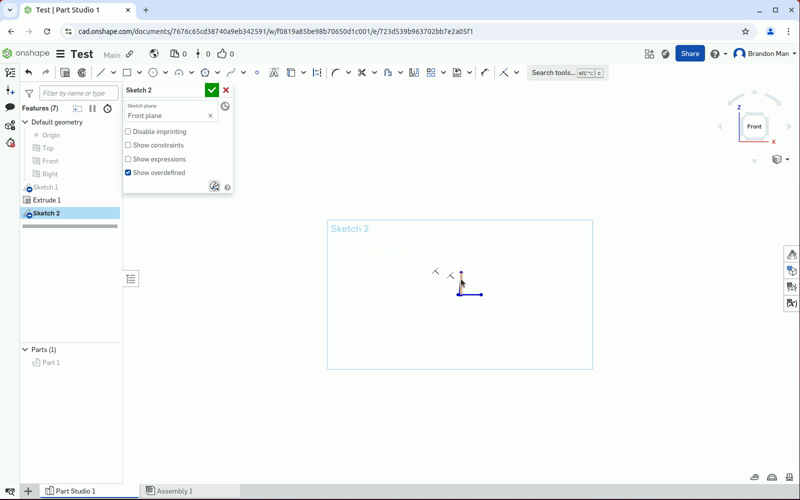
scroll(6)
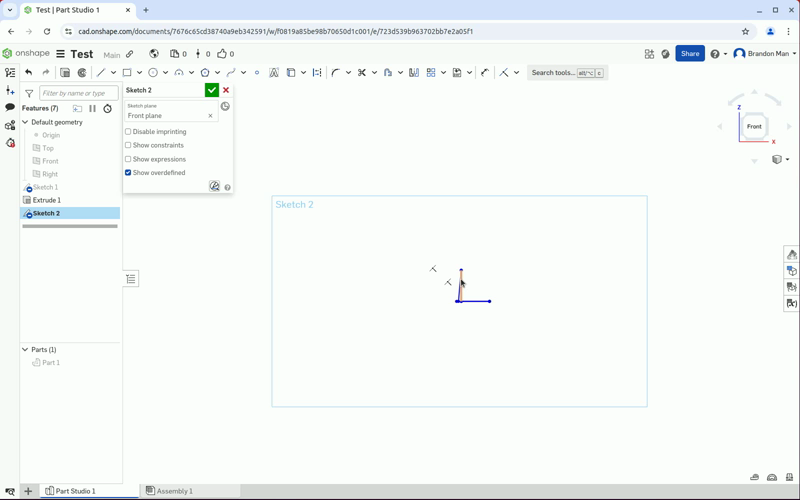
scroll(6)
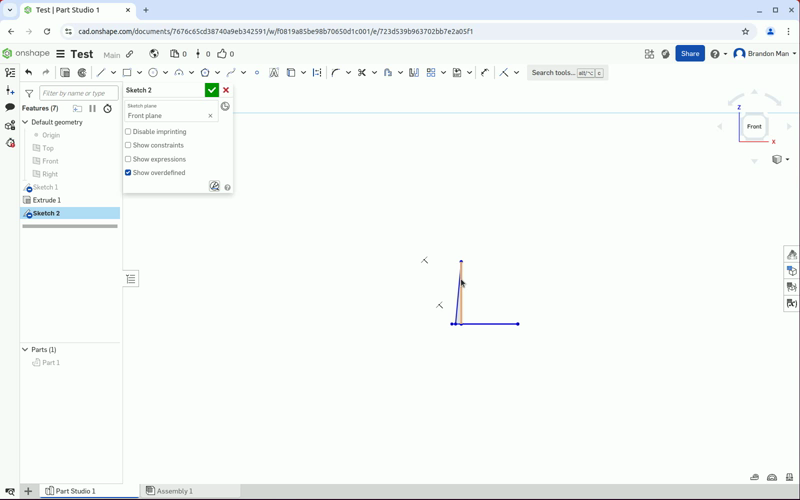
click(461, 278)
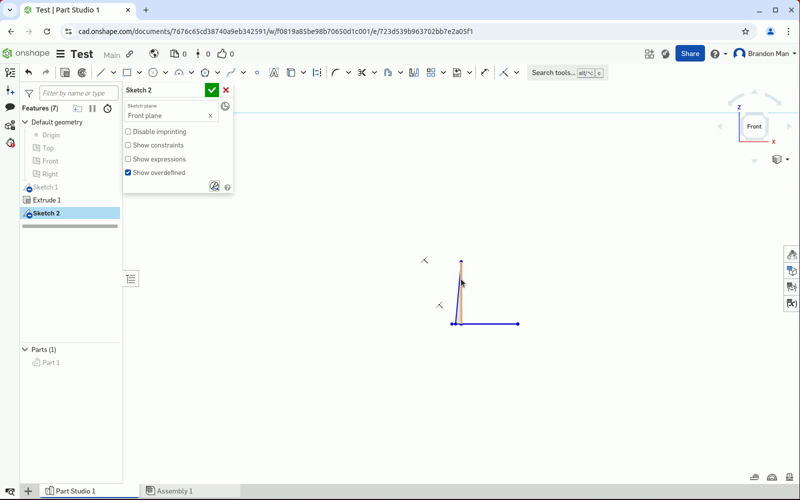
scroll(-6)
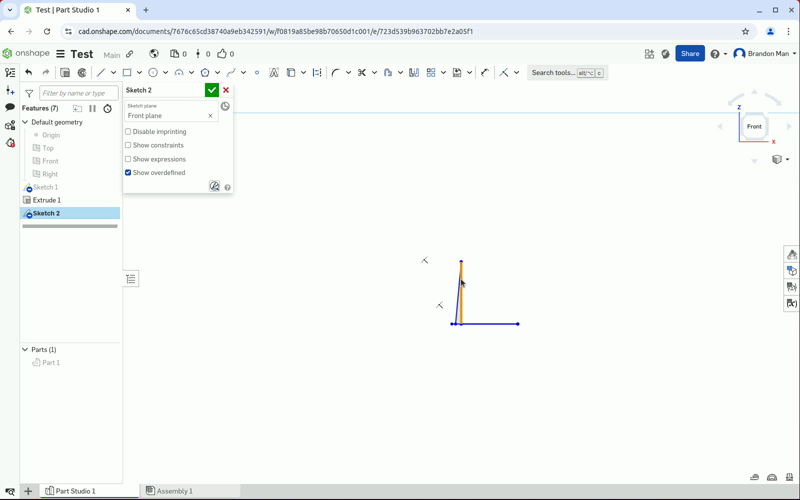
scroll(-6)
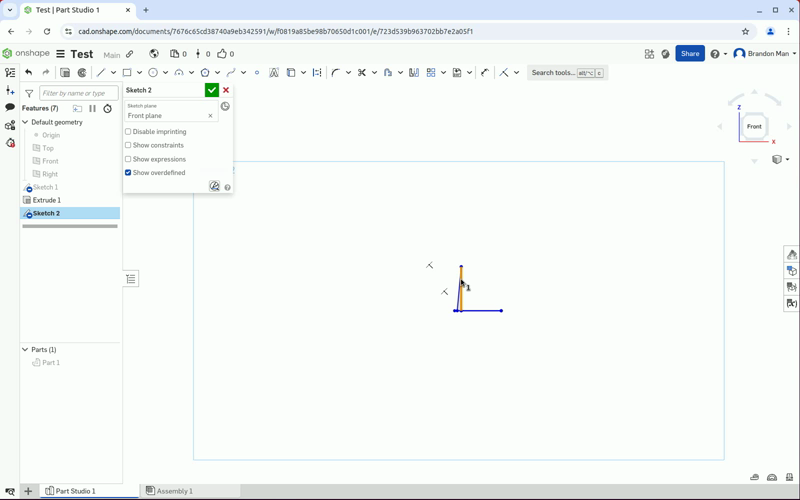
scroll(-6)
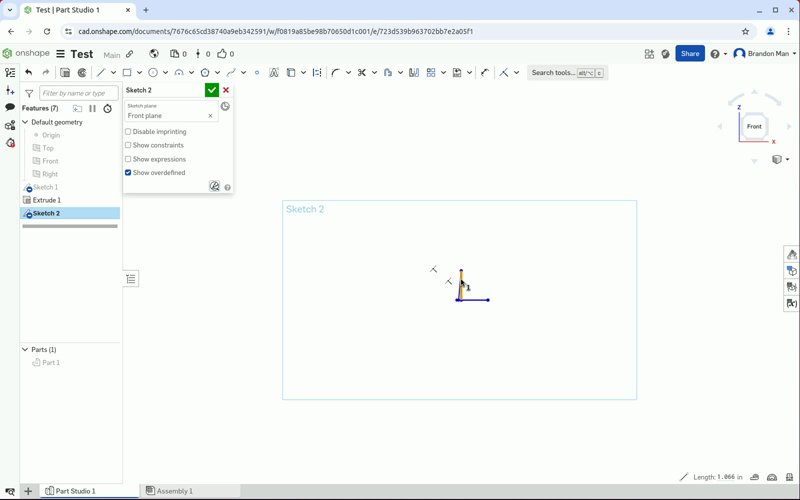
scroll(-6)
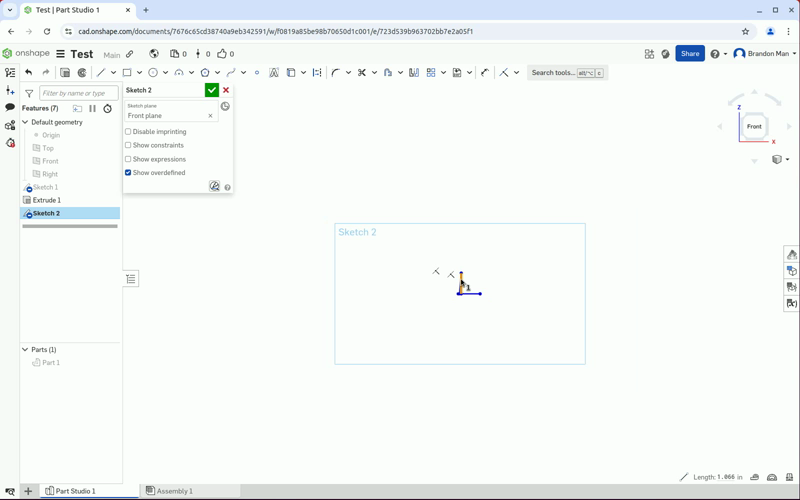
scroll(-6)
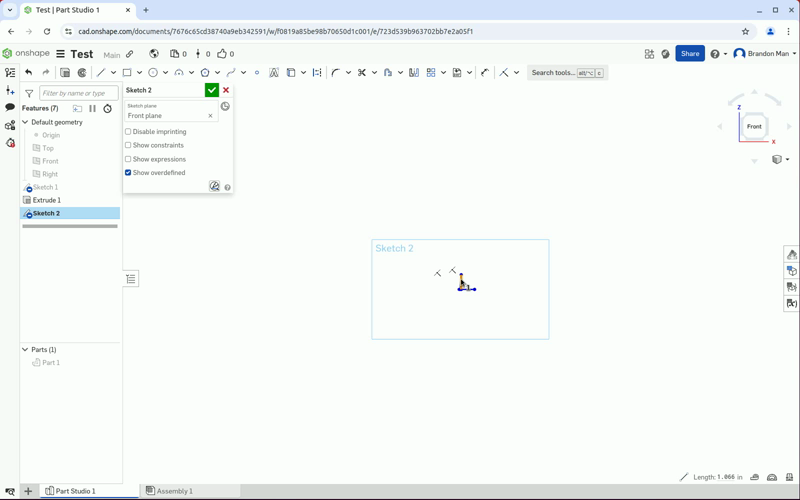
scroll(-6)
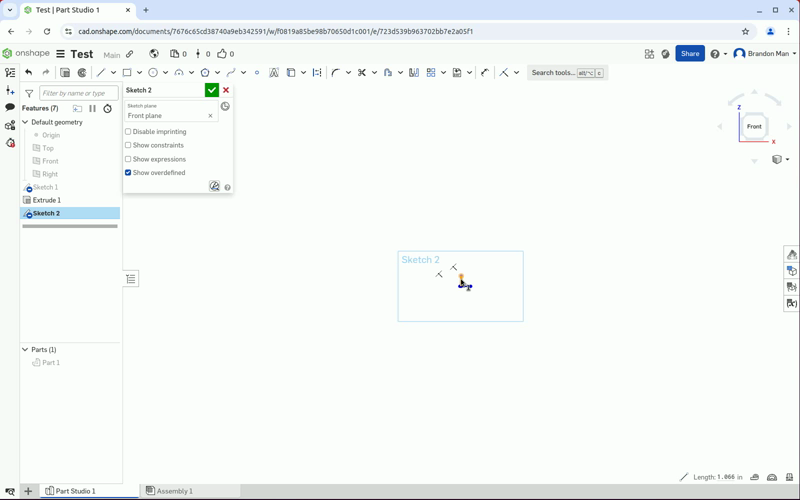
scroll(-6)
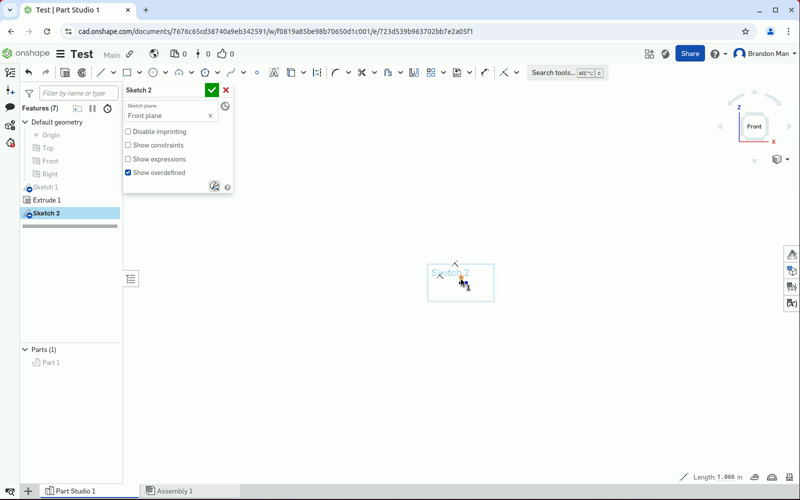
mouse_move(73, 352)
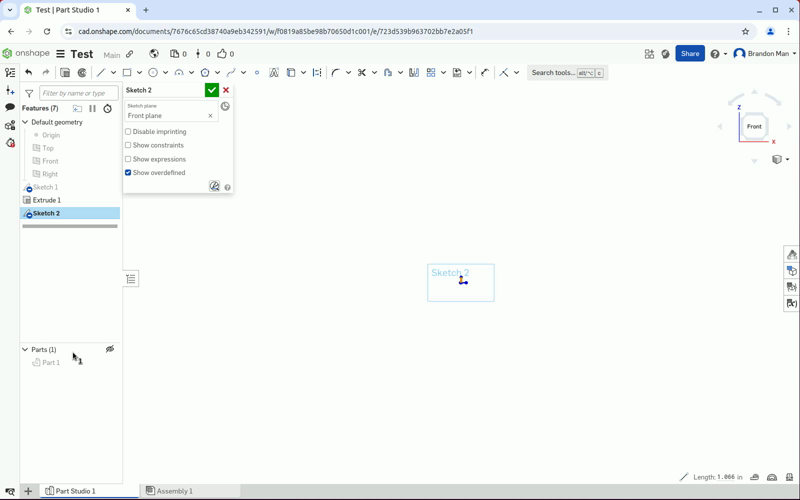
key(shift+y)
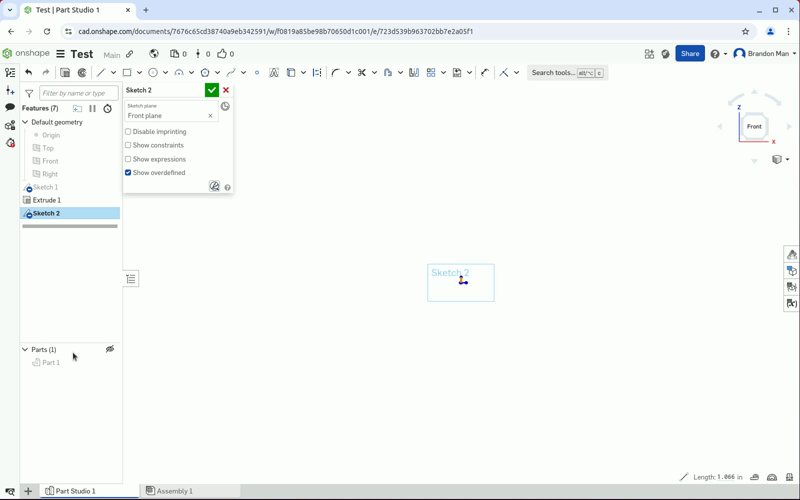
key(shift+e)
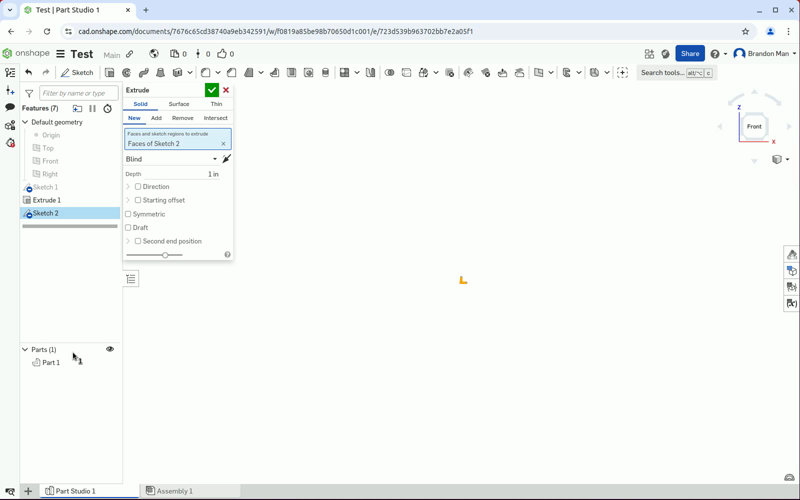
mouse_move(143, 106)
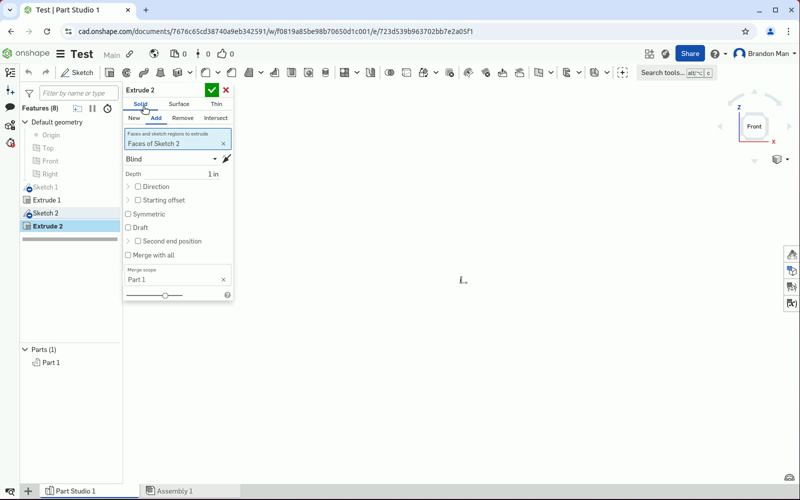
click(143, 106)
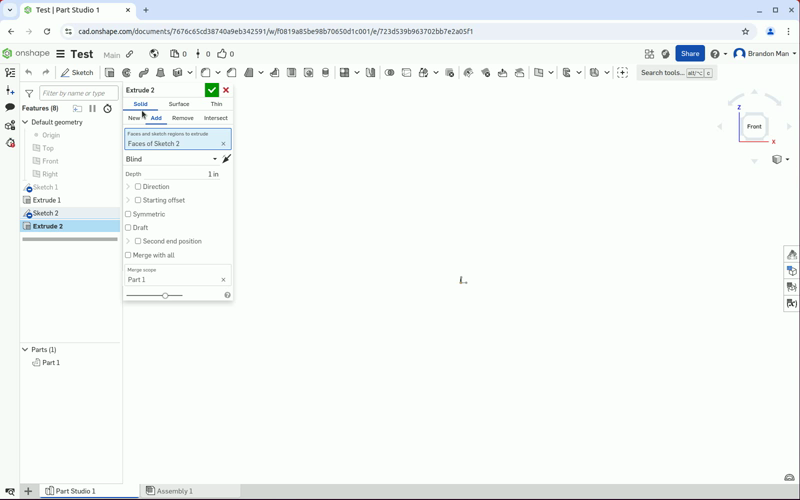
mouse_move(137, 120)
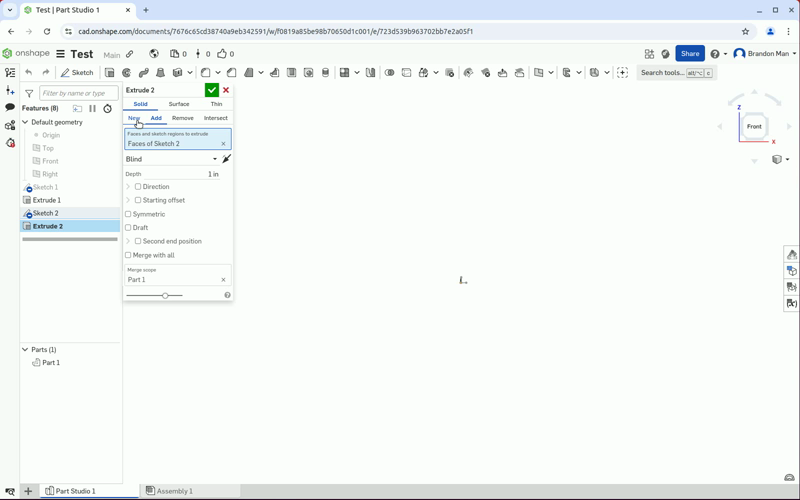
click(137, 120)
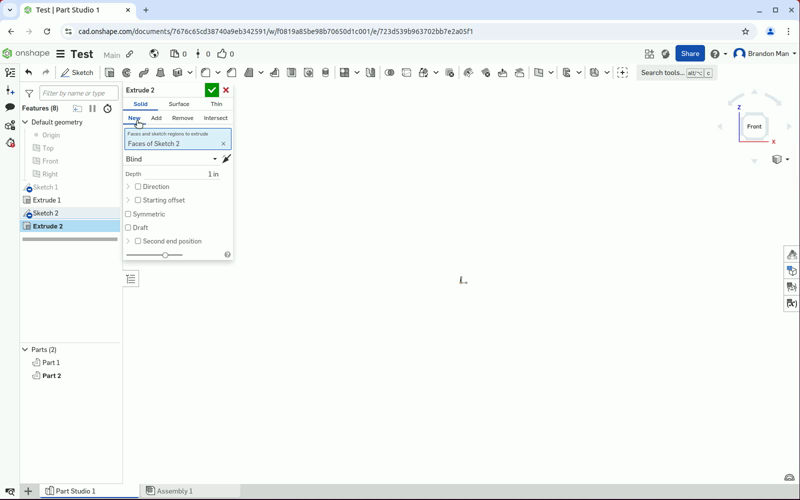
key(tab, 4)
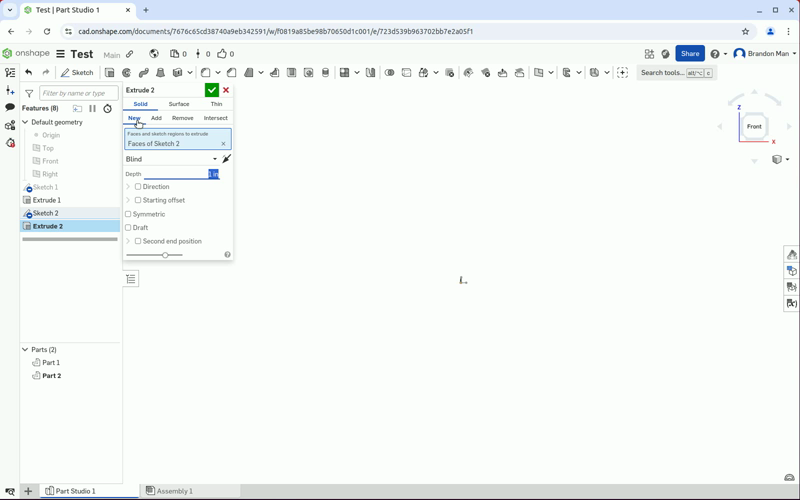
text(23.108)
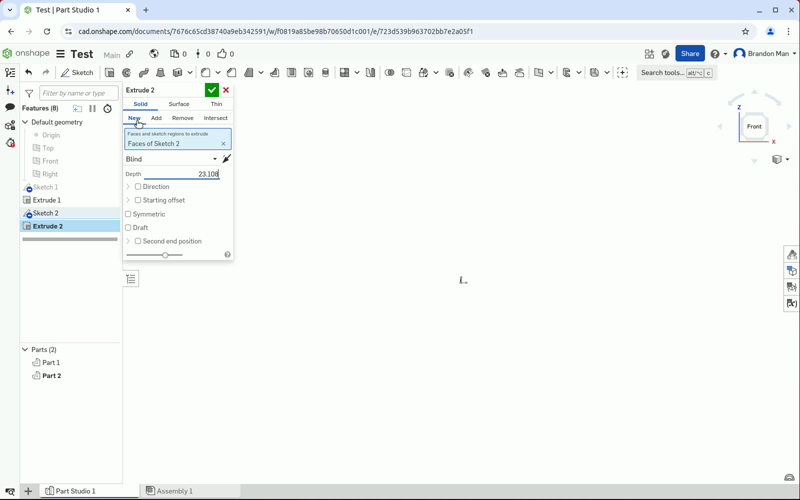
key(enter)
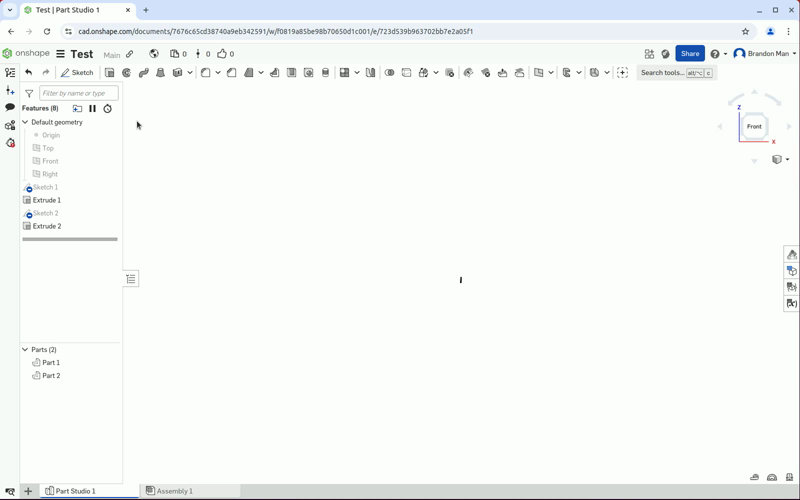
key(shift+h)
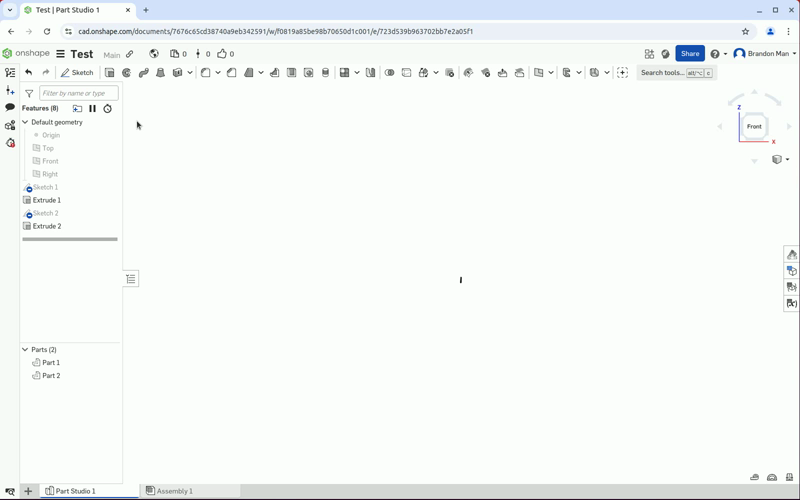
key(shift+h)
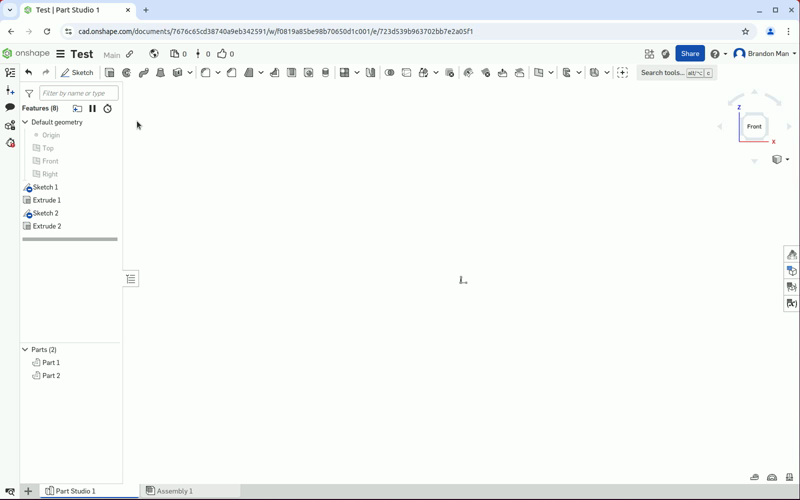
key(shift+7)
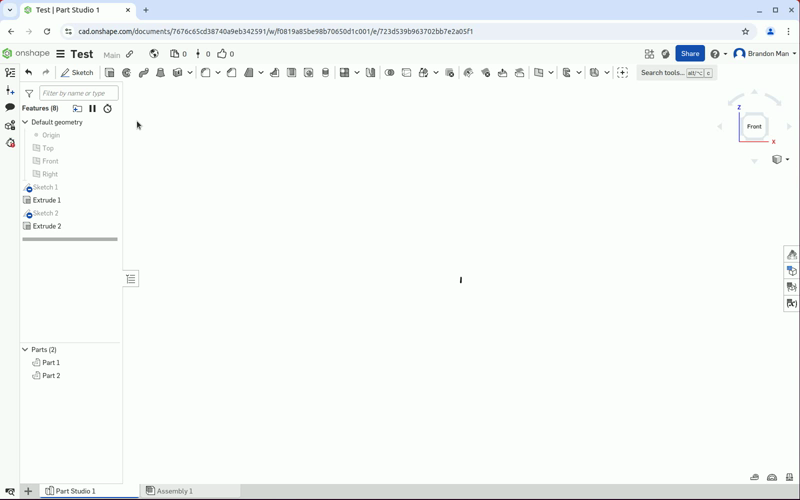
key(left, 2)
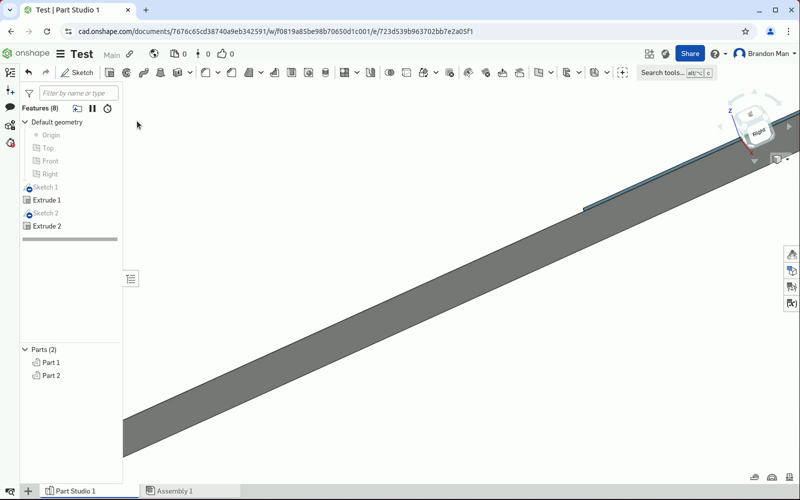
key(down, 2)
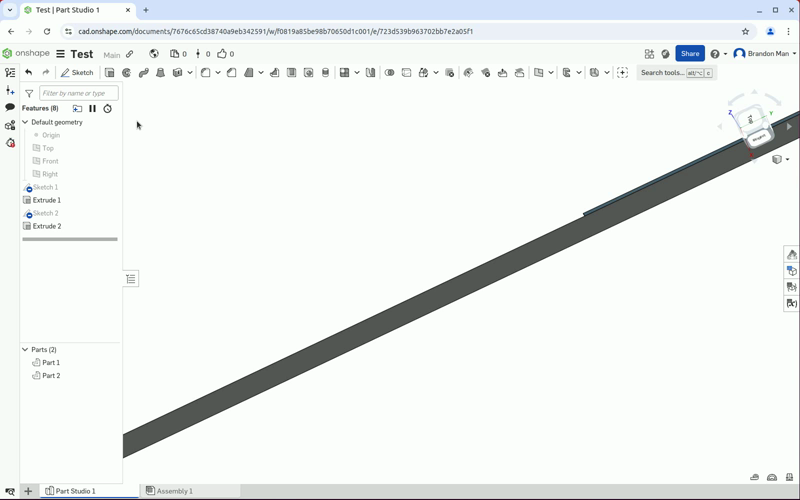
key(up, 2)
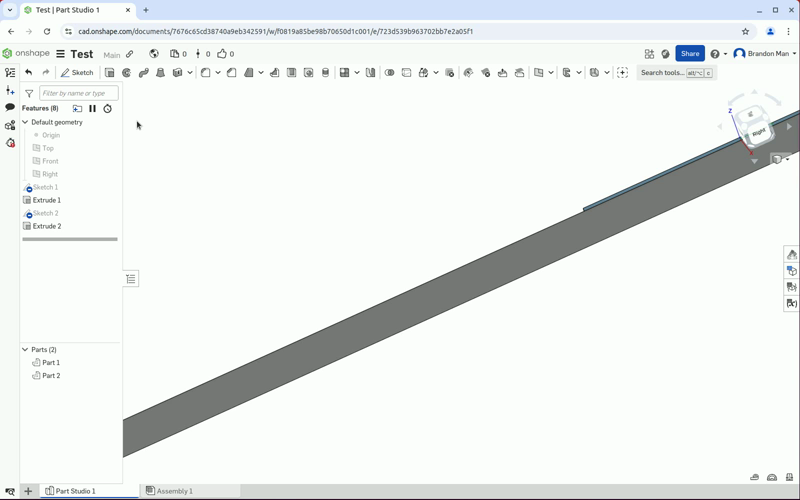
key(right, 2)
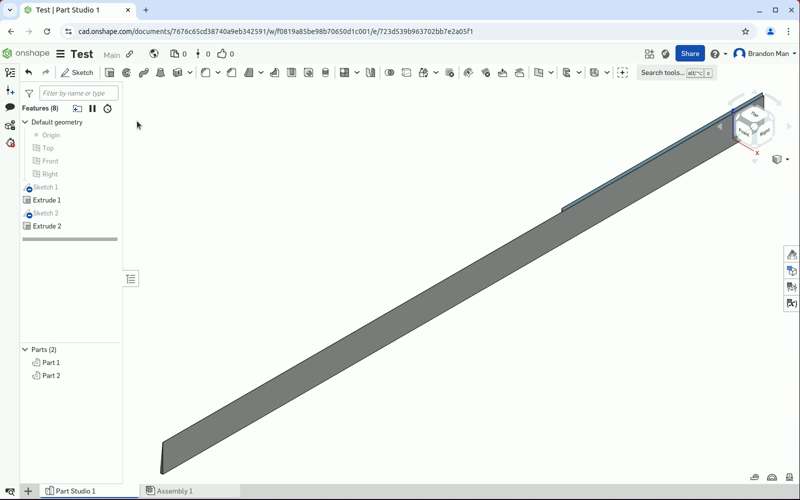
mouse_move(73, 189)
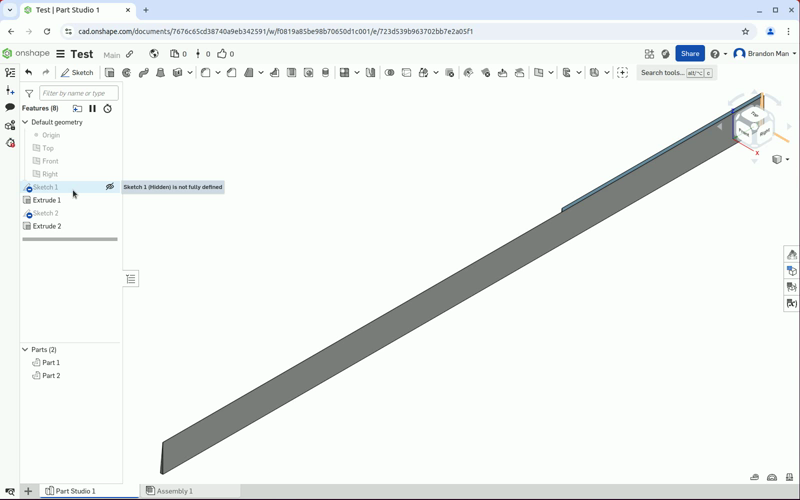
click(73, 189)